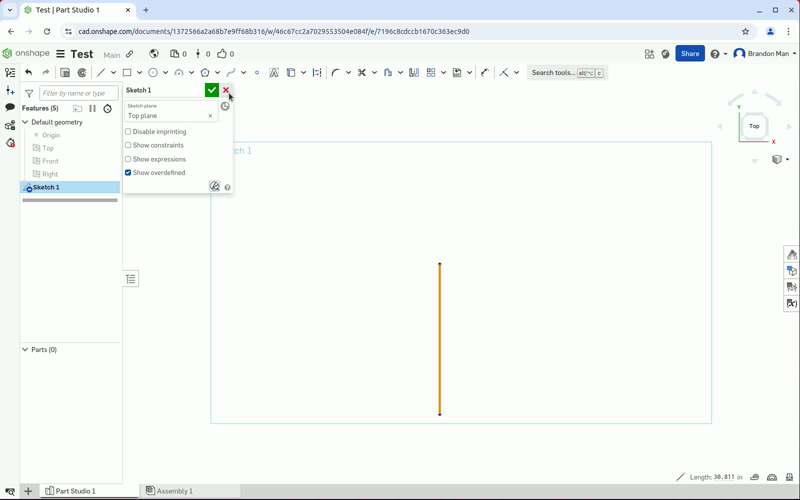
key(shift+h)
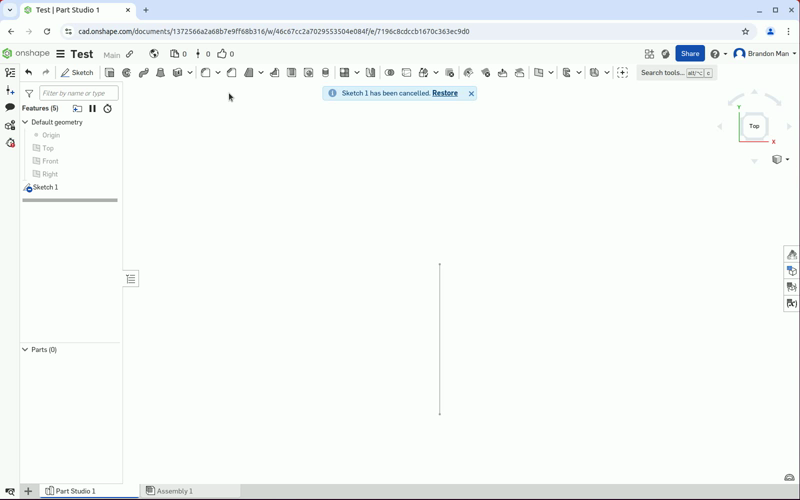
mouse_move(73, 352)
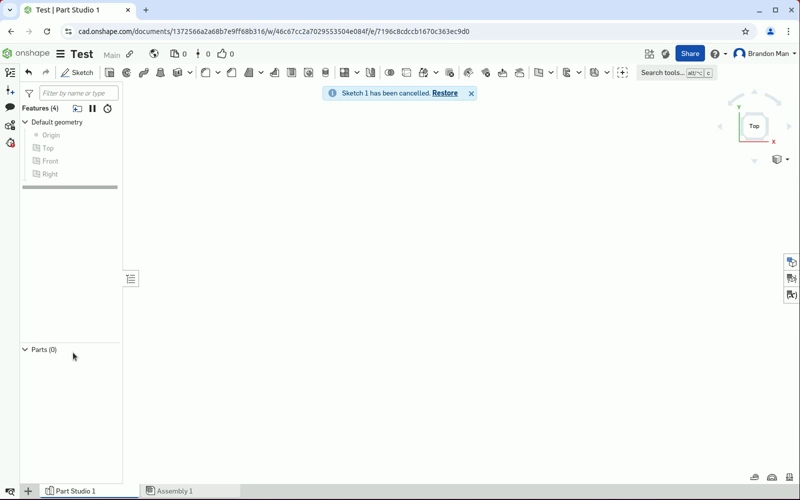
key(y)
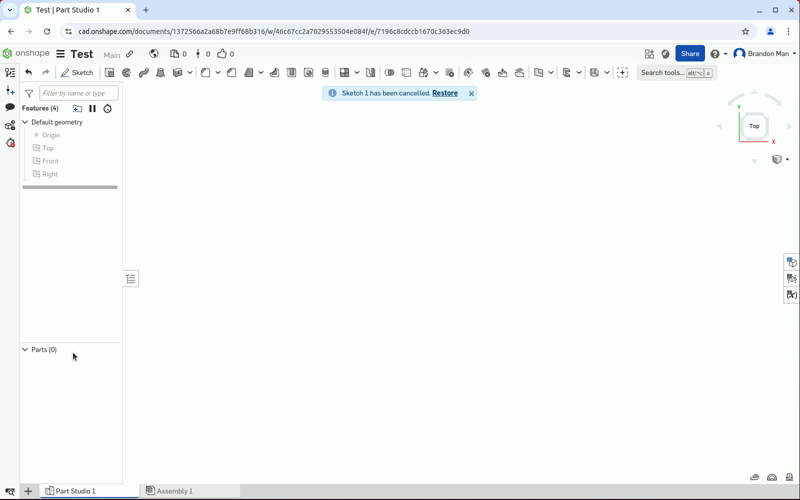
key(shift+p)
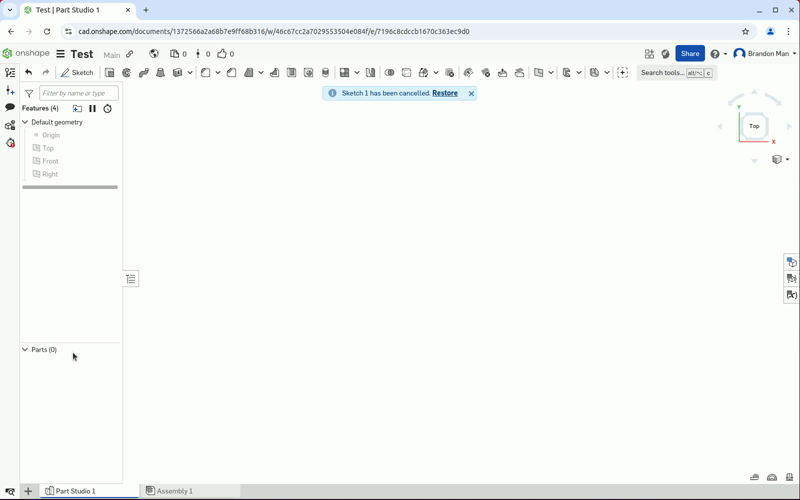
key(space)
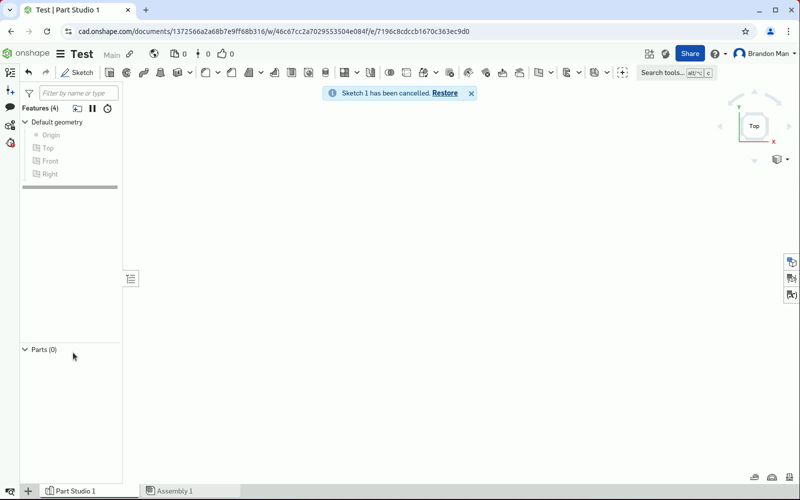
key_down(shift)
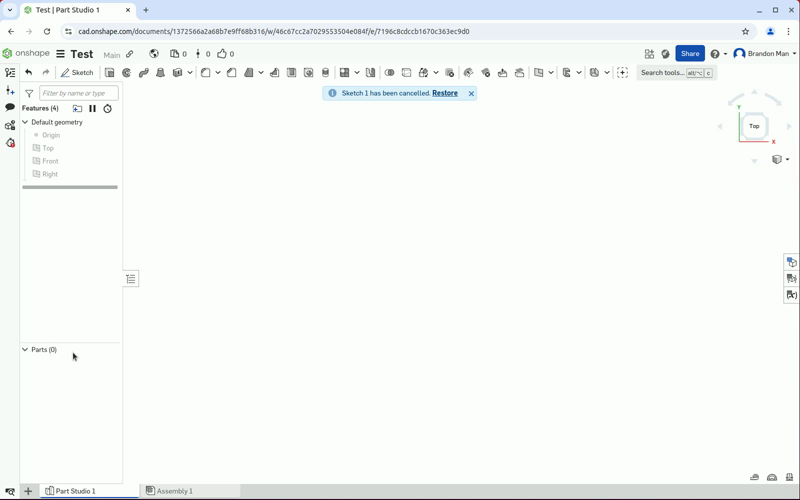
key(up)
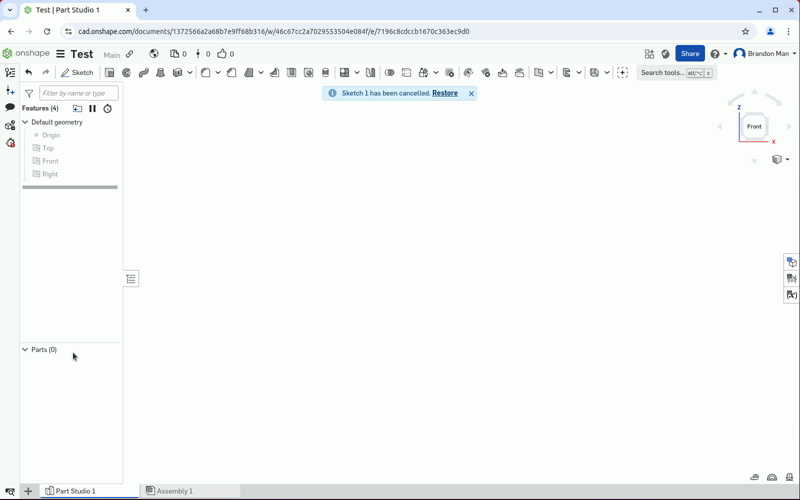
key_up(shift)
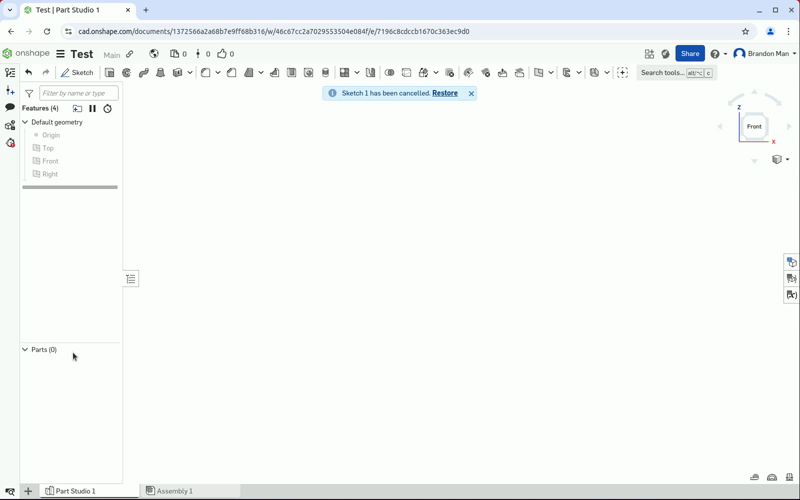
key(space)
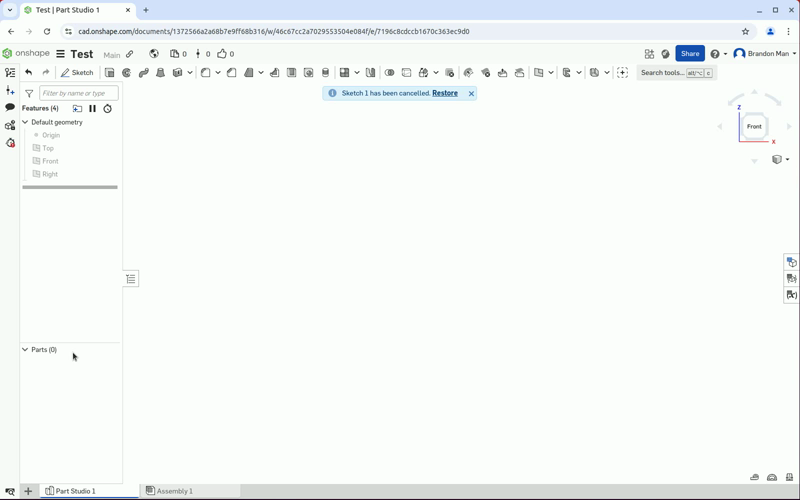
key_down(shift)
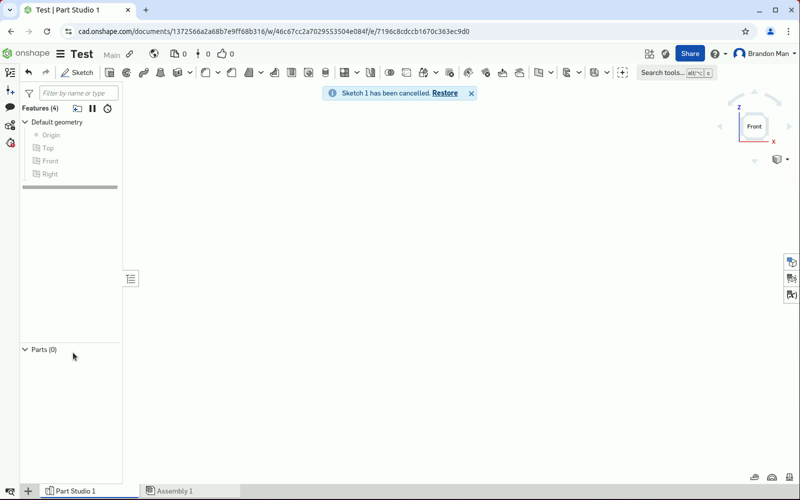
key(left)
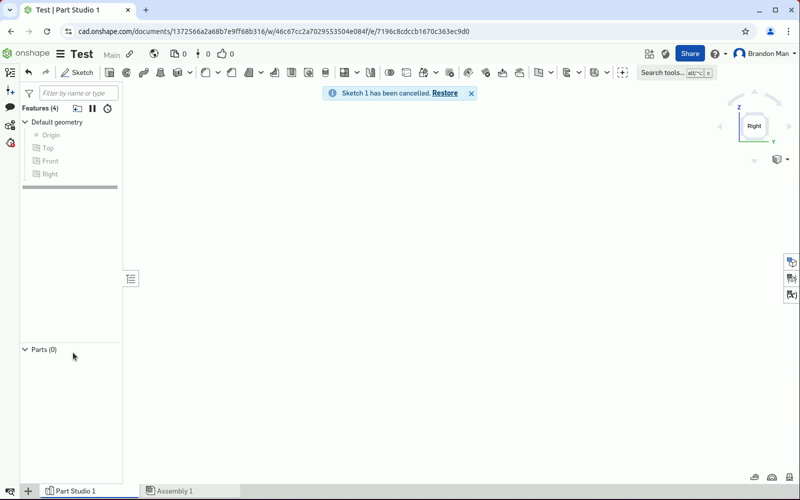
key_up(shift)
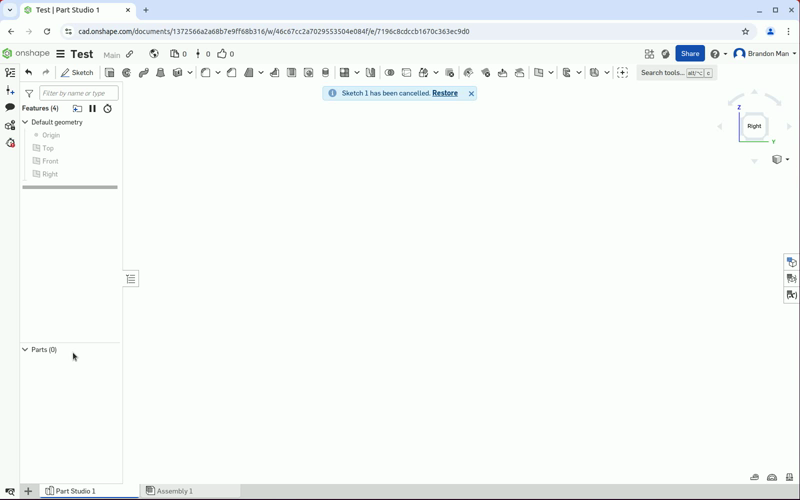
mouse_move(73, 352)
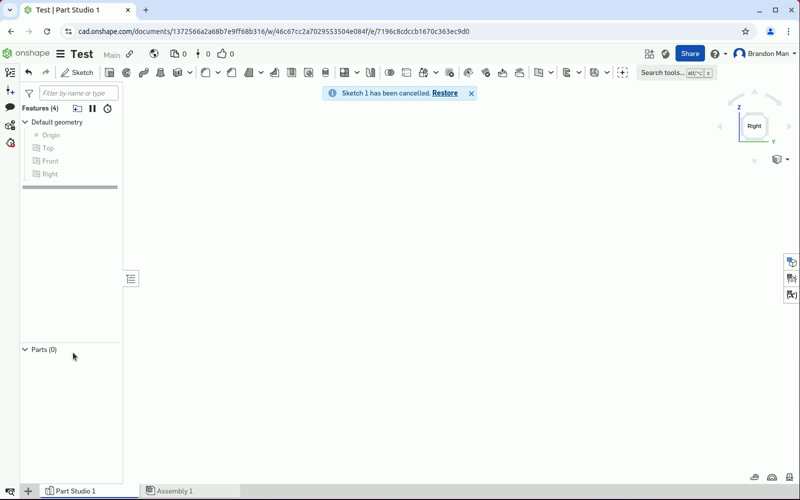
key(shift+y)
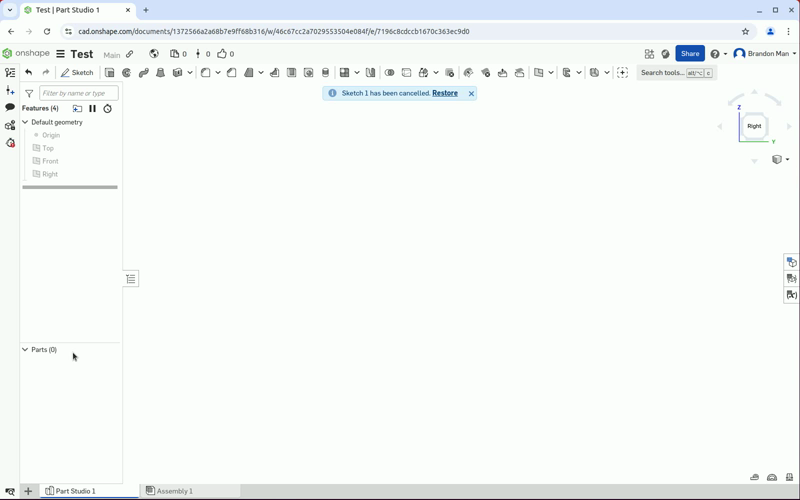
key(shift+s)
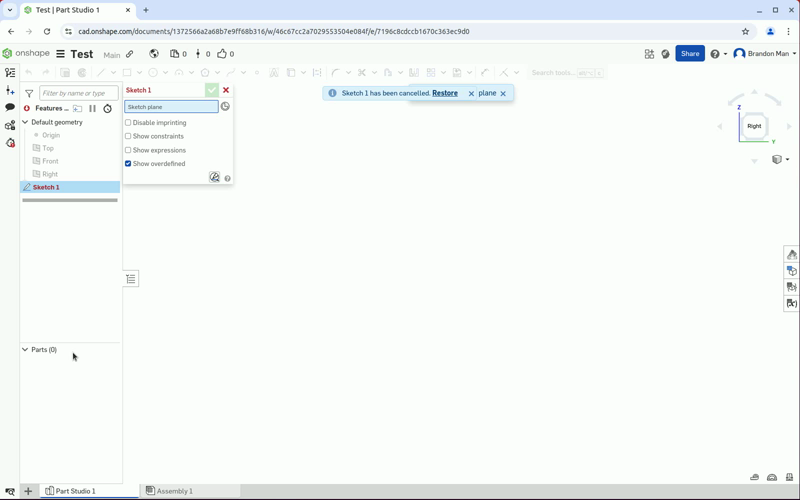
mouse_move(73, 176)
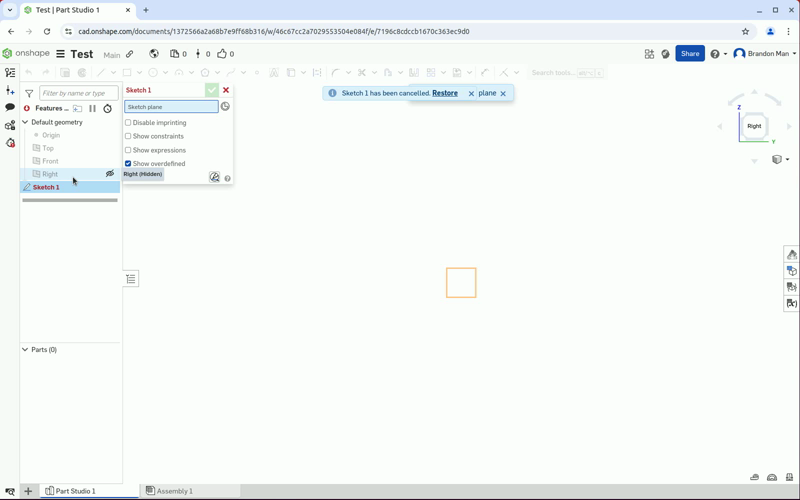
click(73, 176)
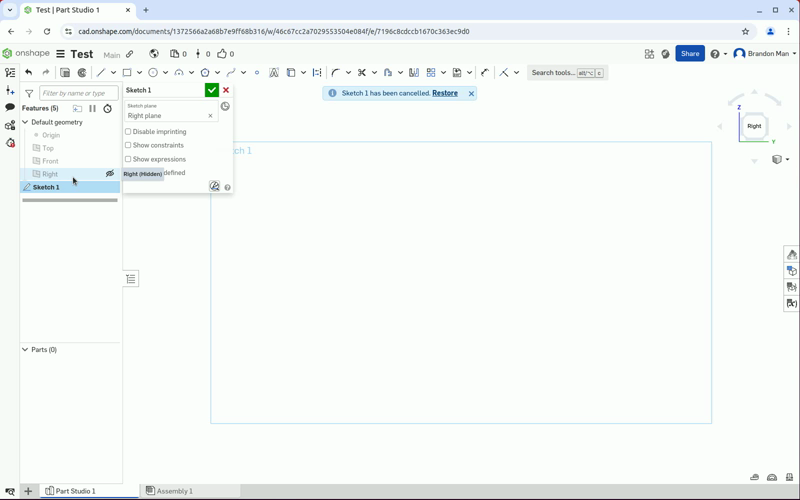
mouse_move(73, 352)
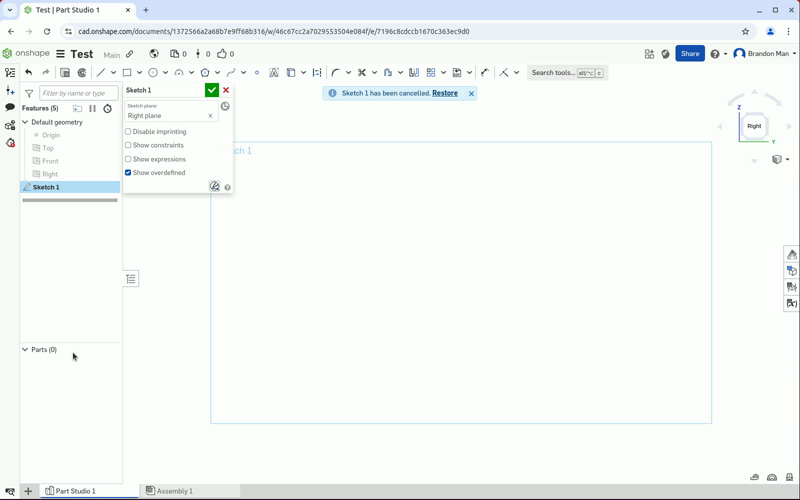
key(y)
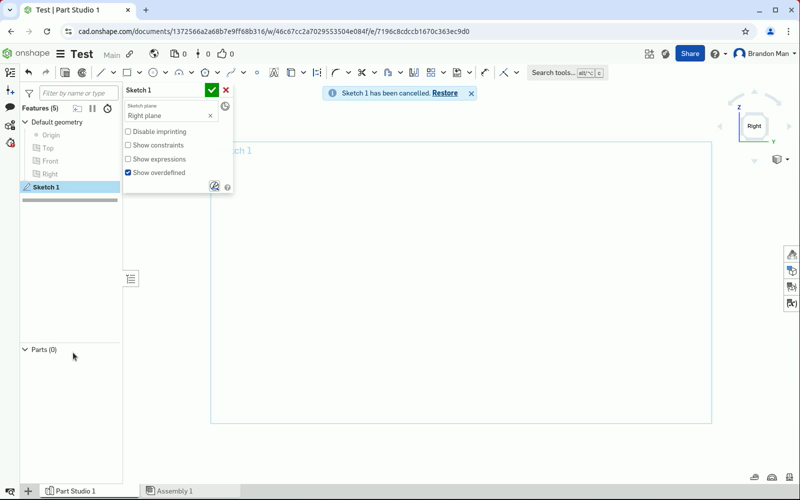
key(a)
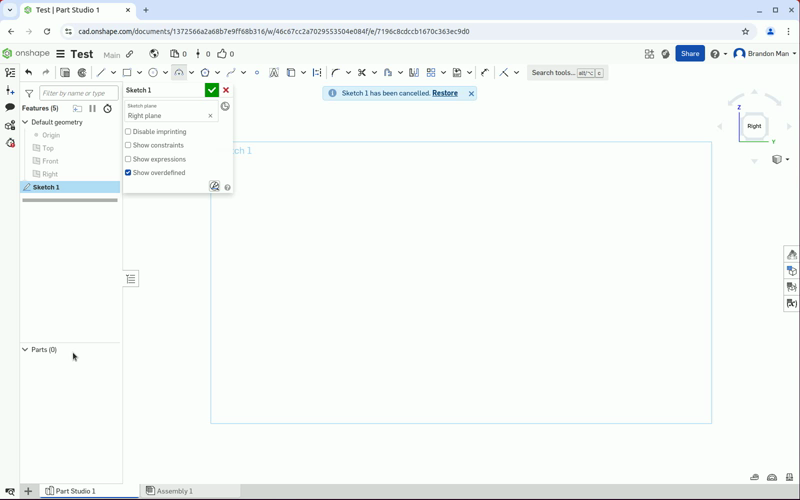
key_down(shift)
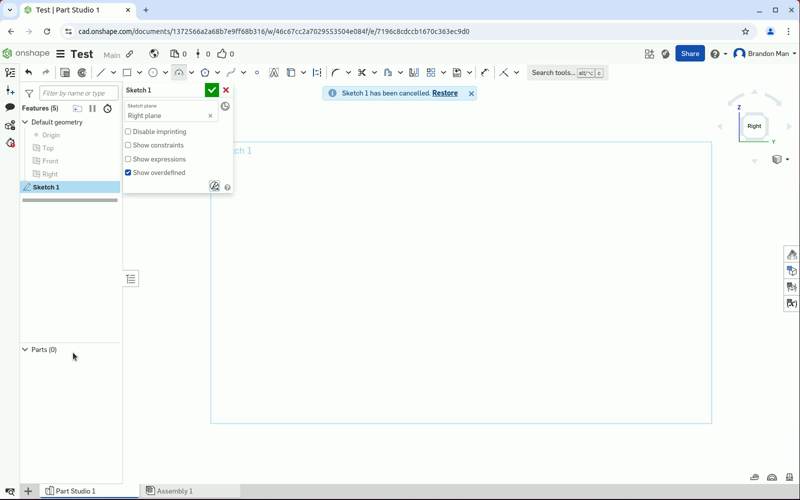
mouse_move(418, 212)
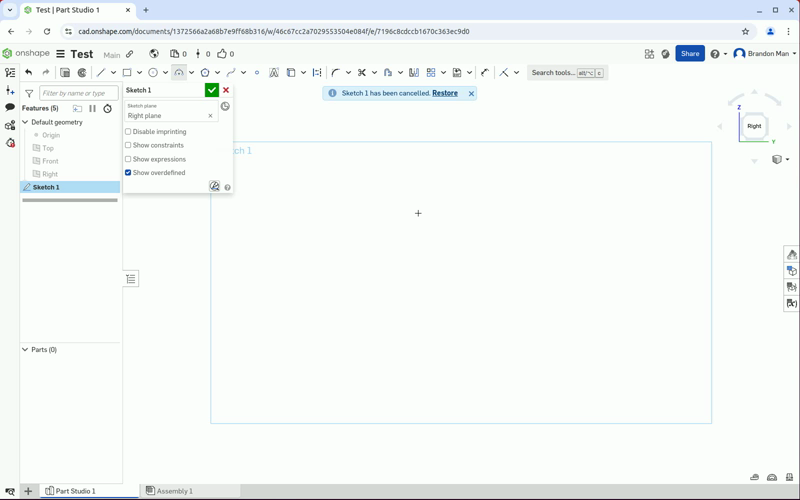
click(418, 212)
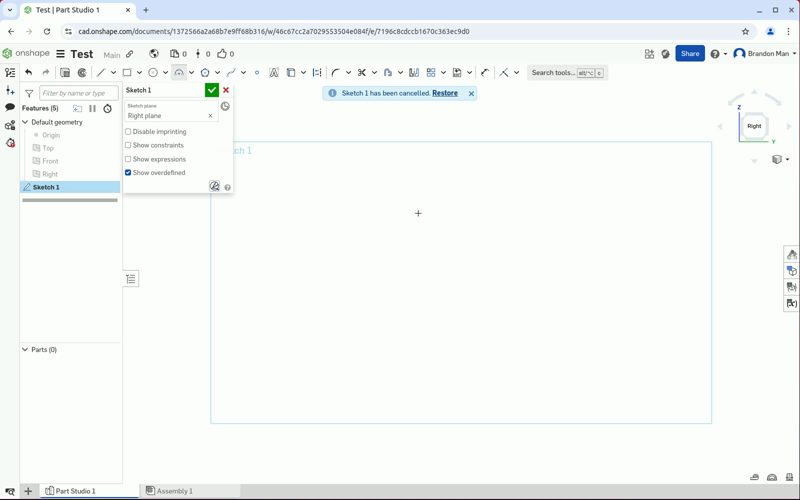
key_up(shift)
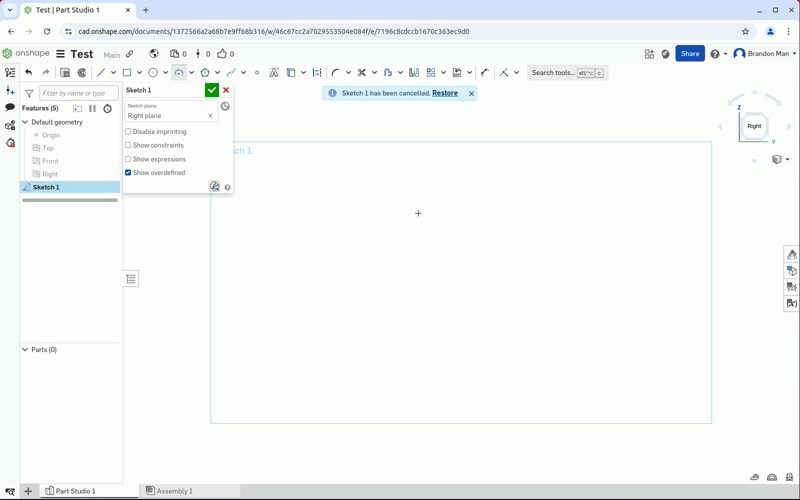
key_down(shift)
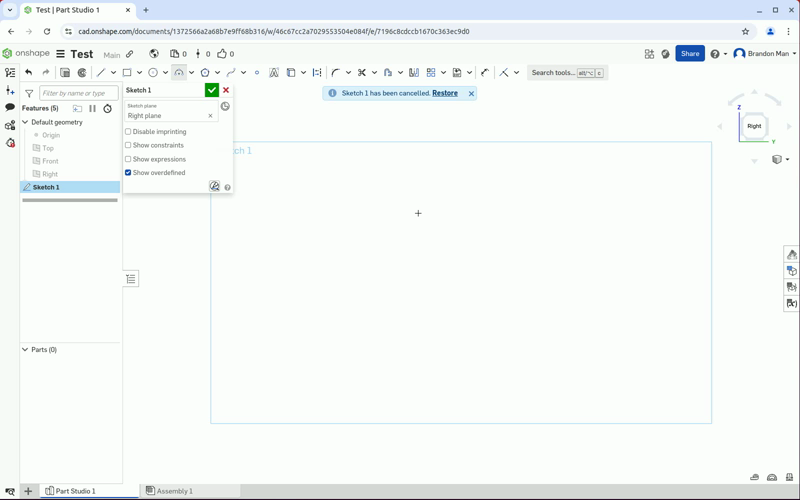
mouse_move(461, 226)
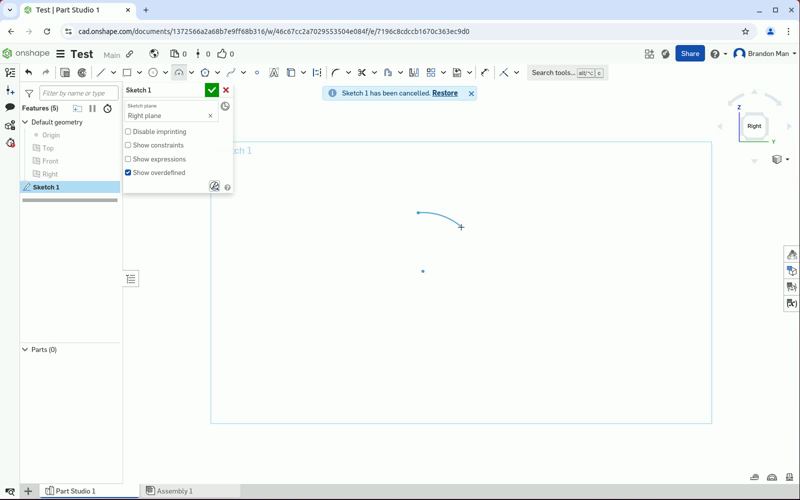
click(461, 226)
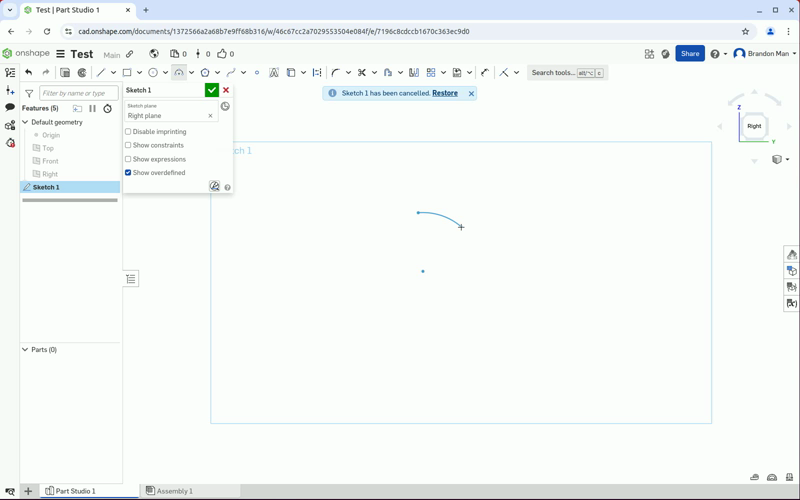
mouse_move(441, 216)
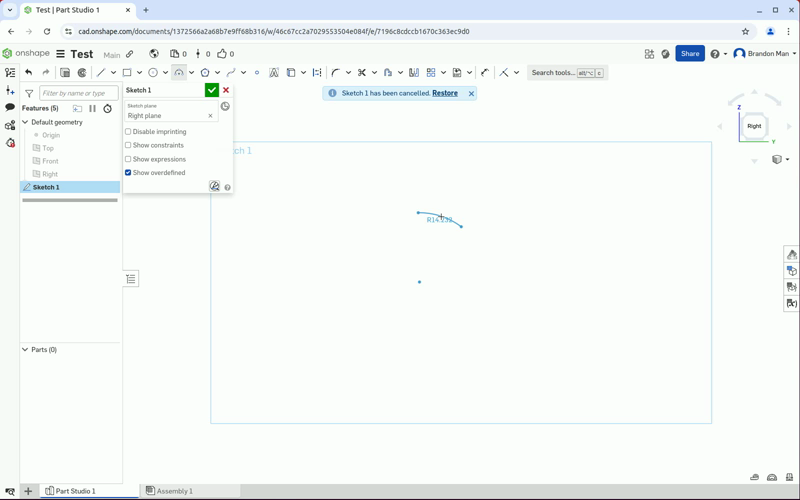
click(441, 216)
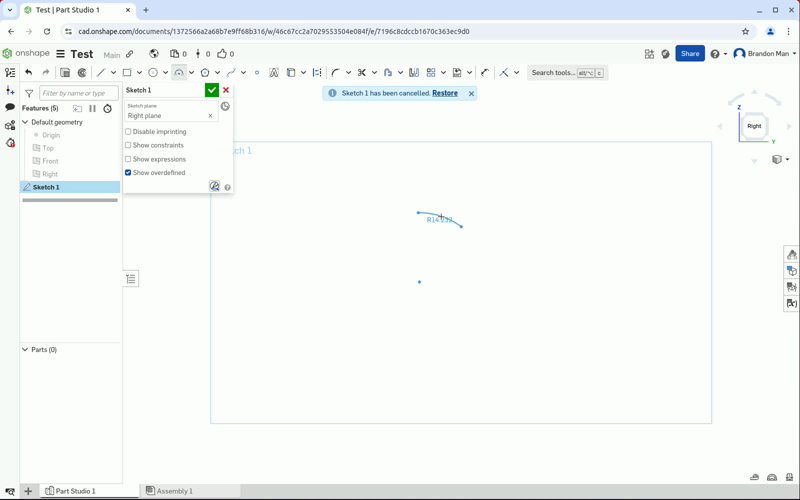
key_up(shift)
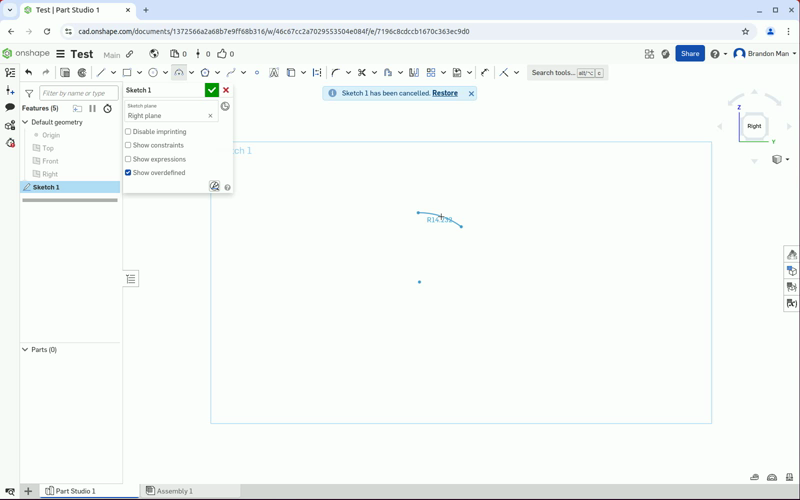
mouse_move(461, 226)
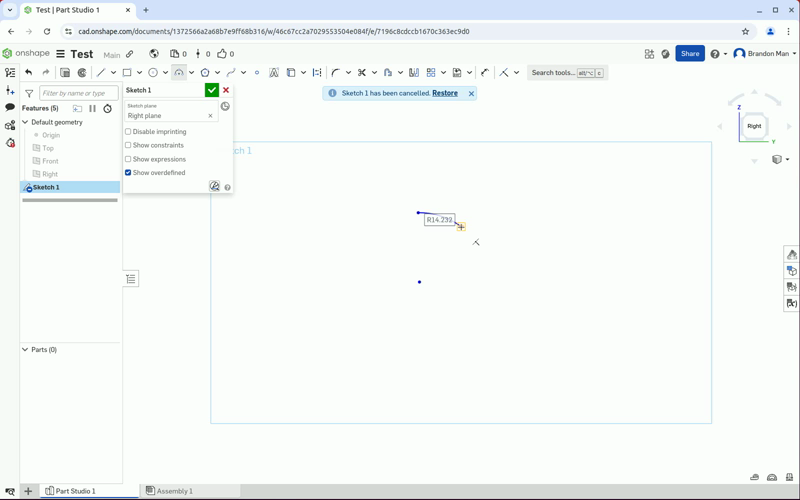
click(461, 226)
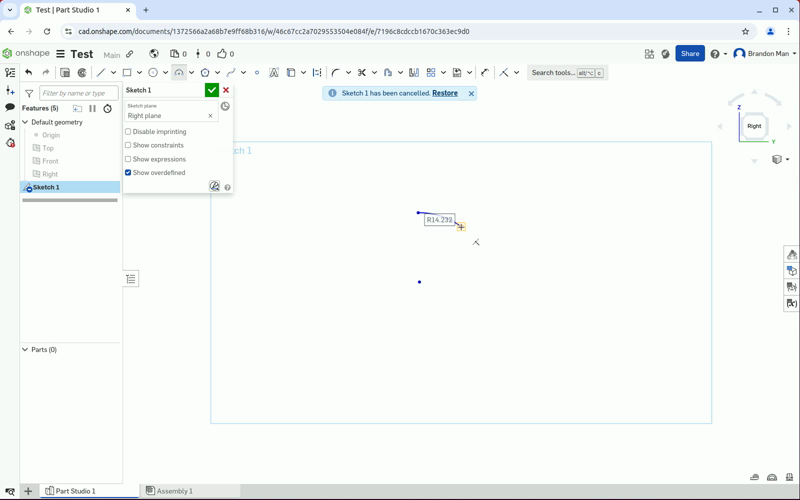
key_down(shift)
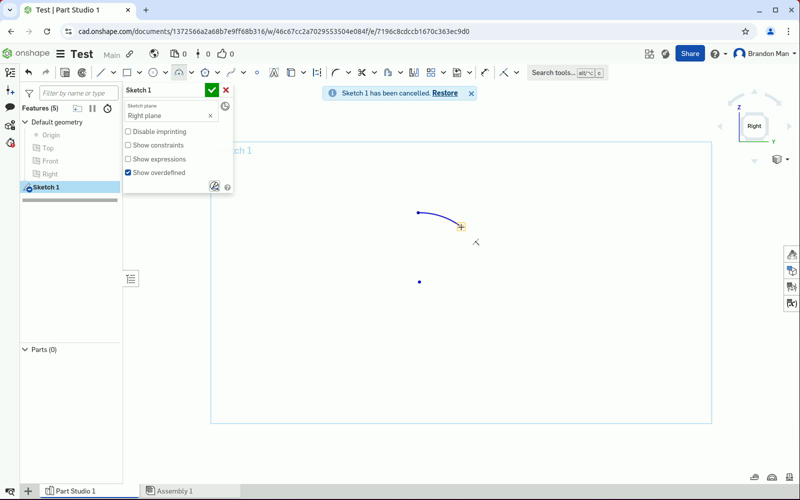
mouse_move(503, 212)
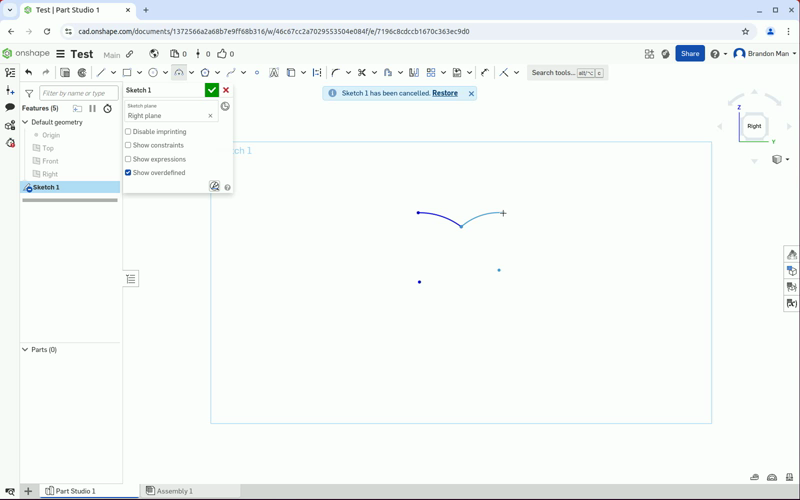
click(503, 212)
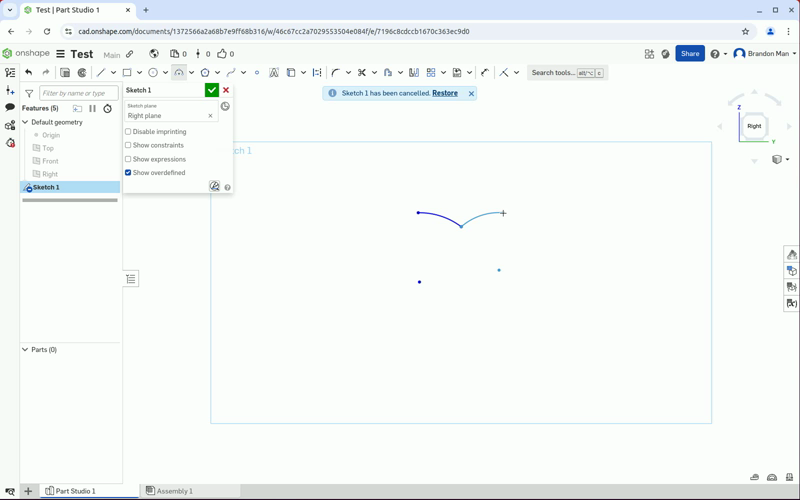
mouse_move(481, 216)
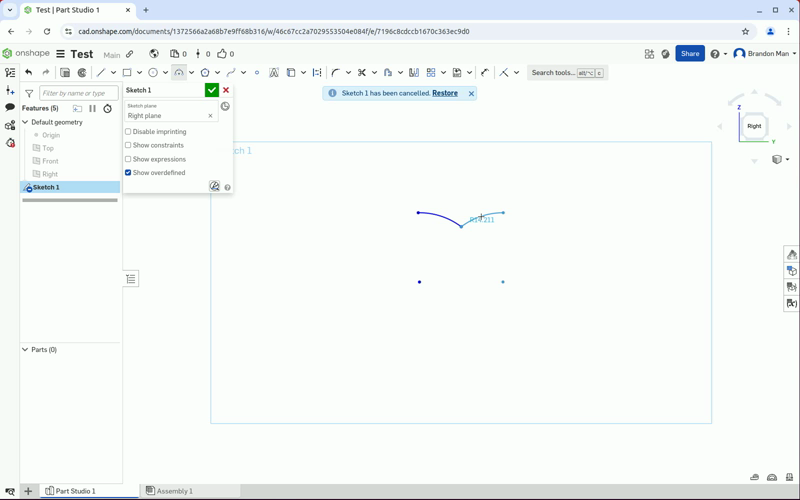
click(481, 216)
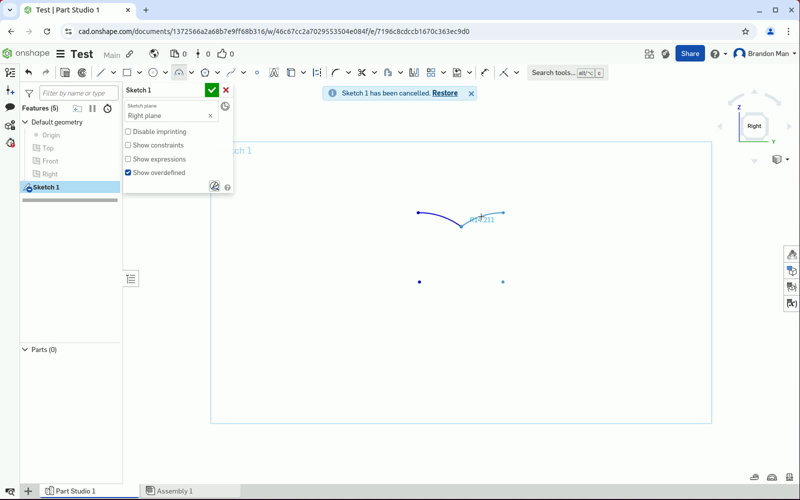
key_up(shift)
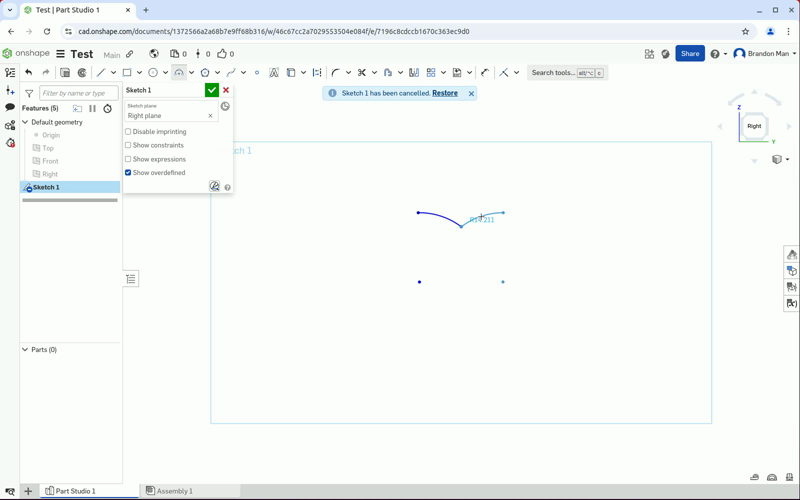
key(esc)
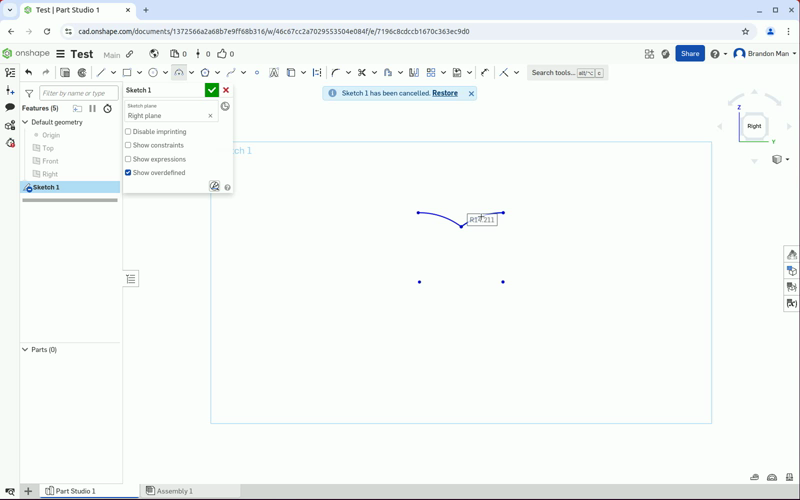
key(l)
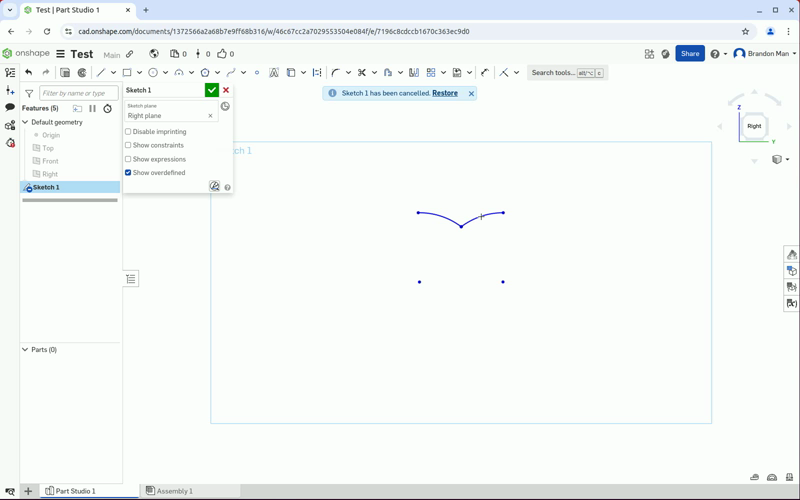
mouse_move(503, 212)
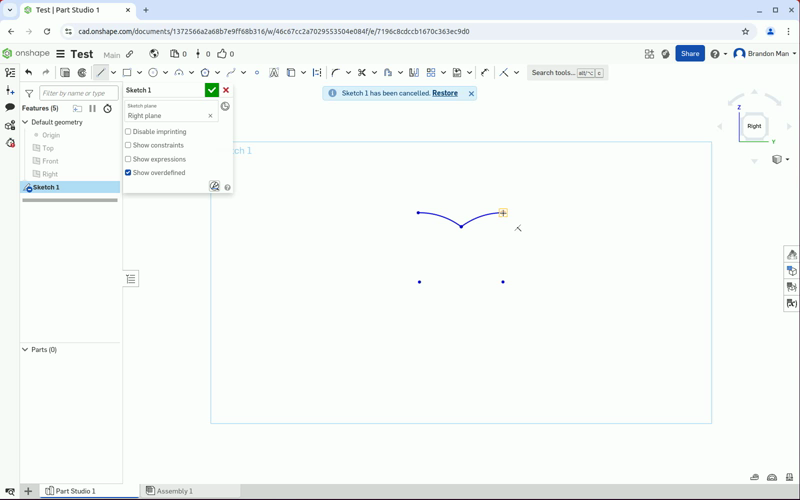
click(503, 212)
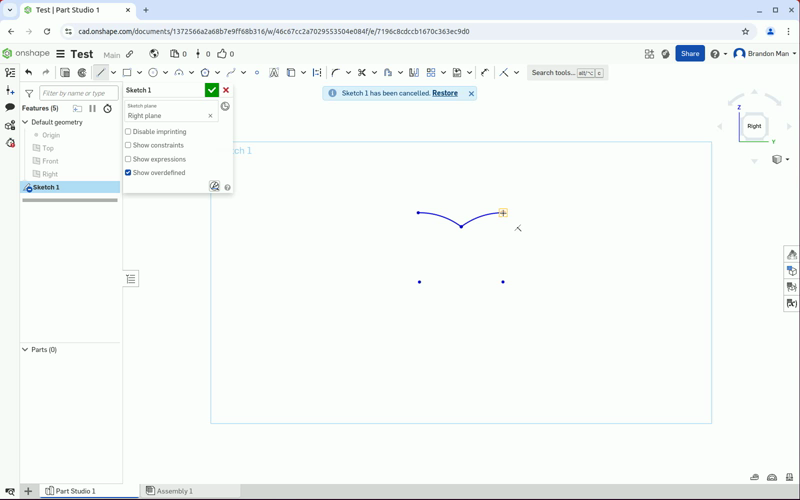
key_down(shift)
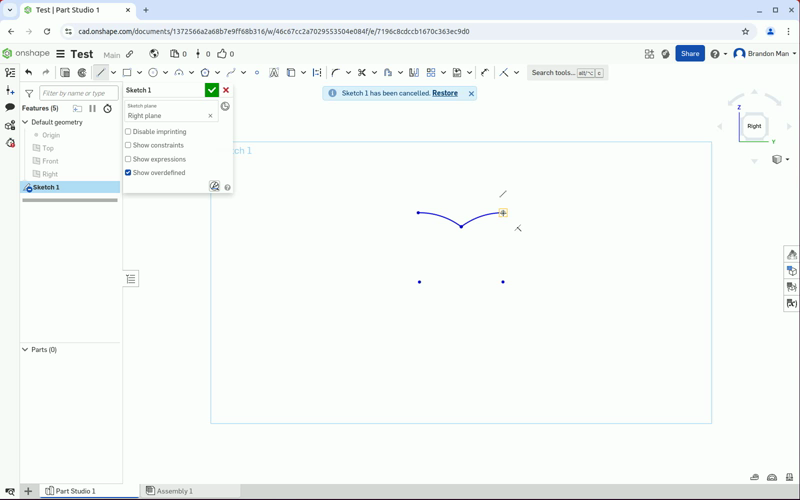
mouse_move(418, 212)
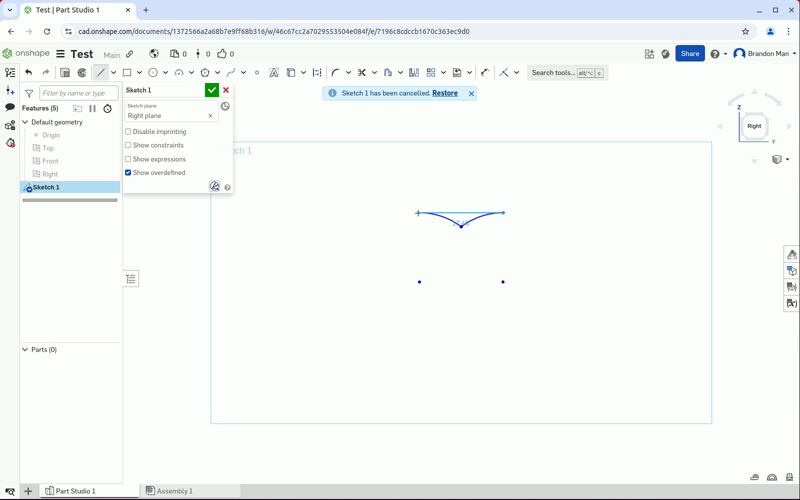
key_up(shift)
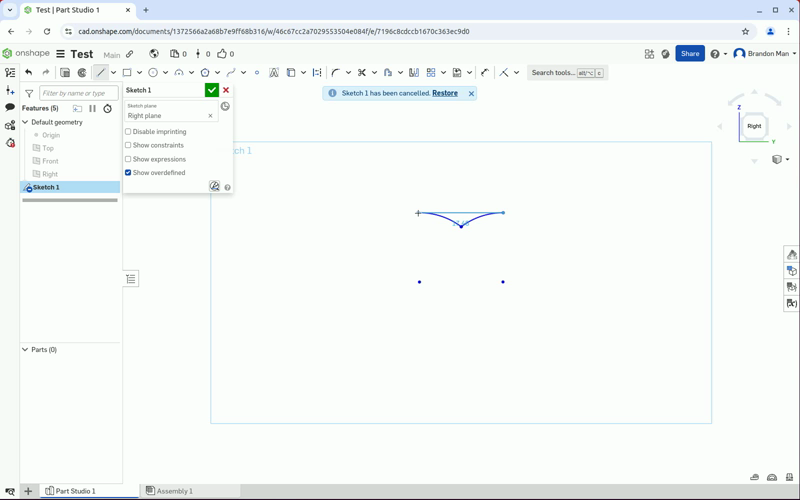
click(418, 212)
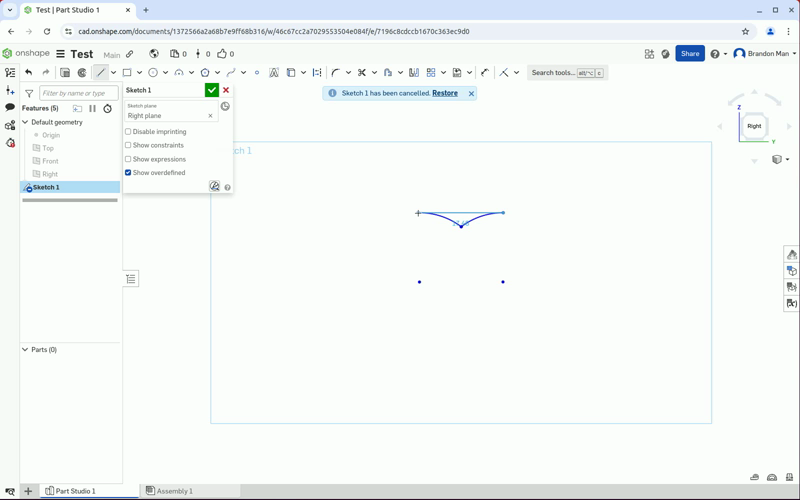
key(esc)
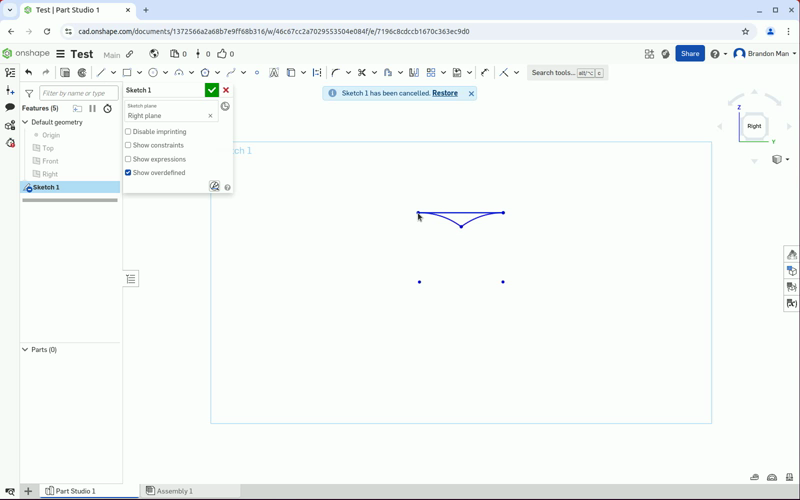
mouse_move(495, 215)
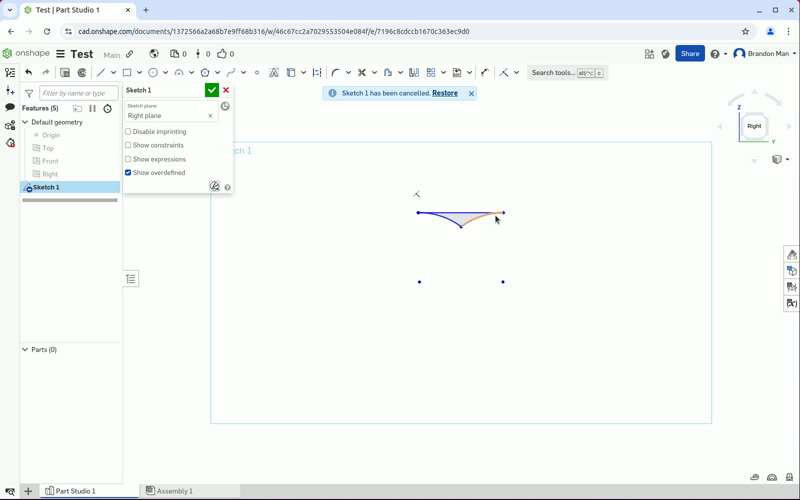
scroll(6)
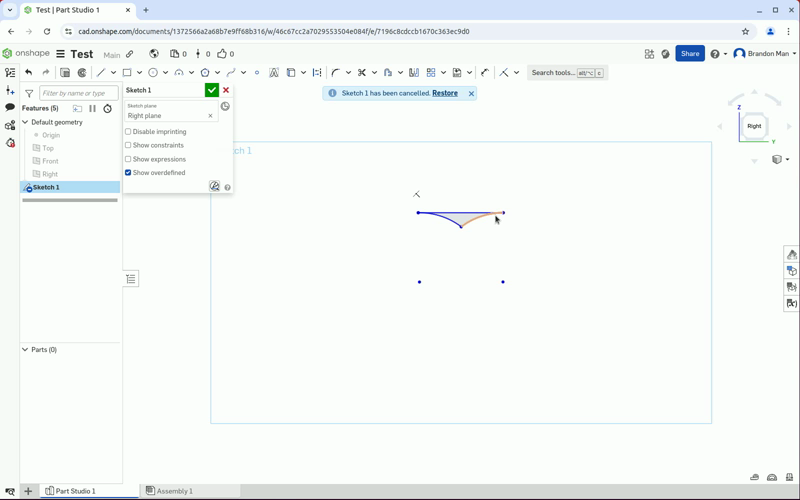
scroll(6)
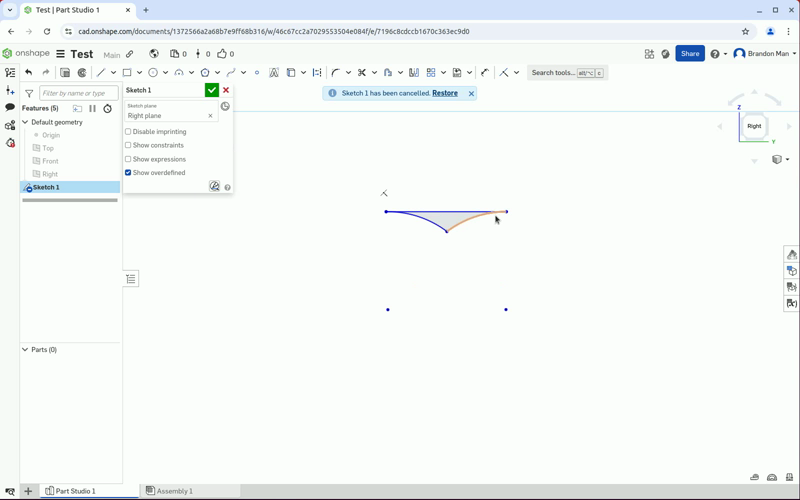
scroll(6)
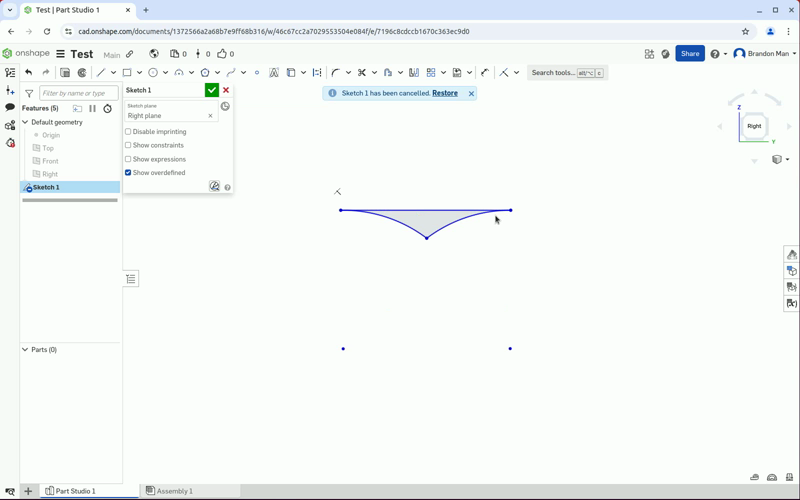
scroll(6)
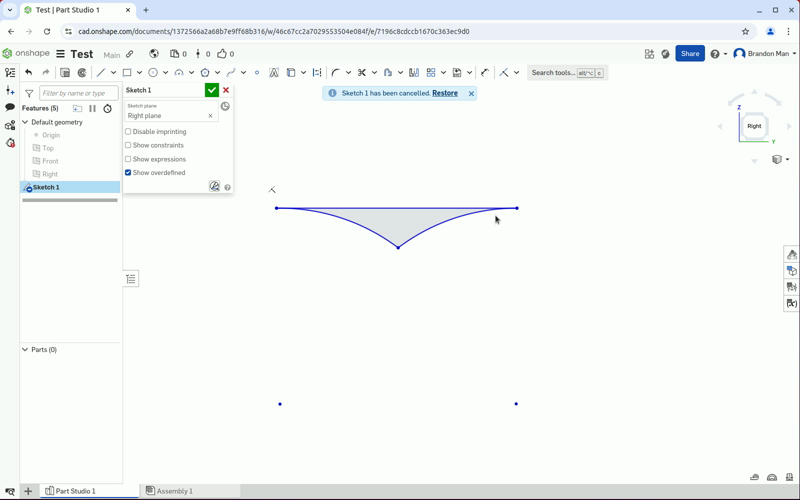
scroll(6)
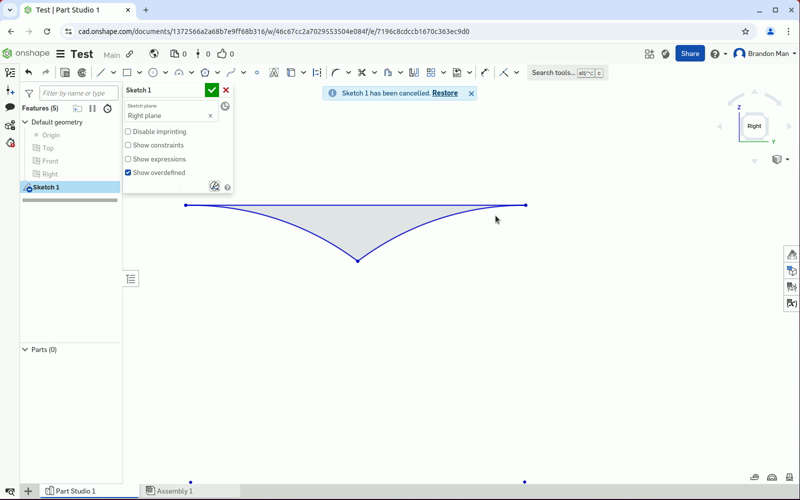
scroll(6)
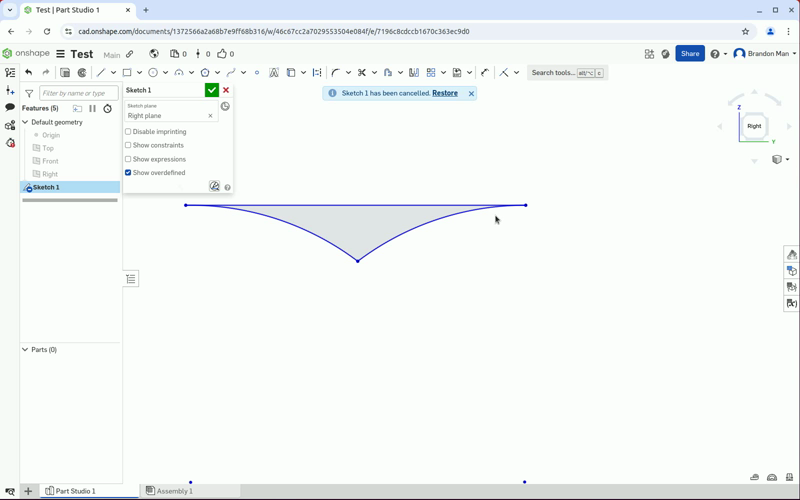
scroll(6)
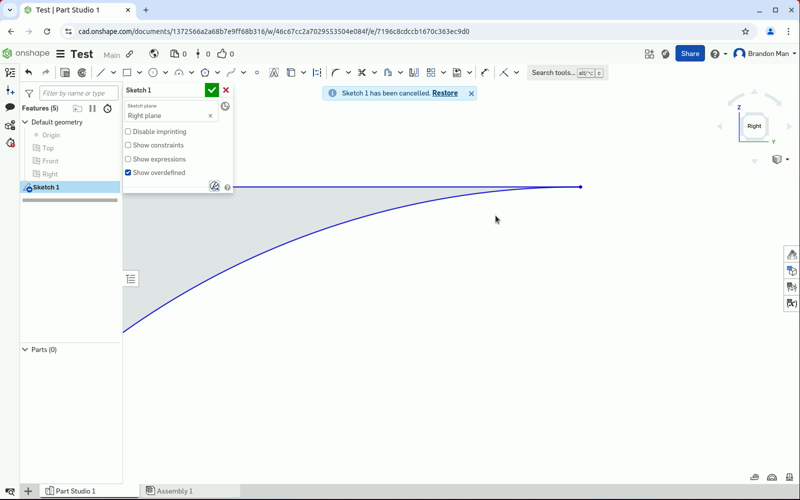
click(495, 215)
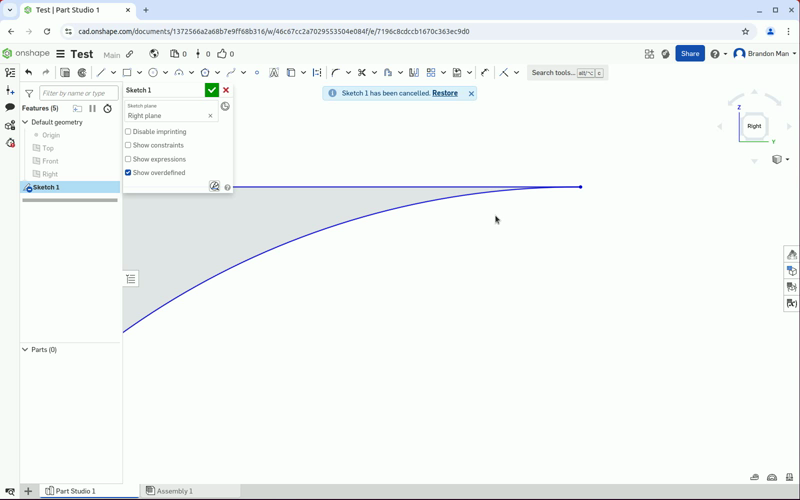
scroll(-6)
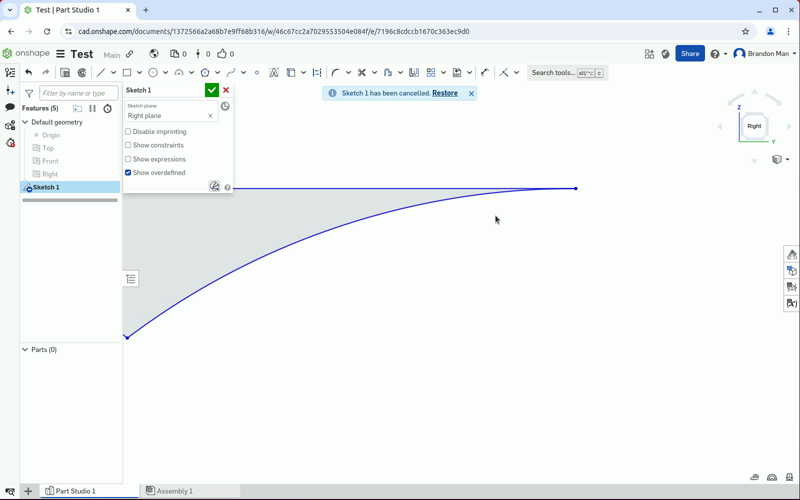
scroll(-6)
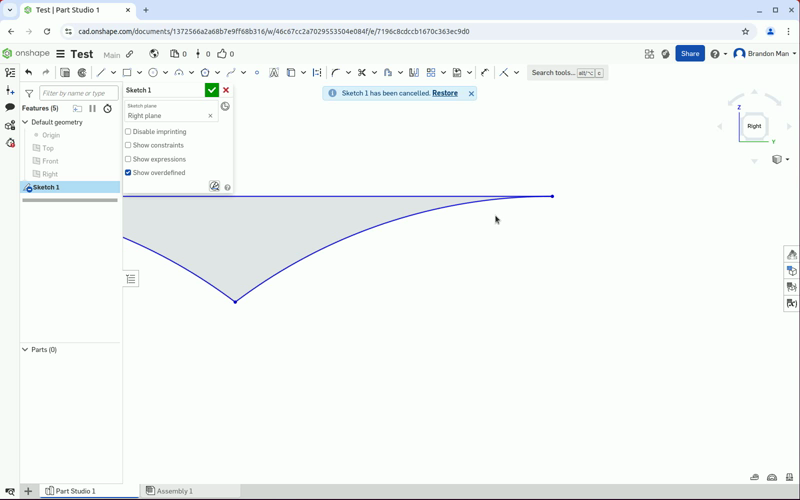
scroll(-6)
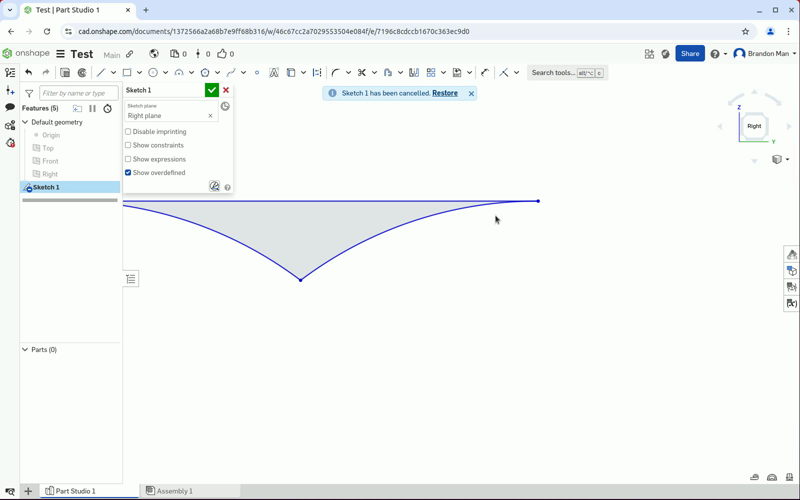
scroll(-6)
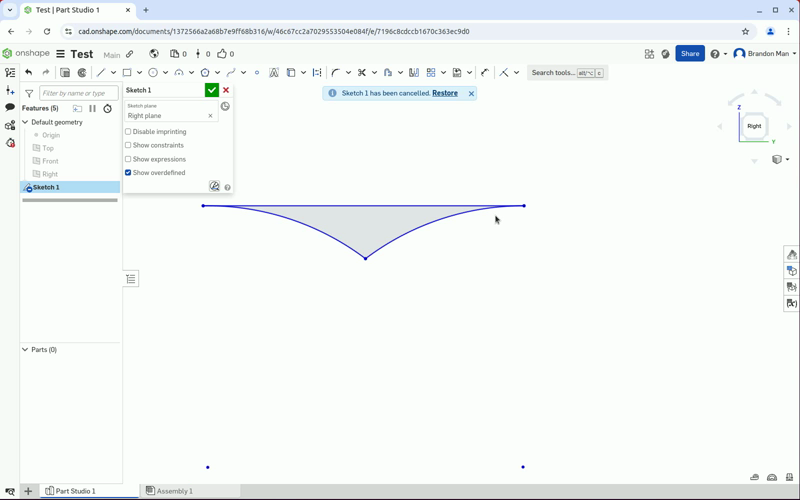
scroll(-6)
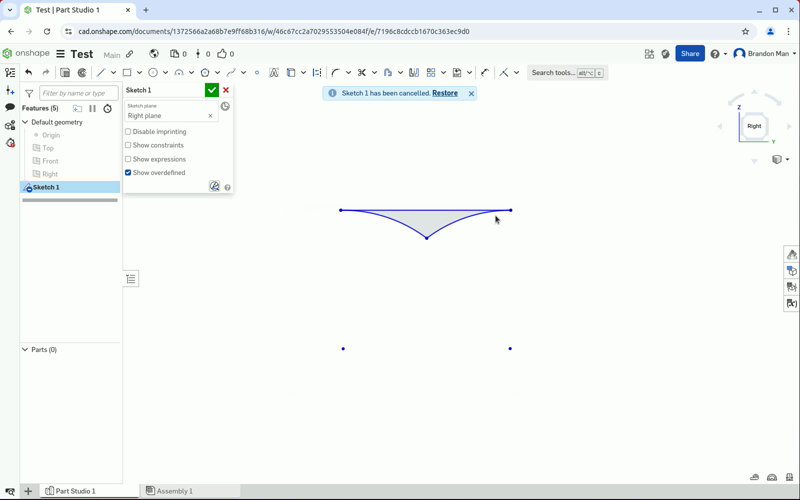
scroll(-6)
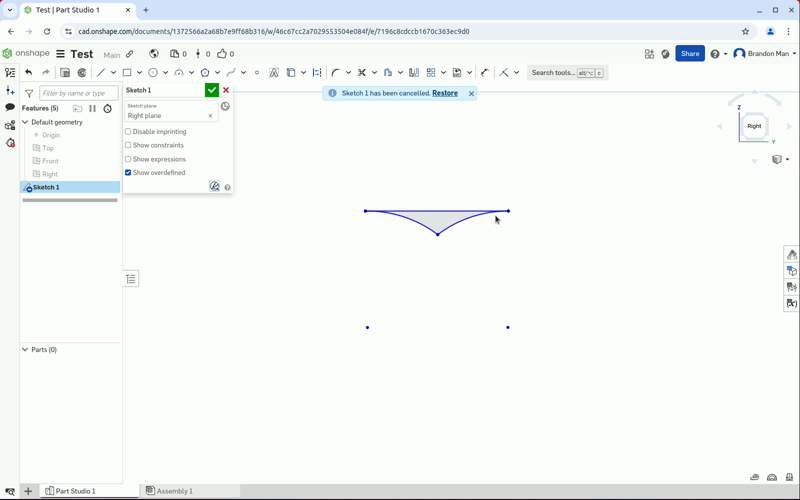
scroll(-6)
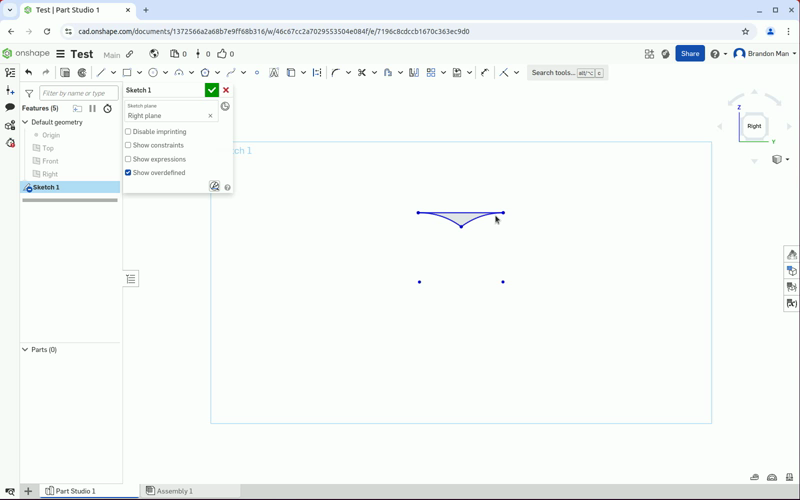
mouse_move(73, 352)
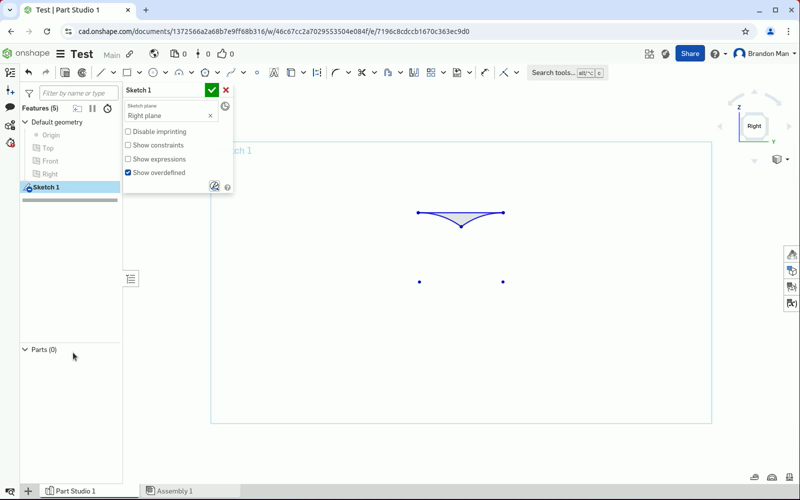
key(shift+y)
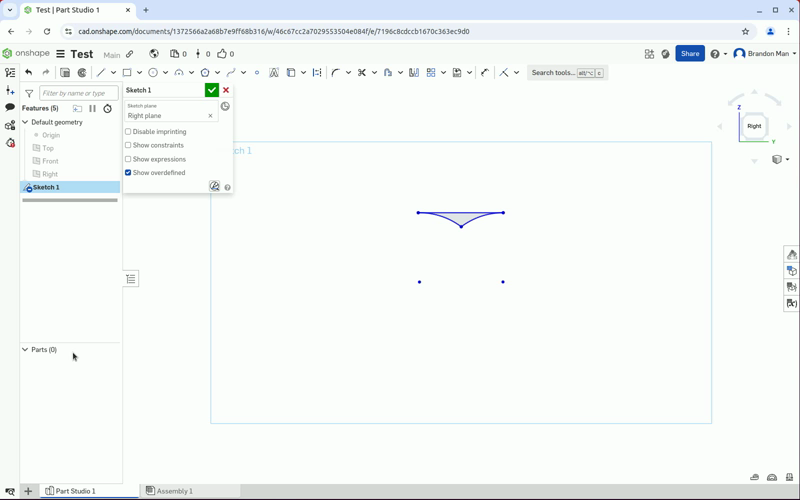
key(shift+e)
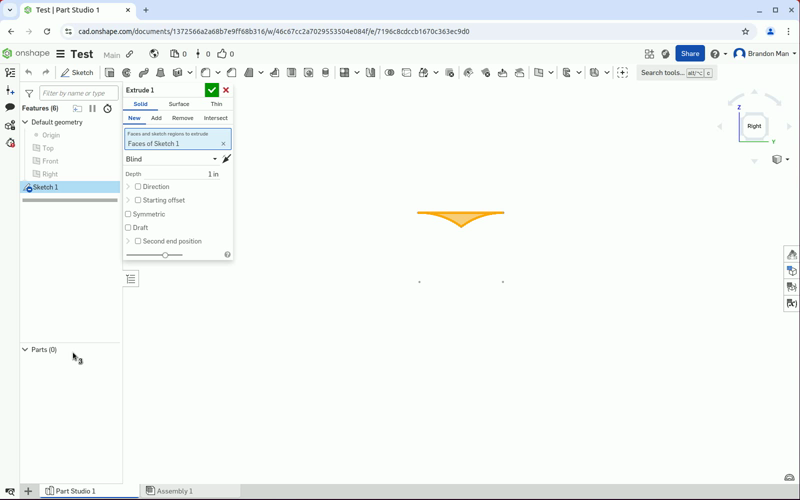
mouse_move(143, 106)
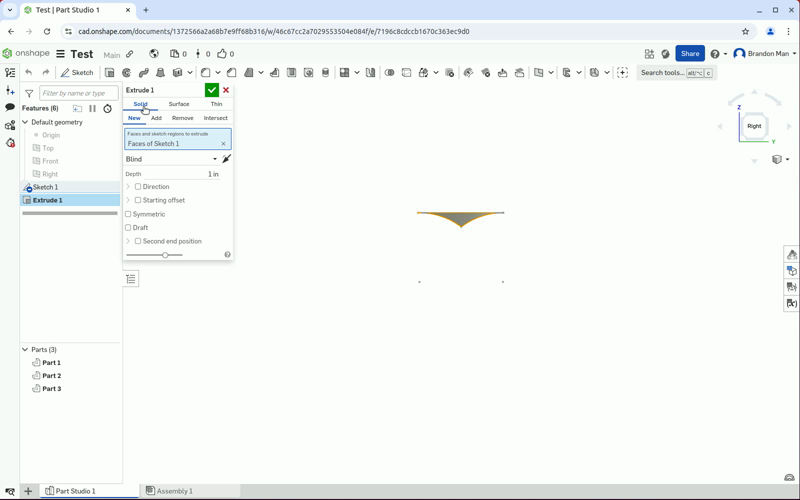
click(143, 106)
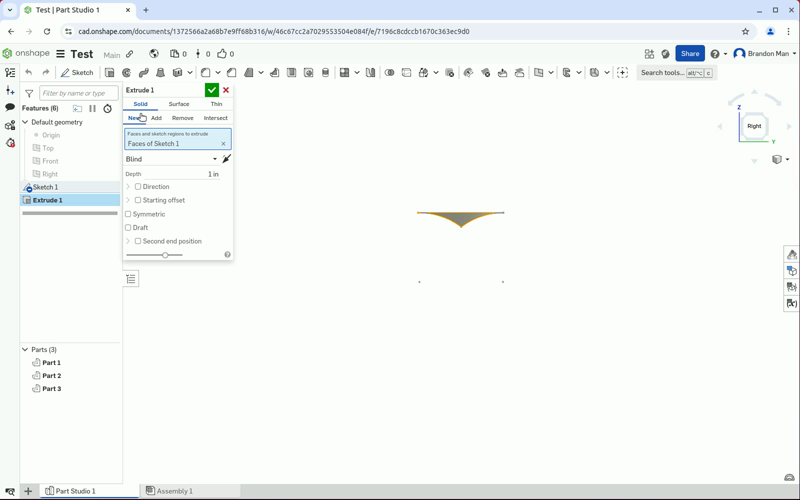
mouse_move(137, 120)
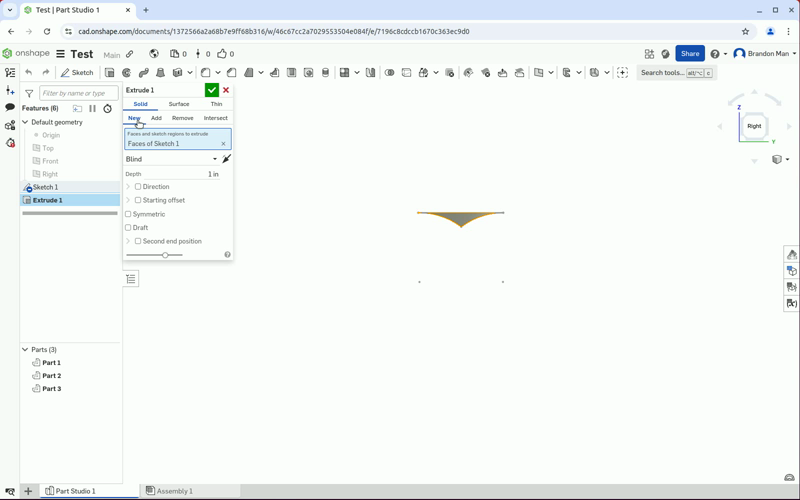
click(137, 120)
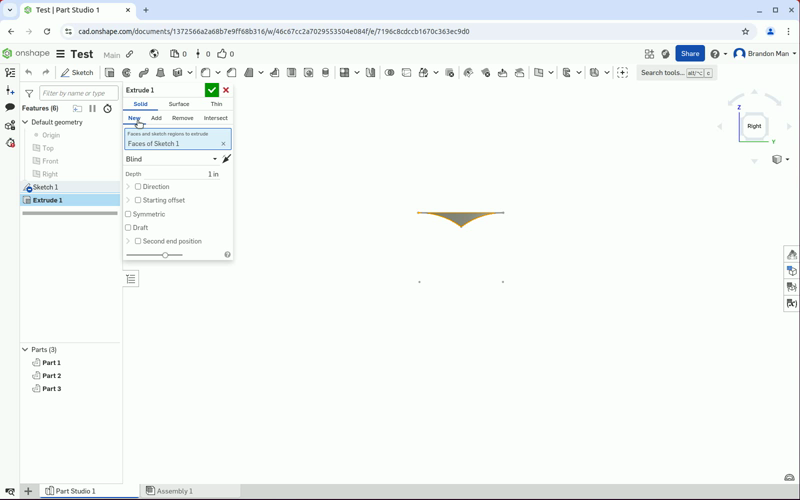
key(tab, 4)
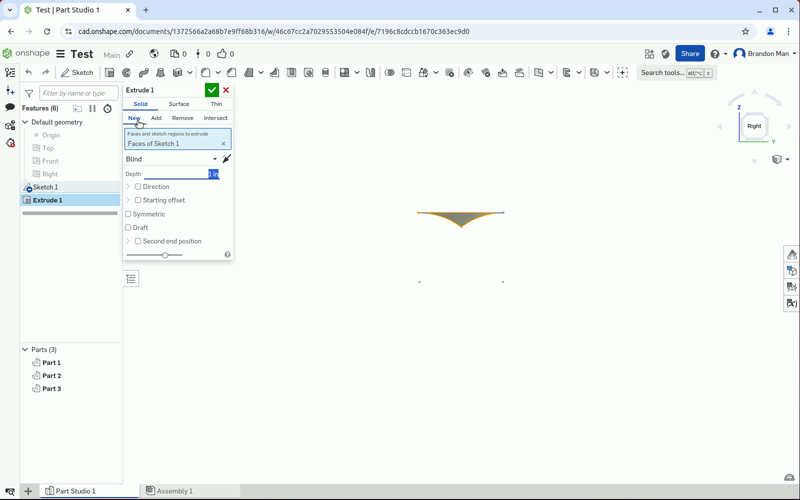
text(3.37)
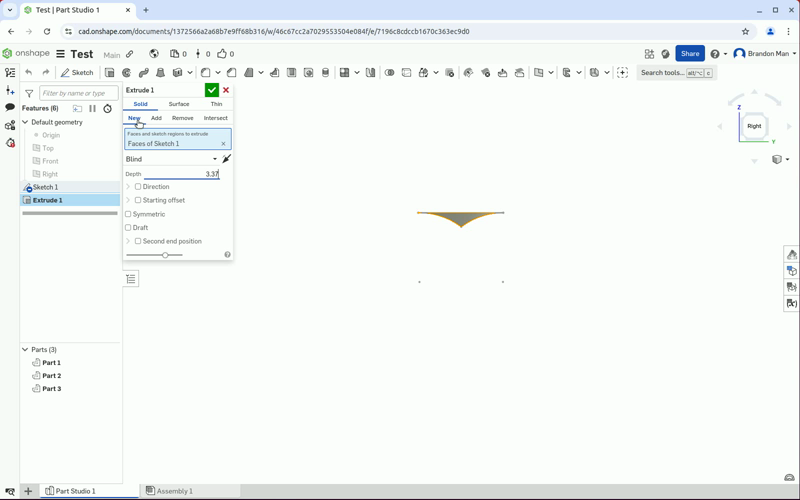
key(enter)
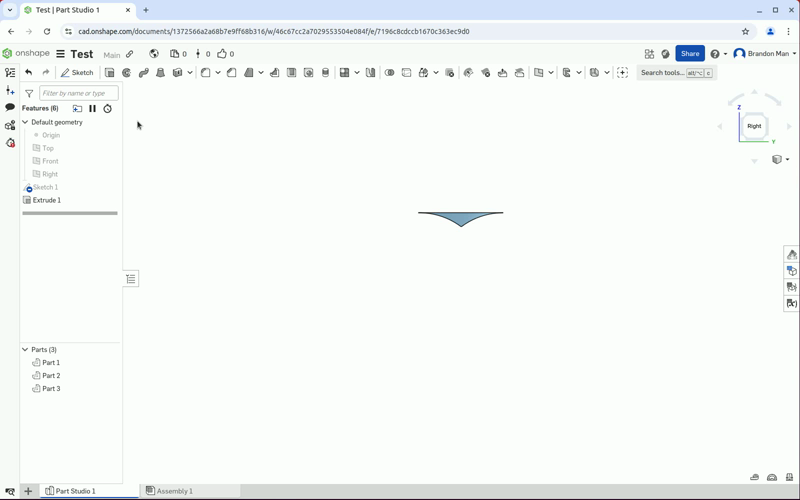
key(shift+h)
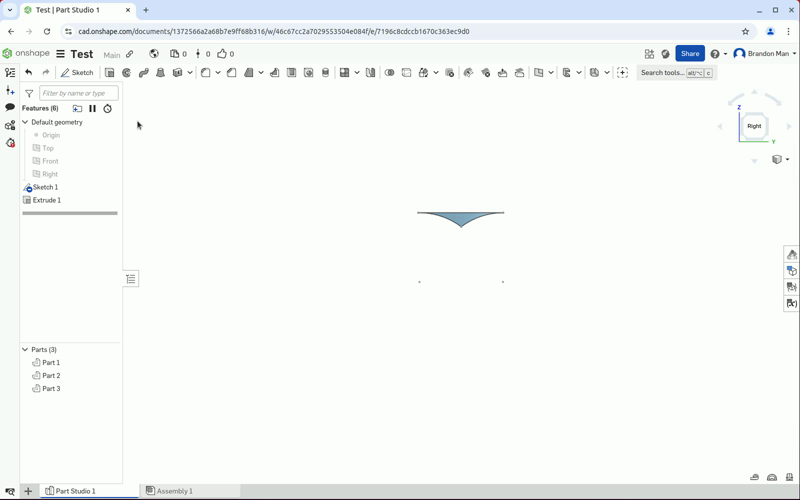
key(shift+h)
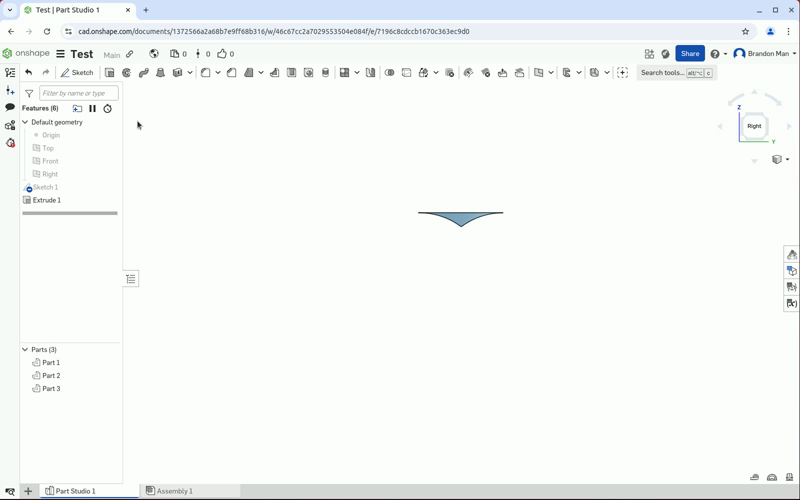
mouse_move(73, 189)
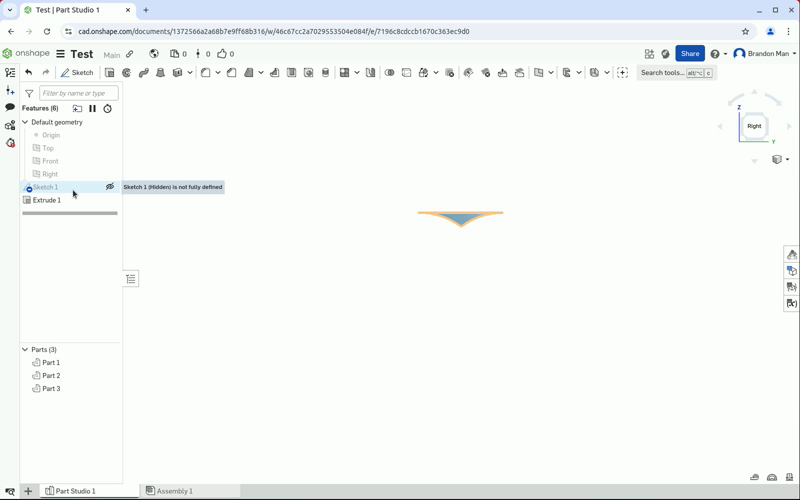
click(73, 189)
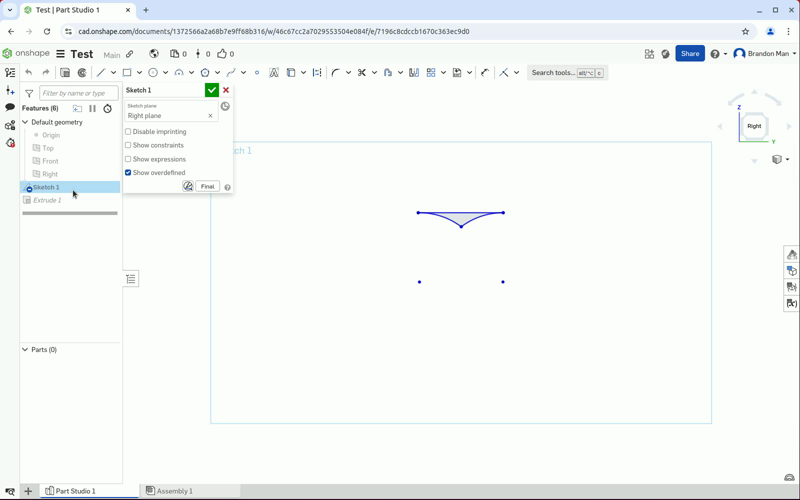
mouse_move(229, 92)
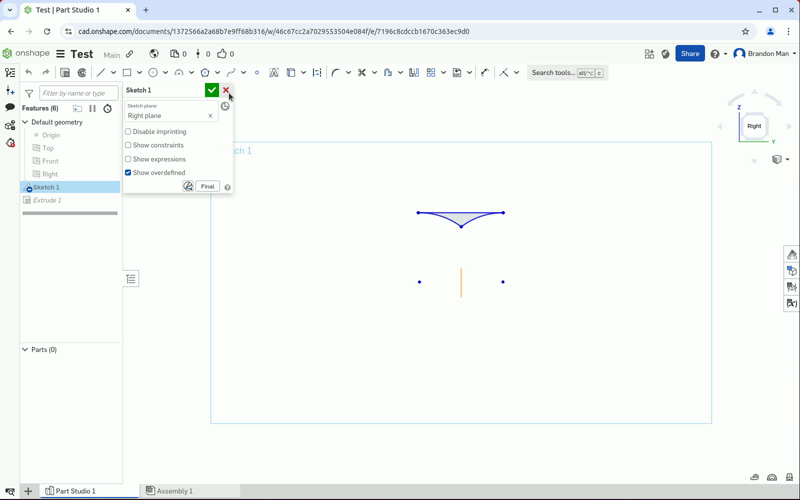
click(229, 92)
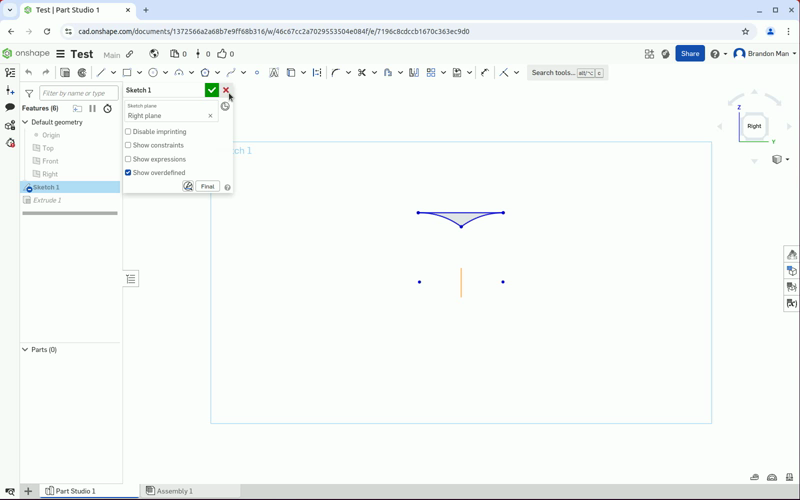
key(shift+s)
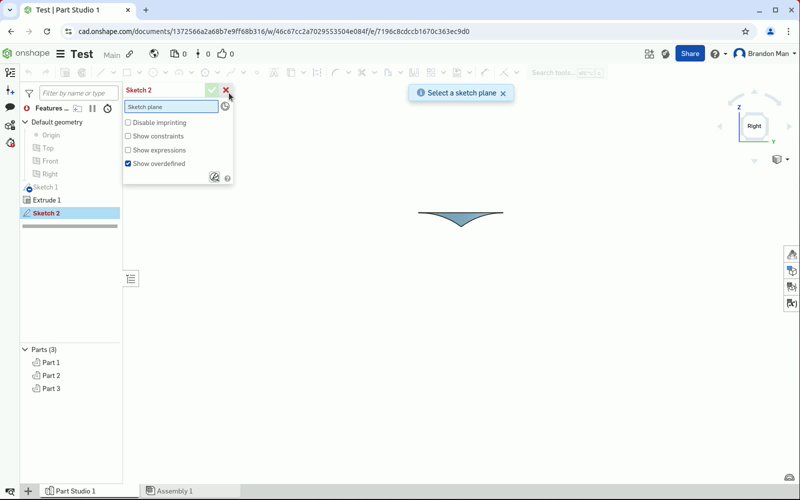
mouse_move(73, 176)
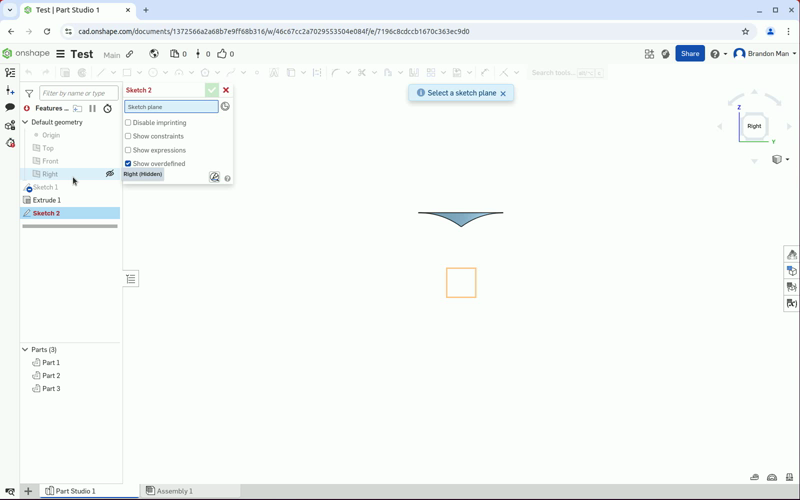
click(73, 176)
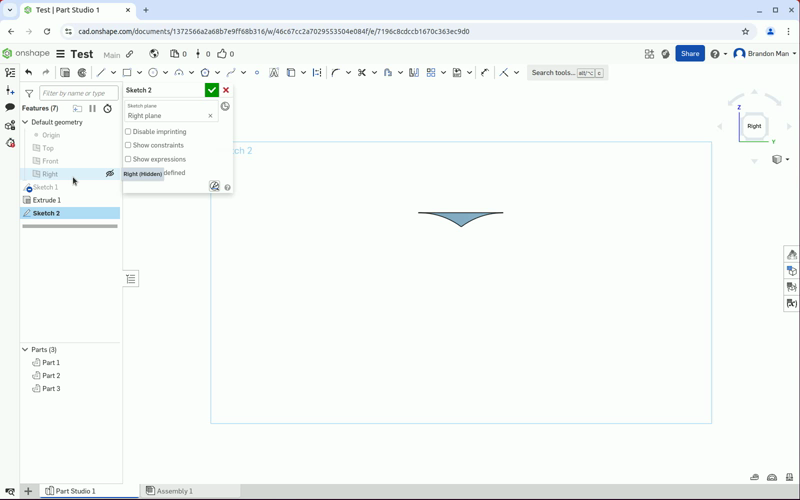
mouse_move(73, 352)
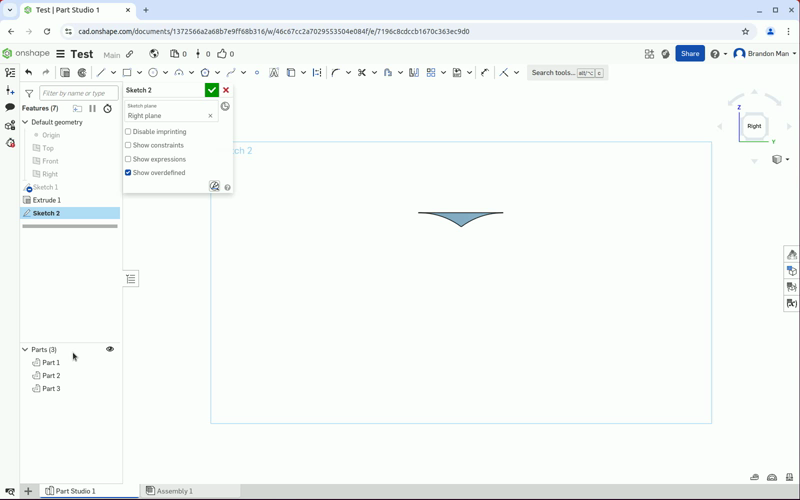
key(y)
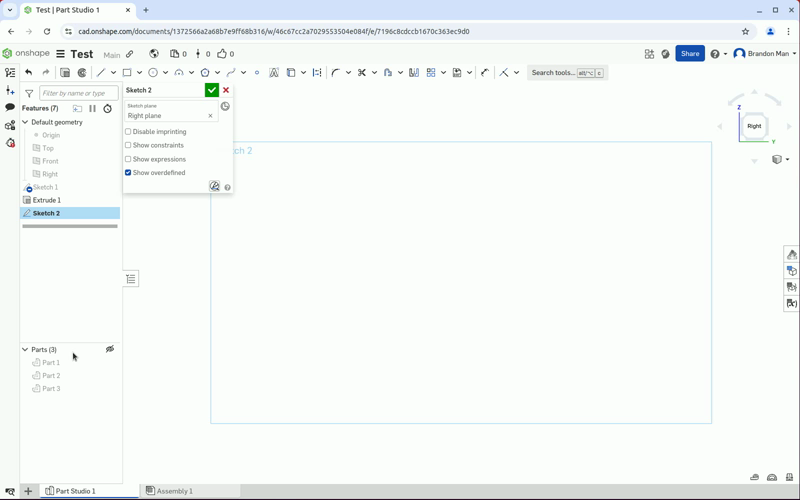
key(l)
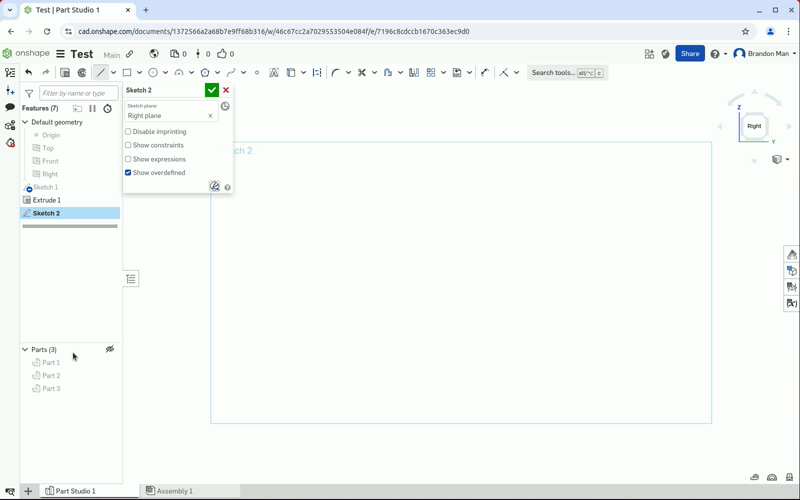
key_down(shift)
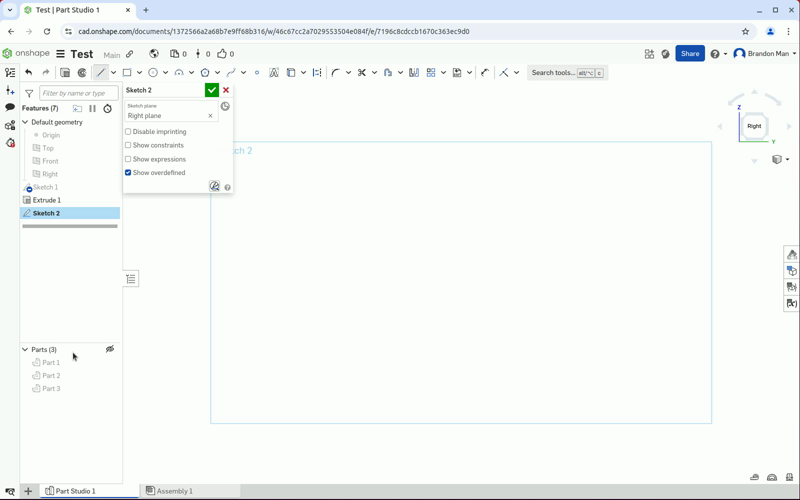
mouse_move(418, 353)
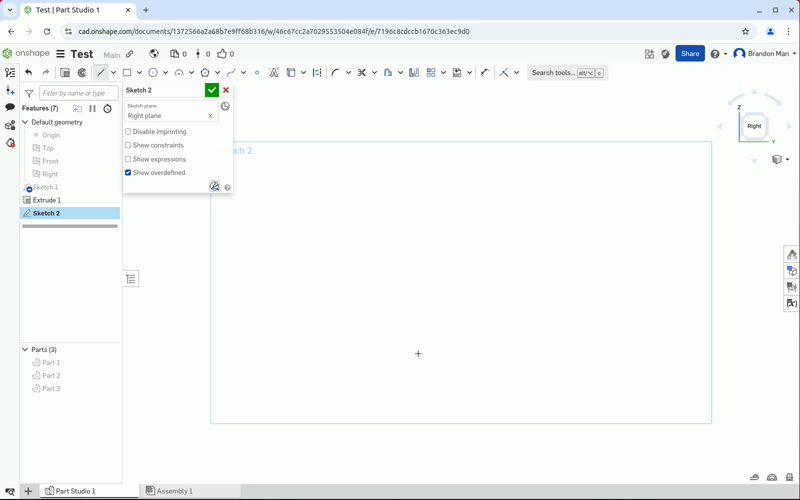
click(418, 353)
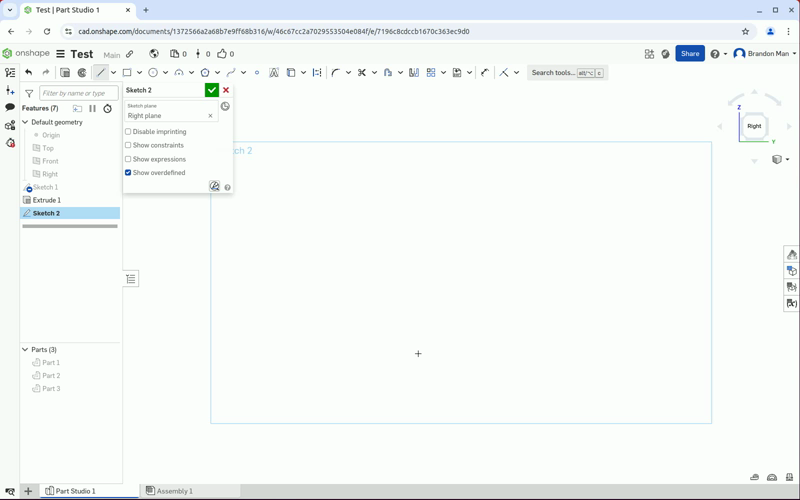
key_up(shift)
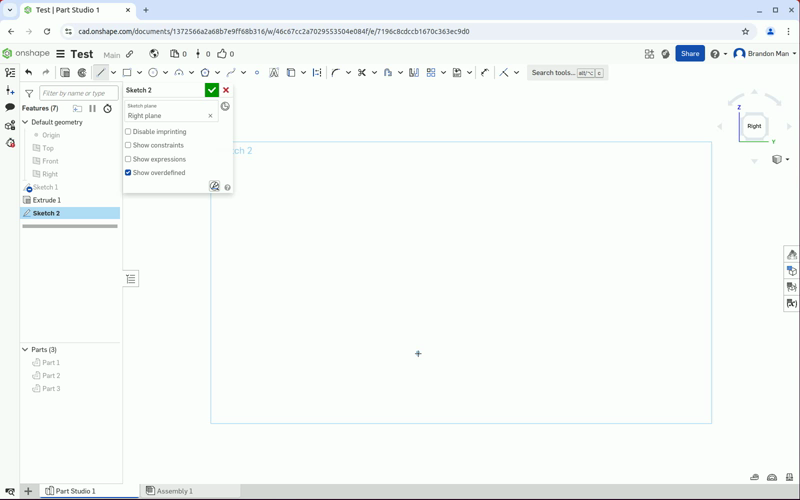
key_down(shift)
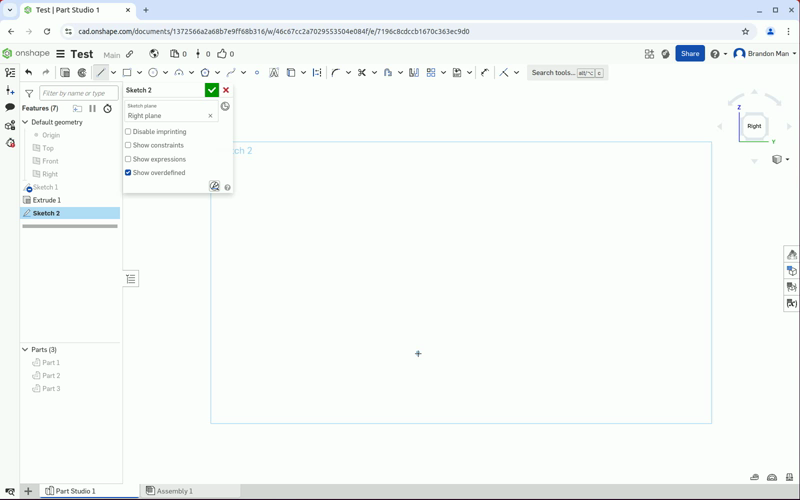
mouse_move(503, 353)
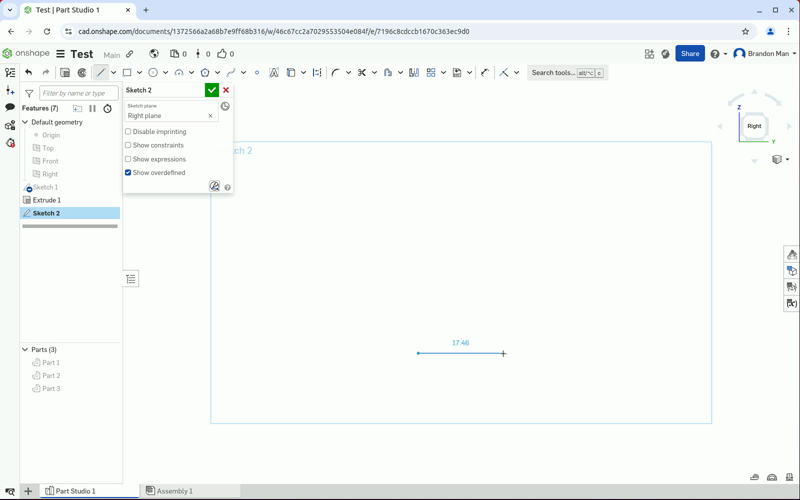
click(503, 353)
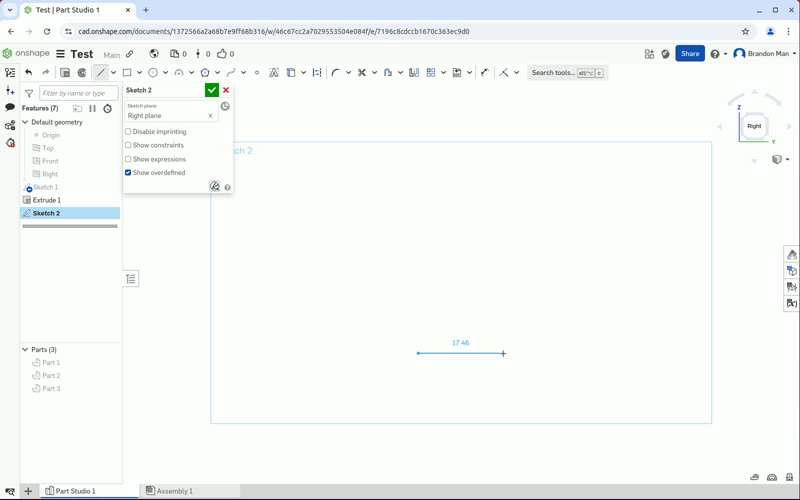
key_up(shift)
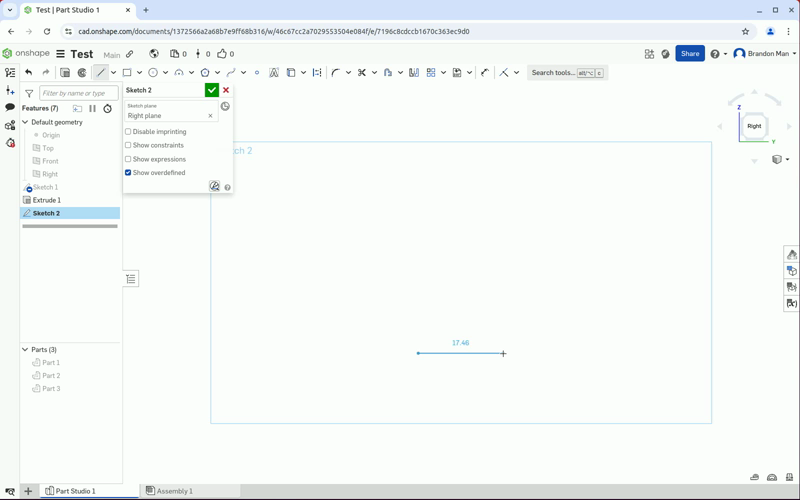
key(esc)
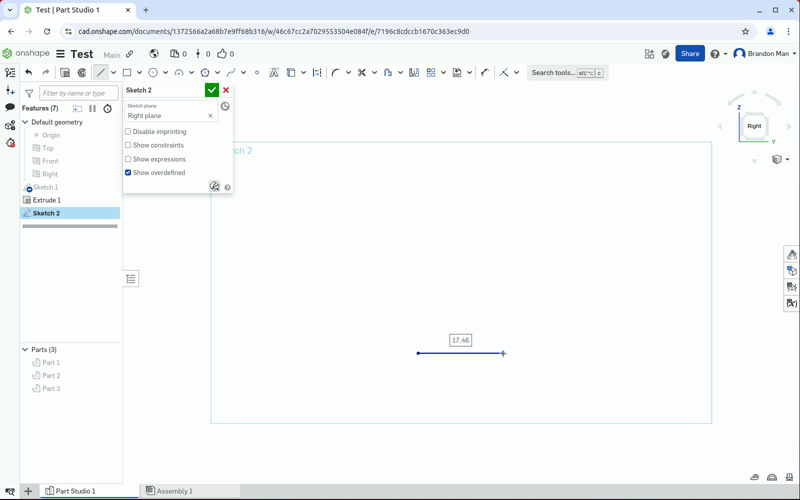
key(a)
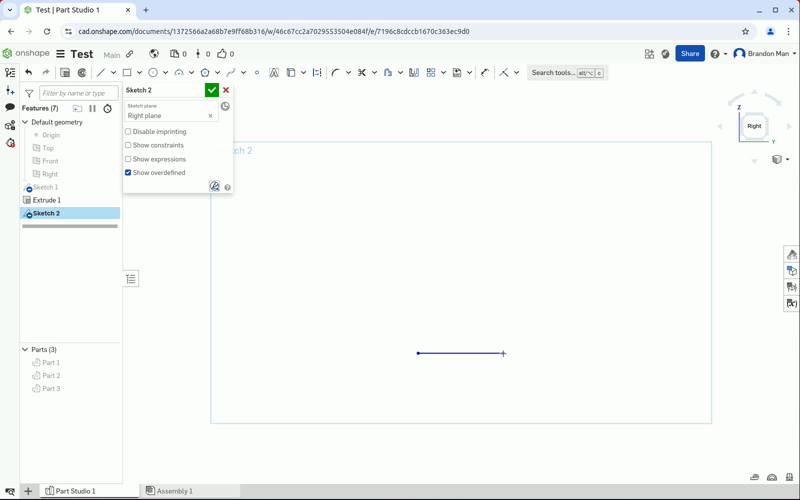
mouse_move(503, 353)
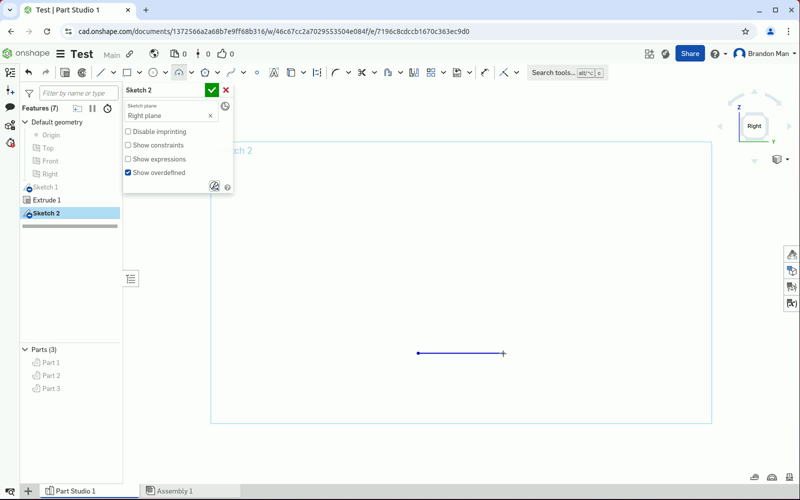
click(503, 353)
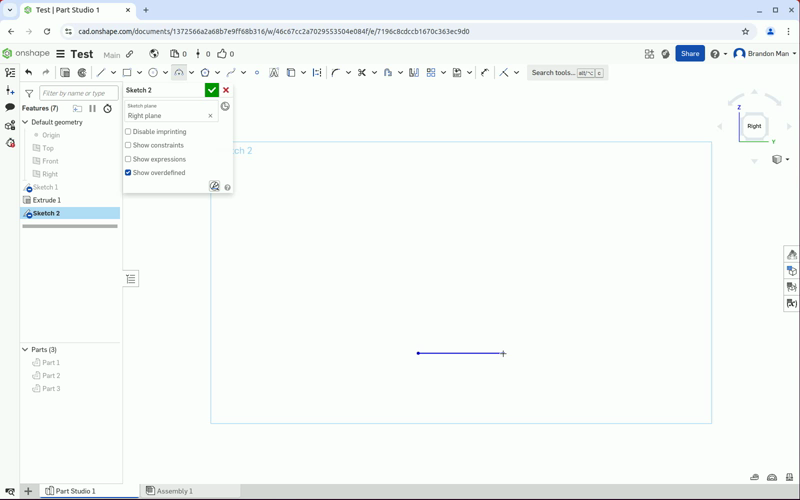
key_down(shift)
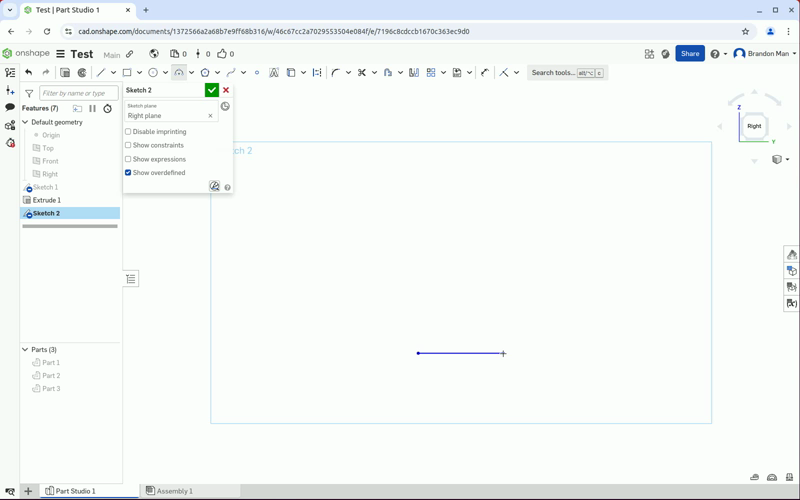
mouse_move(461, 339)
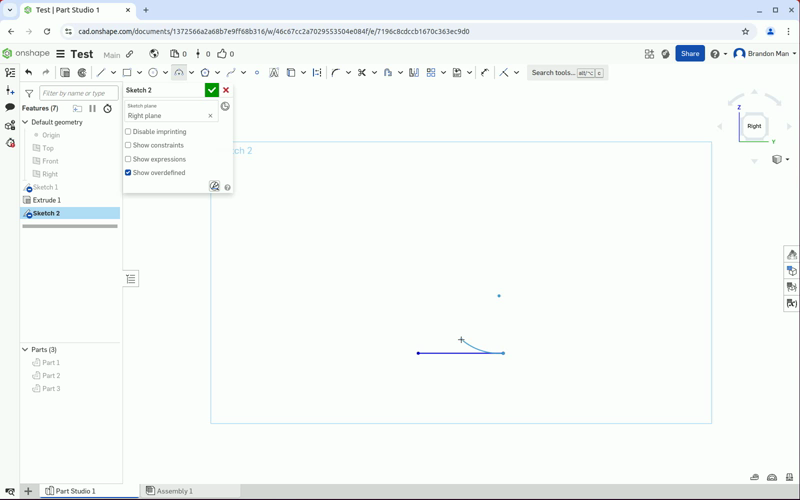
click(461, 339)
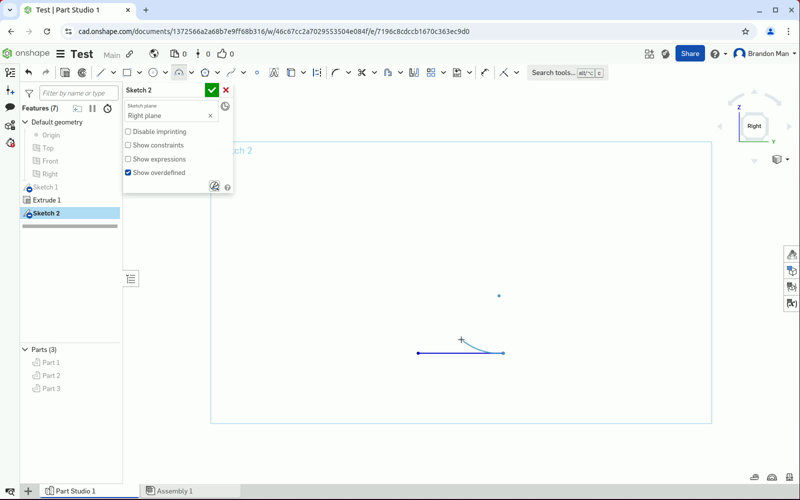
mouse_move(481, 349)
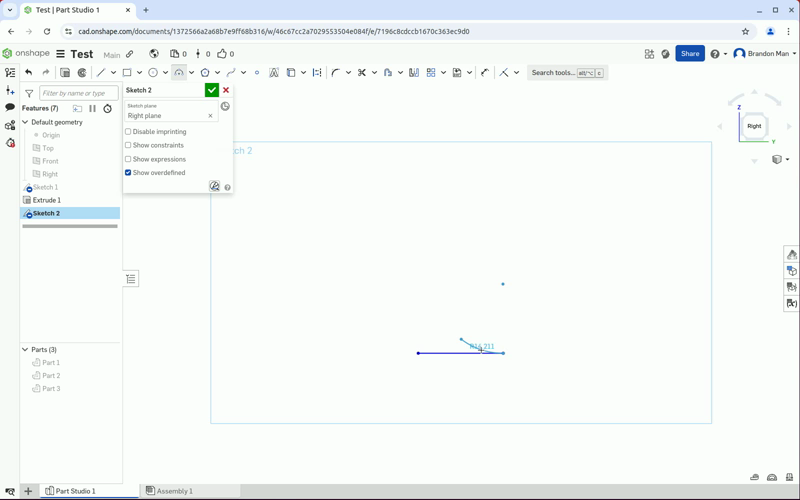
click(481, 349)
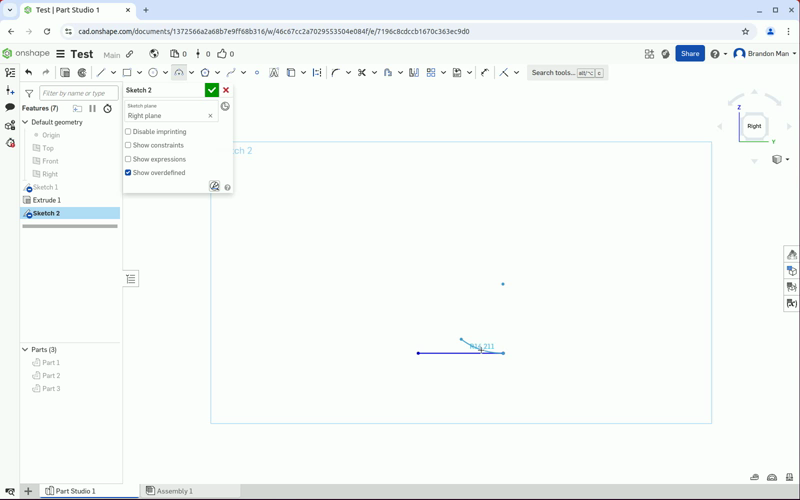
key_up(shift)
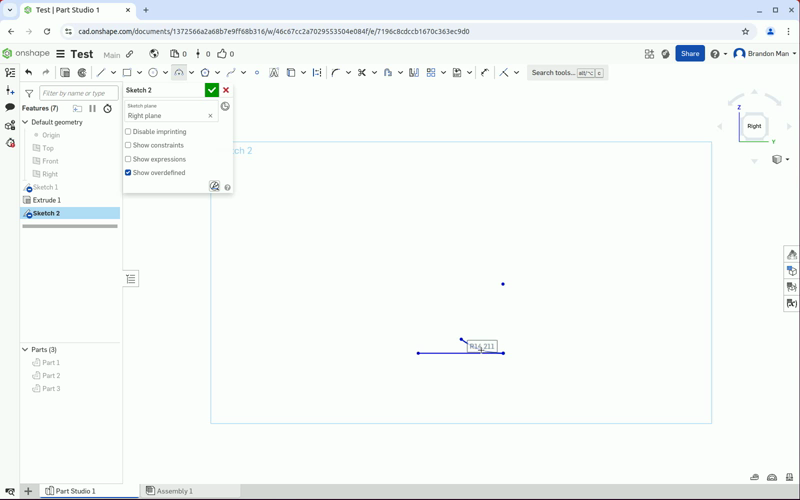
mouse_move(461, 339)
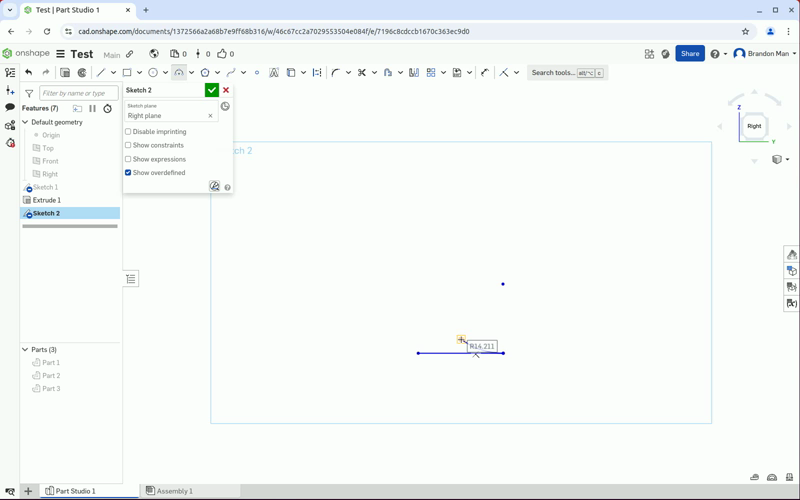
click(461, 339)
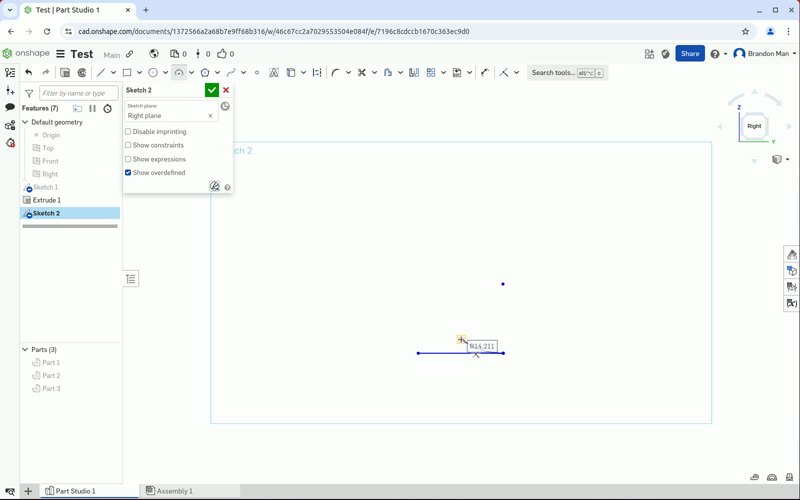
mouse_move(418, 353)
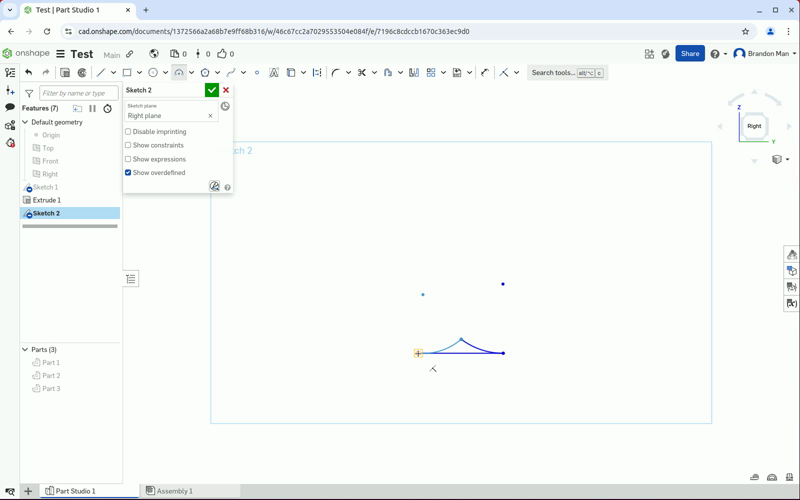
click(418, 353)
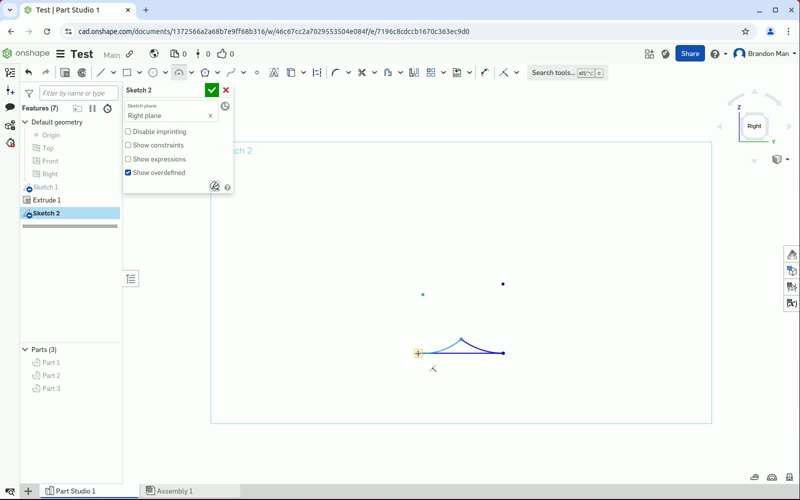
key_down(shift)
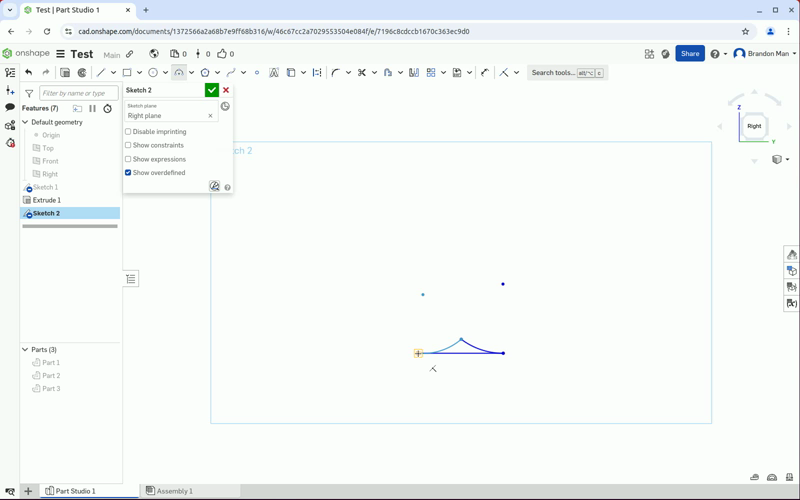
mouse_move(441, 349)
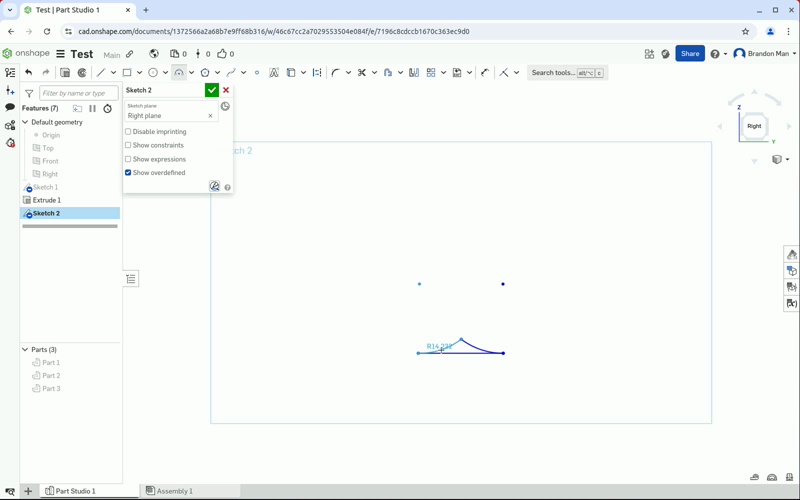
click(441, 349)
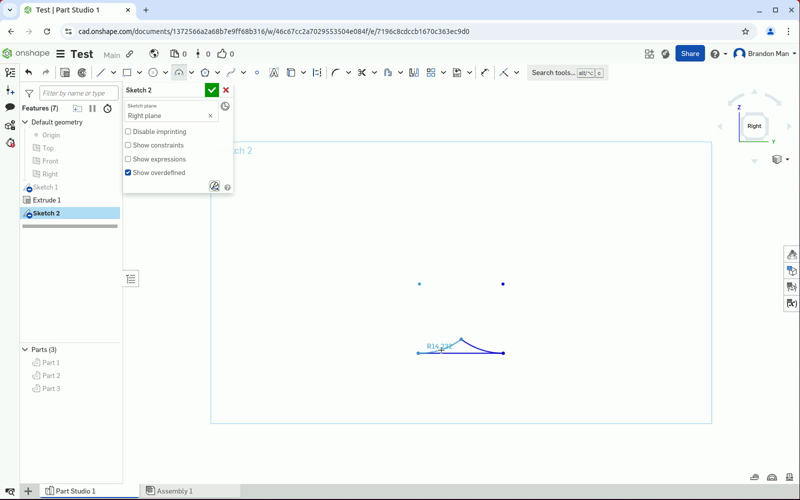
key_up(shift)
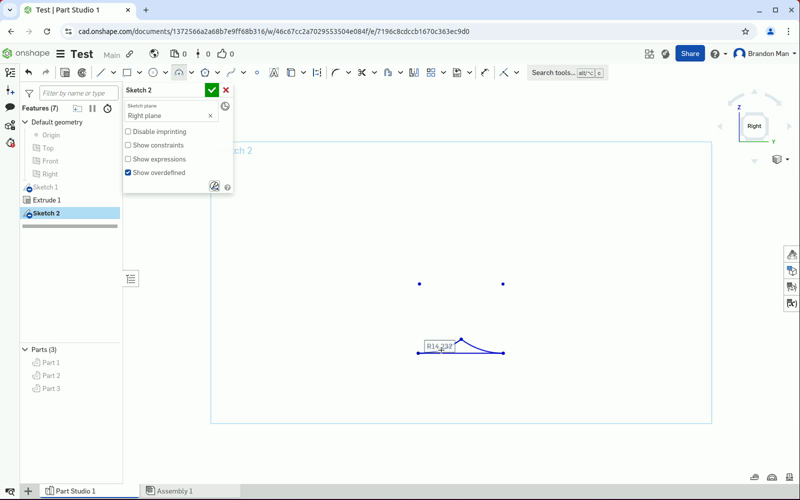
key(esc)
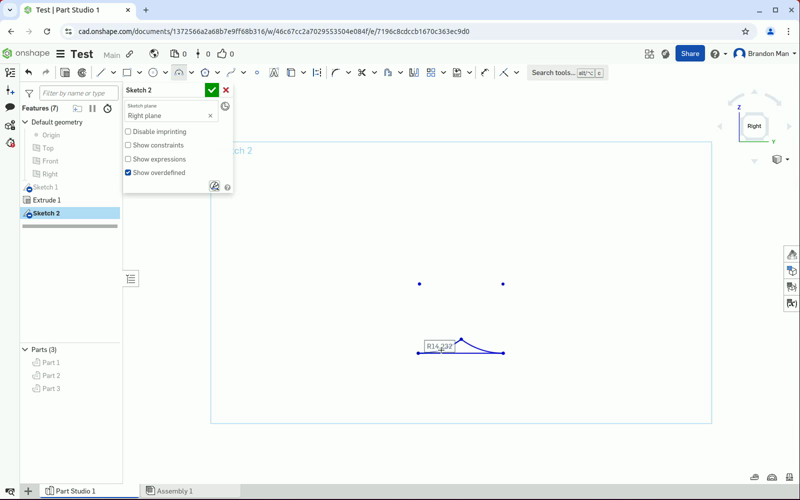
mouse_move(444, 345)
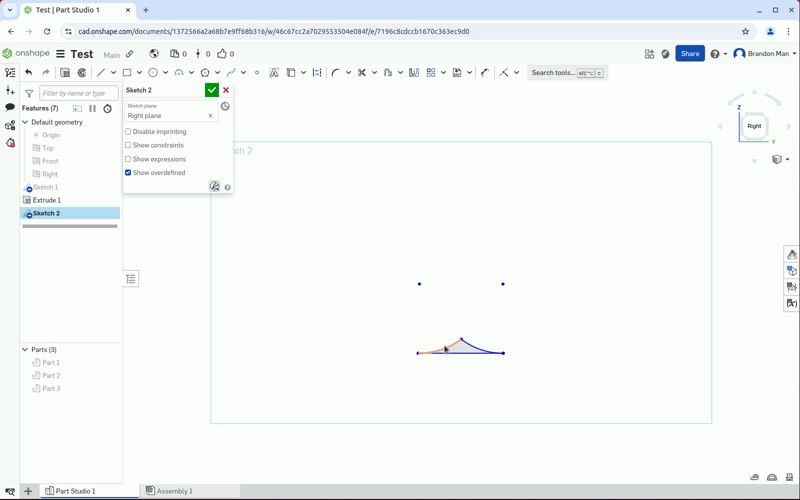
scroll(6)
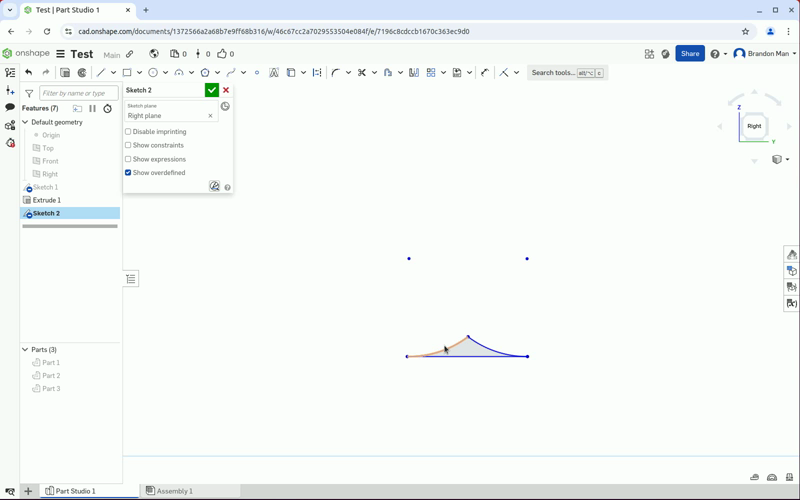
scroll(6)
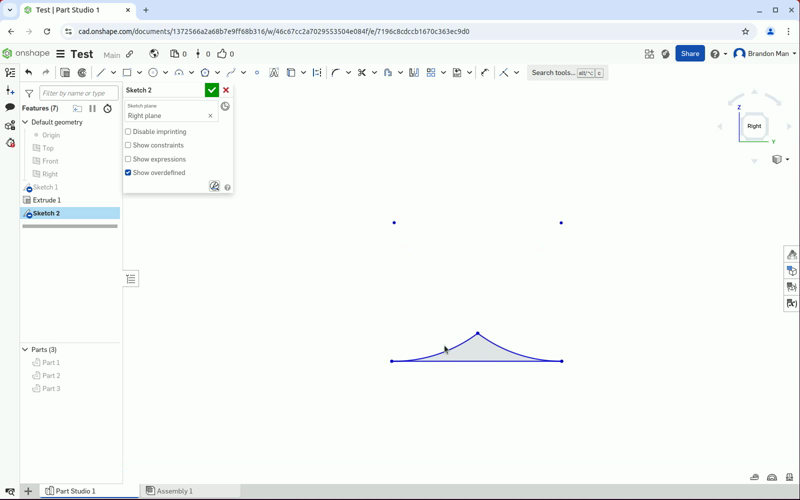
scroll(6)
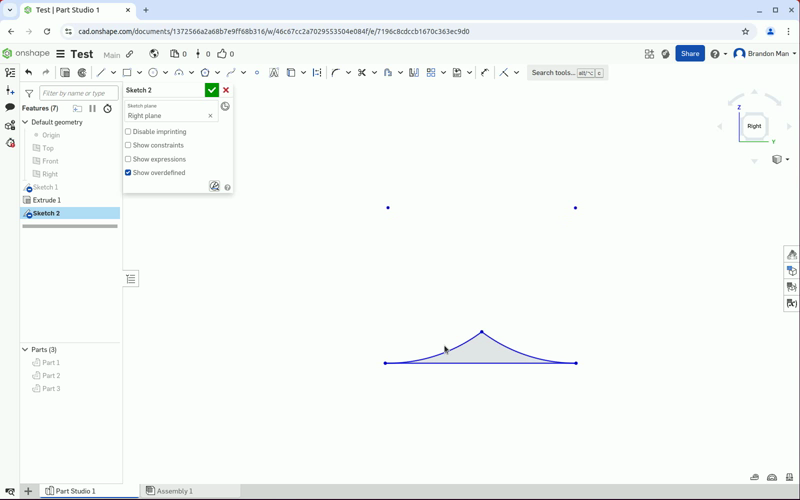
scroll(6)
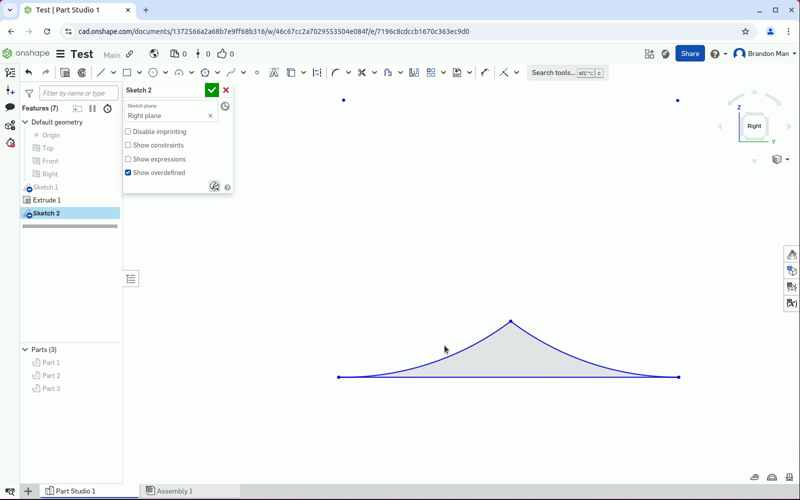
scroll(6)
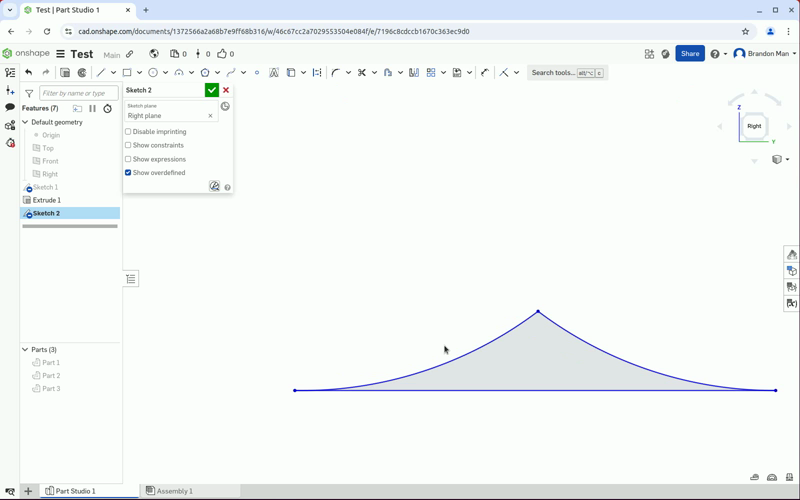
scroll(6)
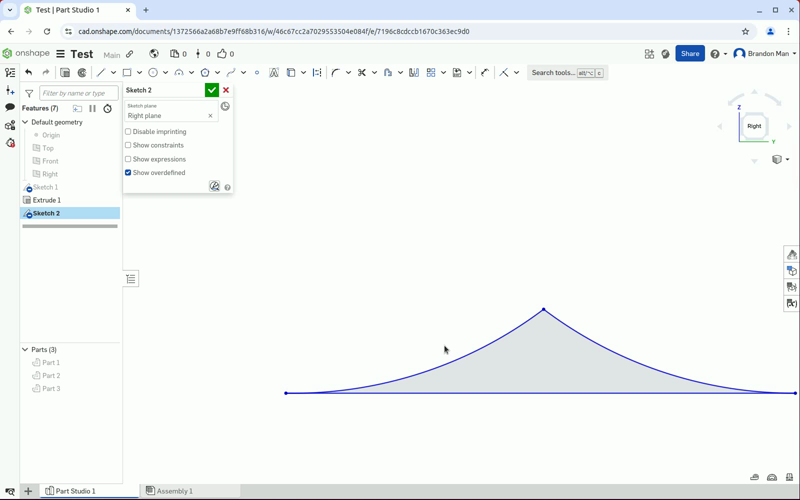
scroll(6)
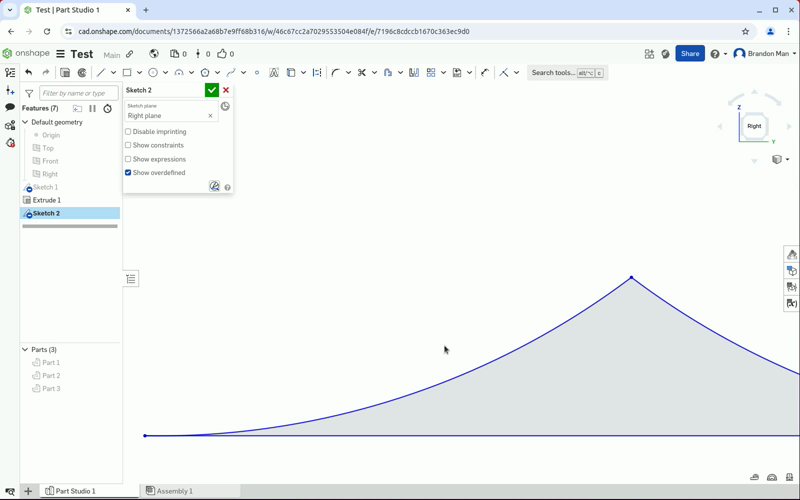
click(444, 345)
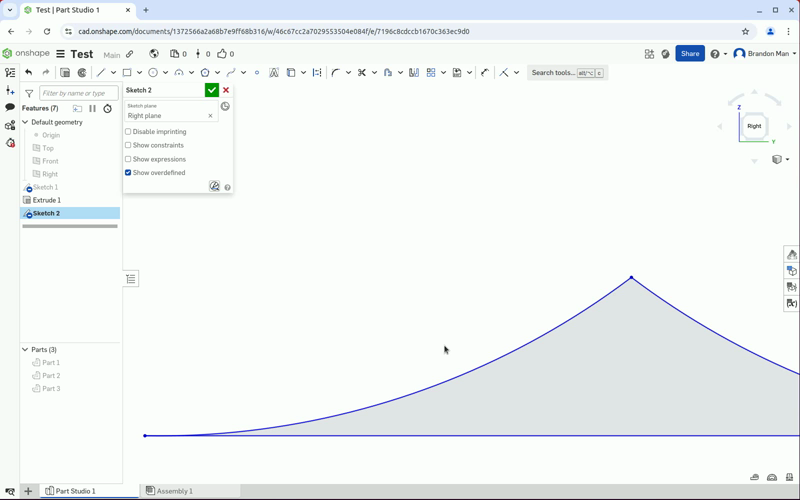
scroll(-6)
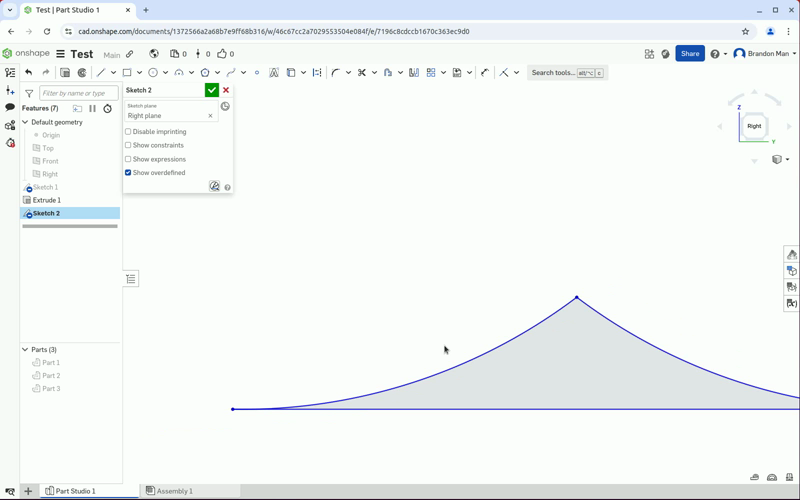
scroll(-6)
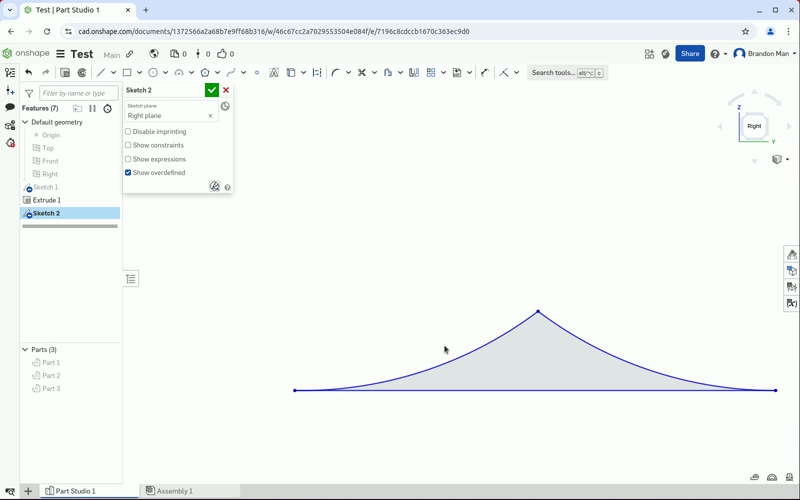
scroll(-6)
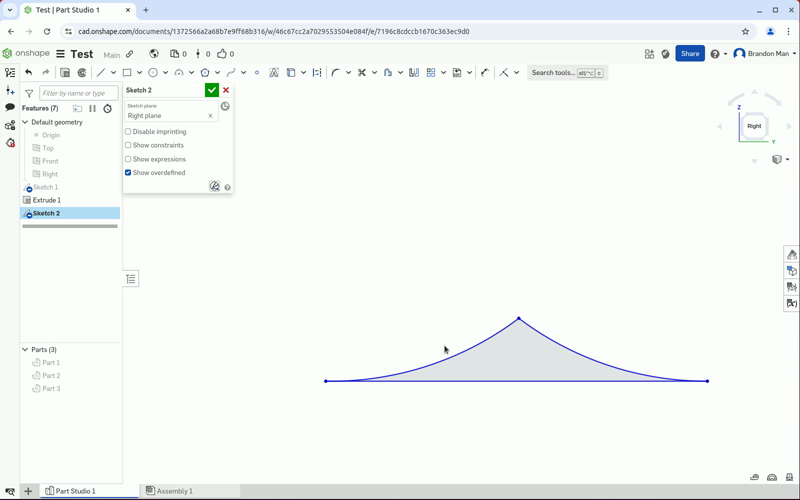
scroll(-6)
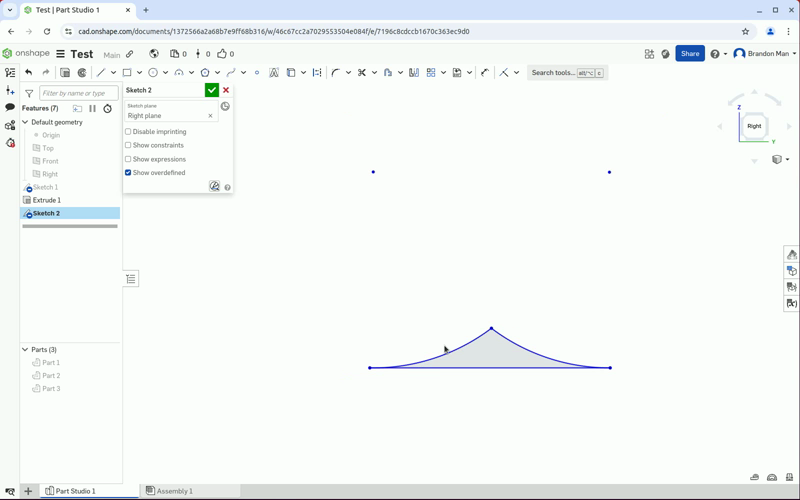
scroll(-6)
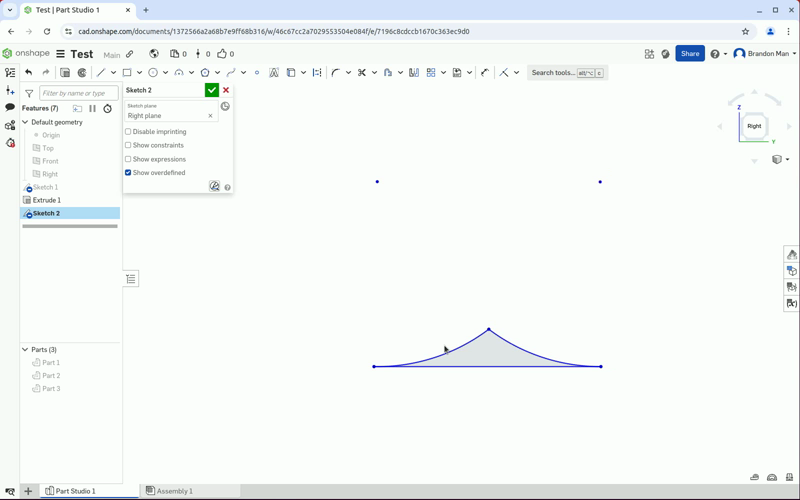
scroll(-6)
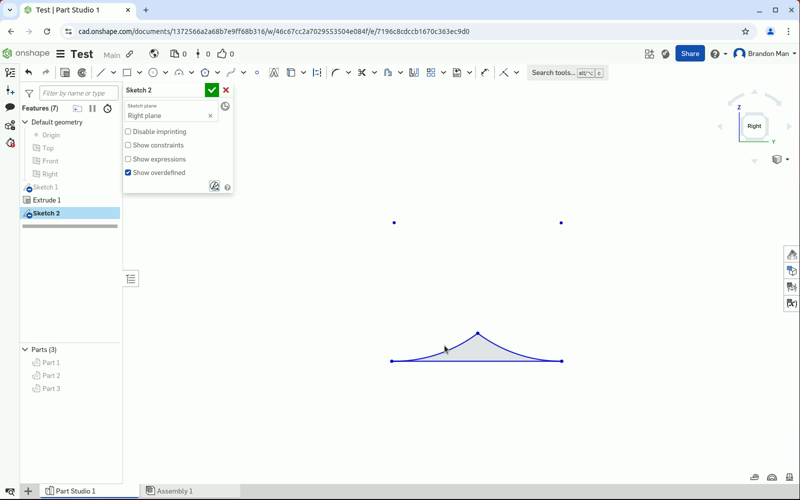
scroll(-6)
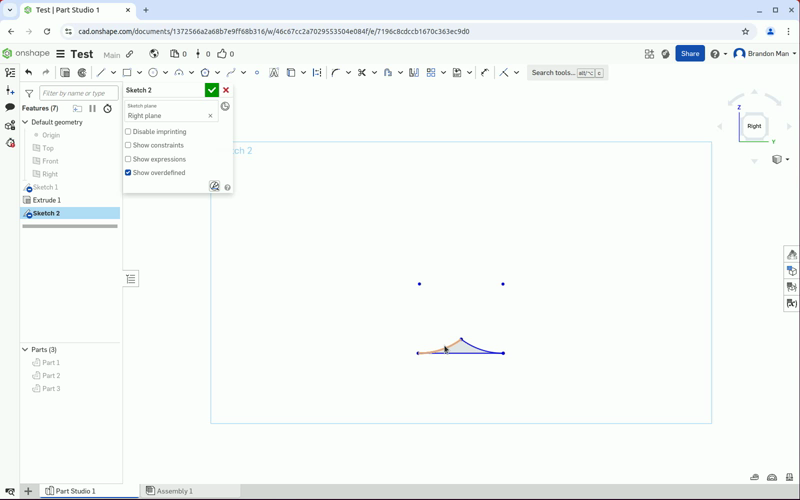
mouse_move(73, 352)
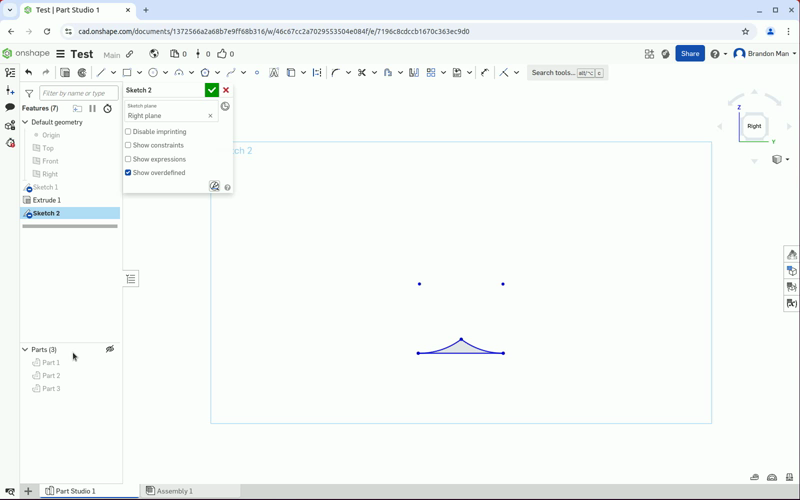
key(shift+y)
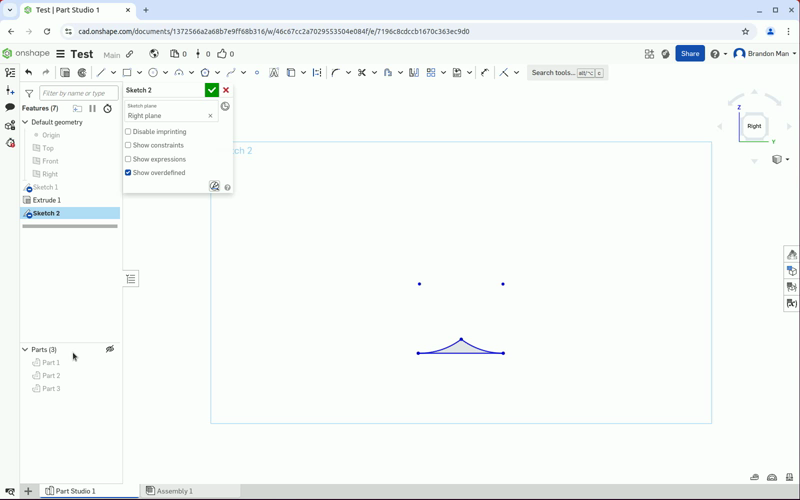
key(shift+e)
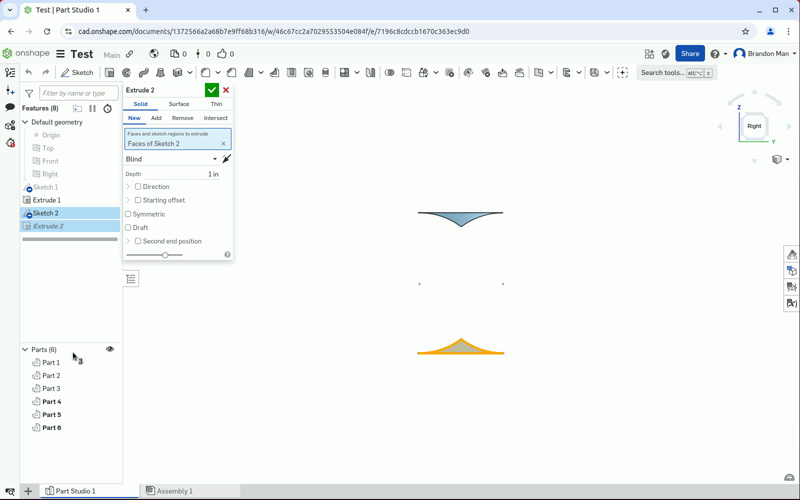
mouse_move(143, 106)
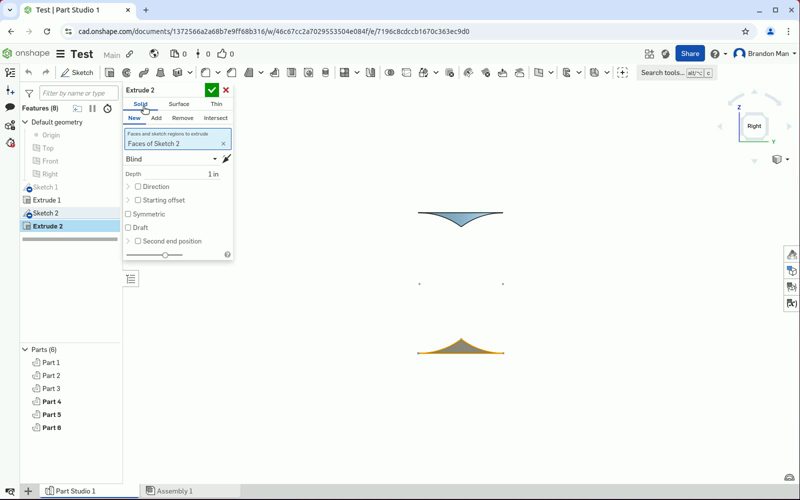
click(143, 106)
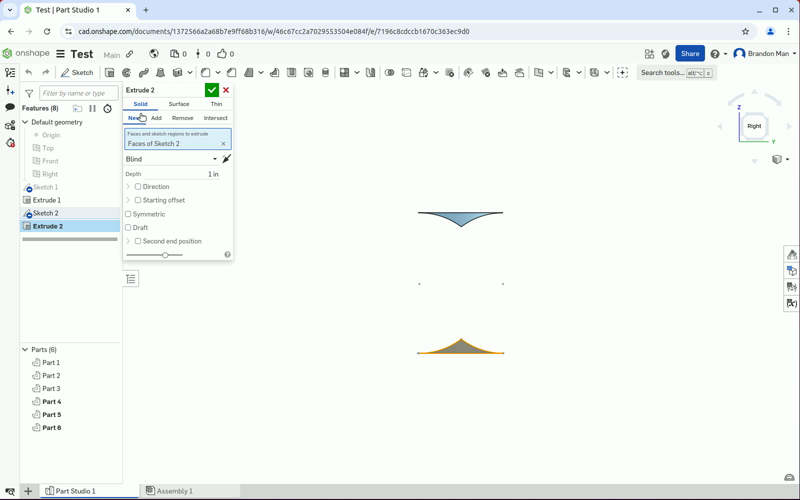
mouse_move(137, 120)
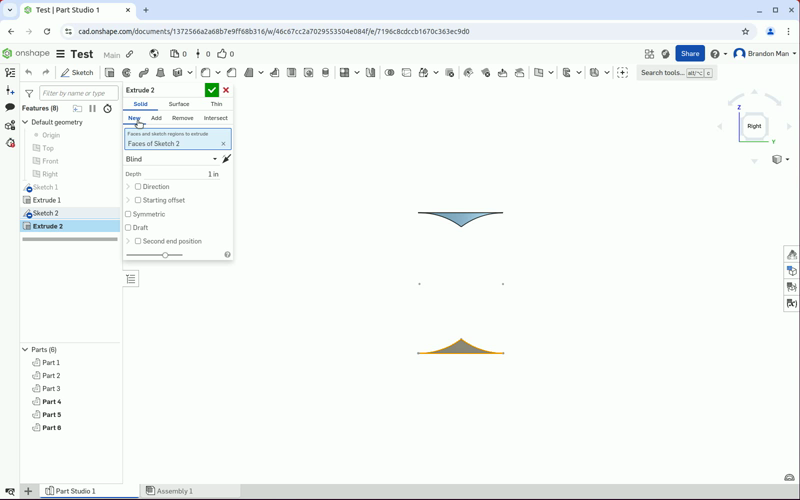
click(137, 120)
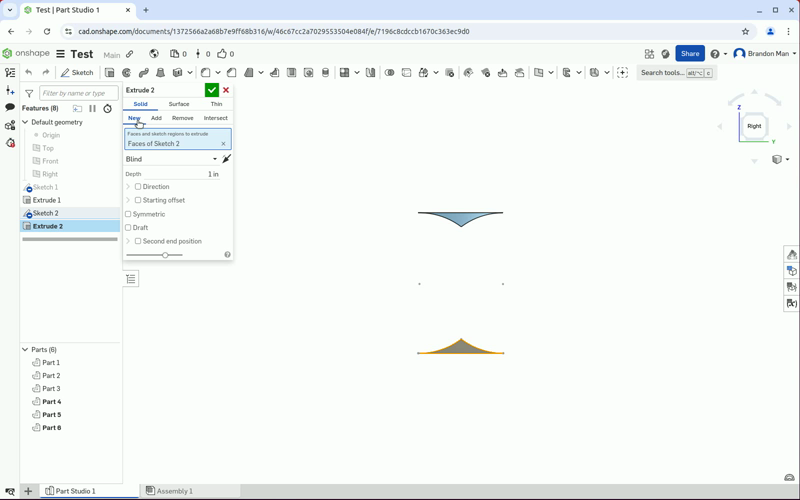
key(tab, 4)
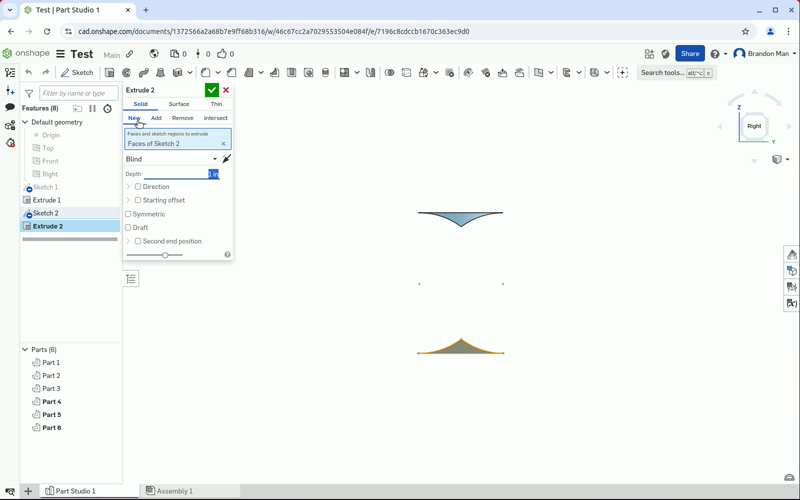
text(3.37)
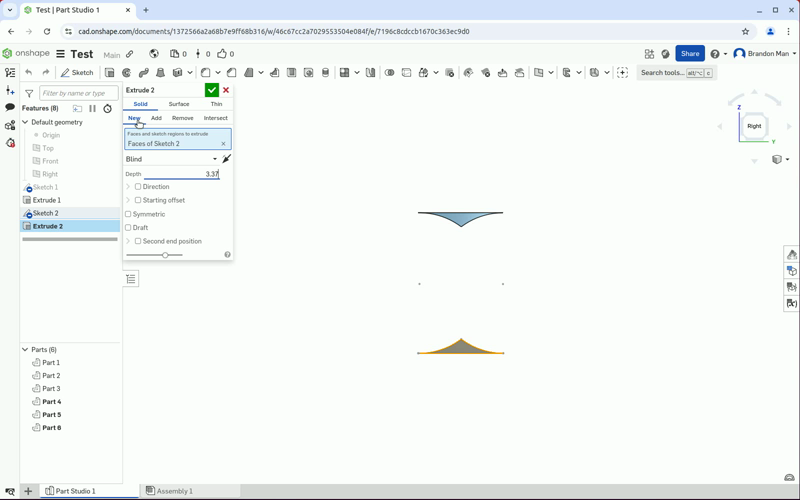
key(enter)
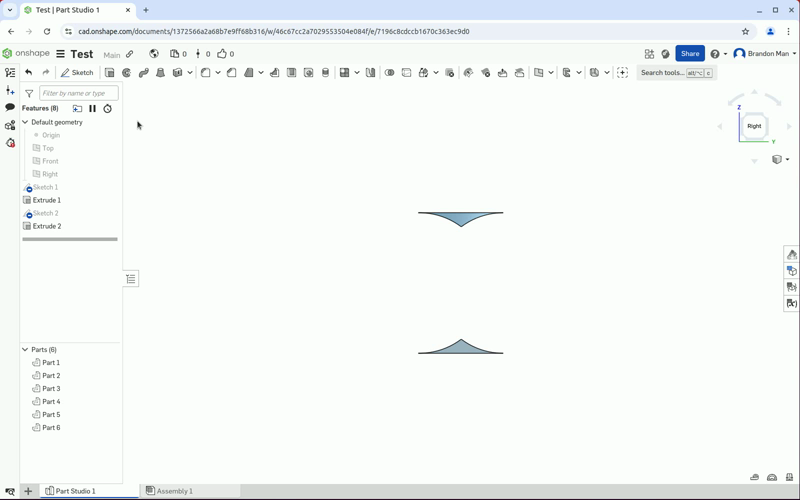
key(shift+h)
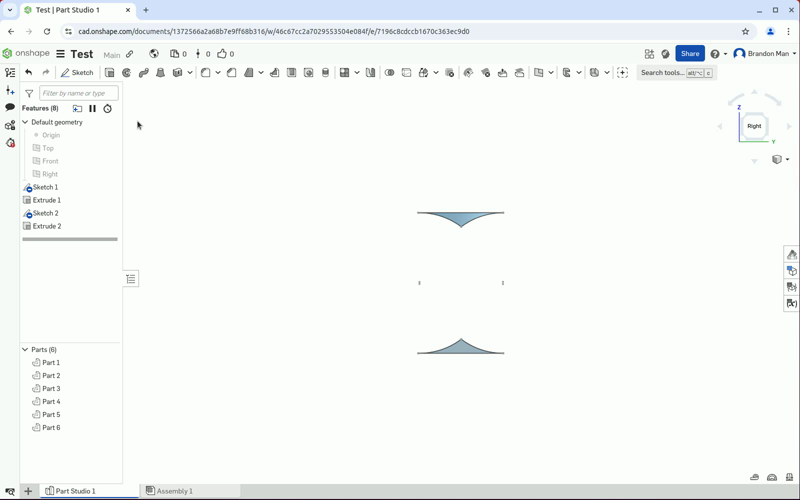
key(shift+h)
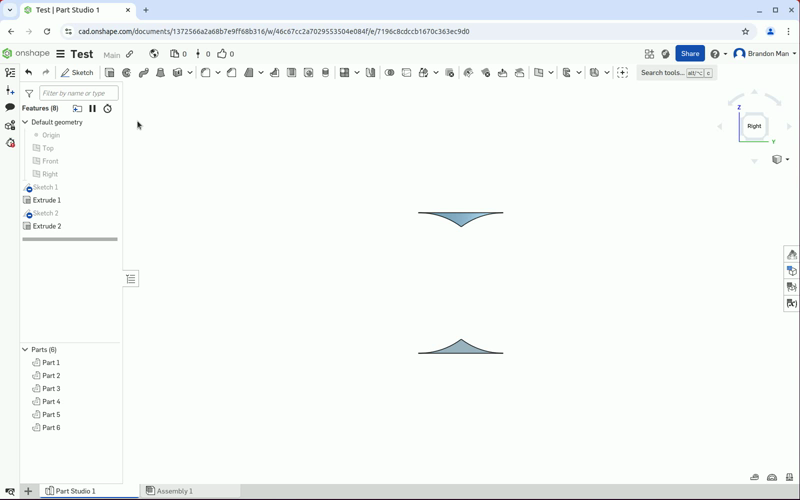
mouse_move(73, 189)
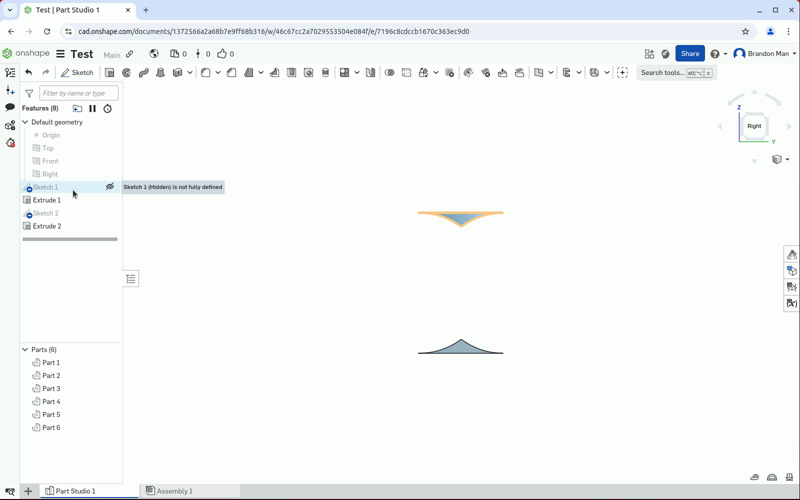
click(73, 189)
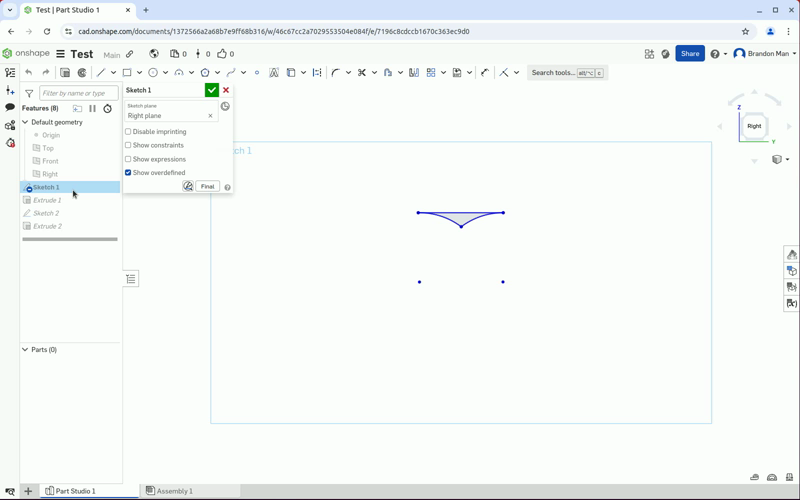
mouse_move(229, 92)
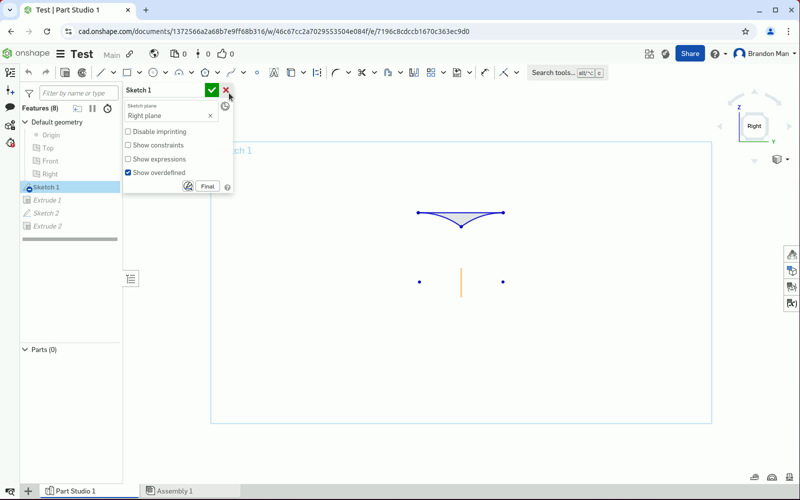
click(229, 92)
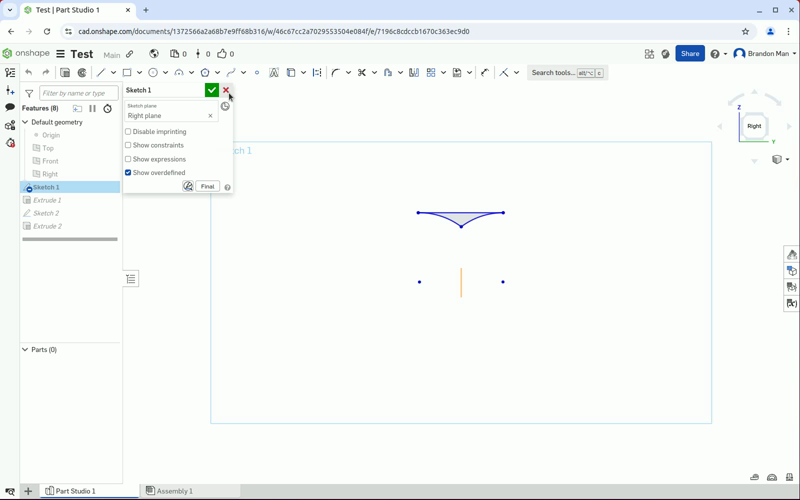
key(shift+s)
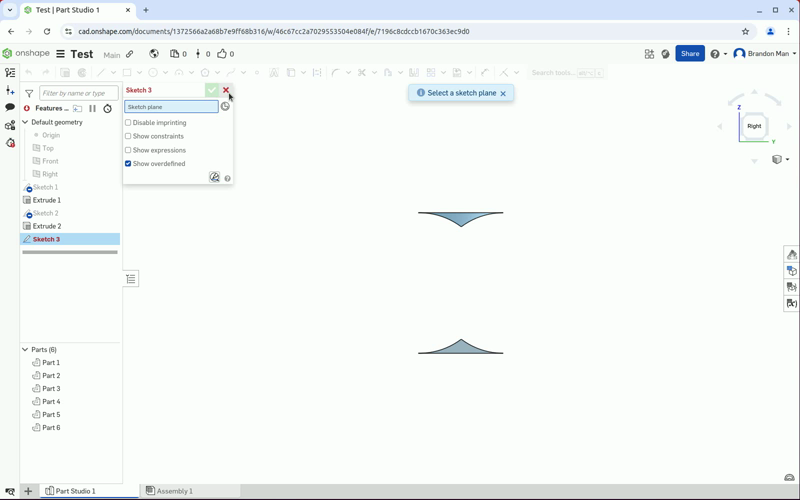
mouse_move(73, 176)
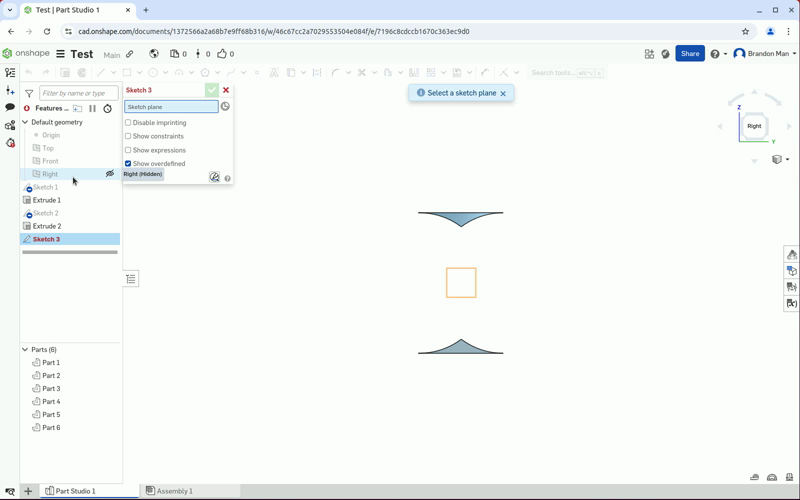
click(73, 176)
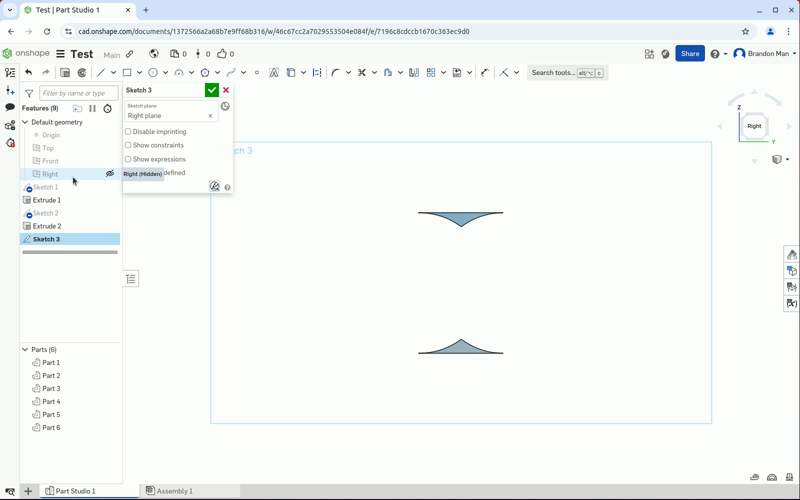
mouse_move(73, 352)
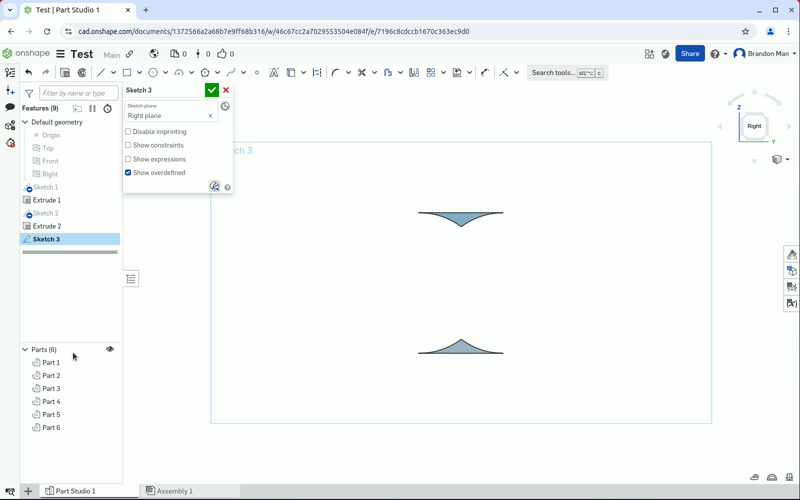
key(y)
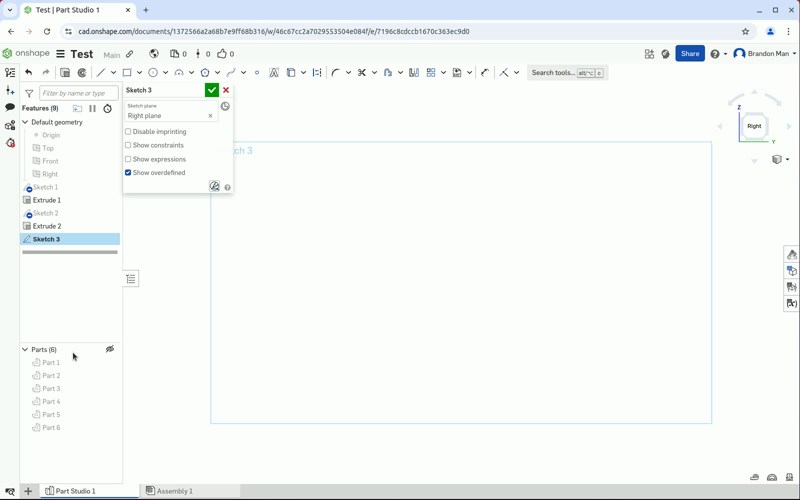
key(a)
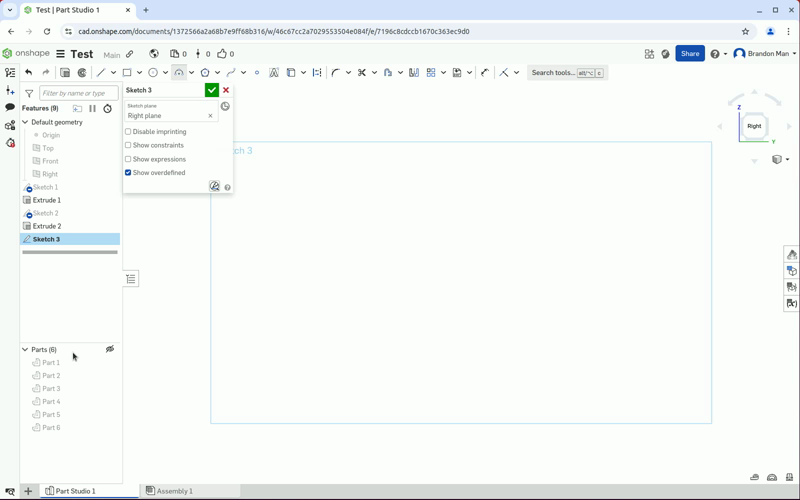
key_down(shift)
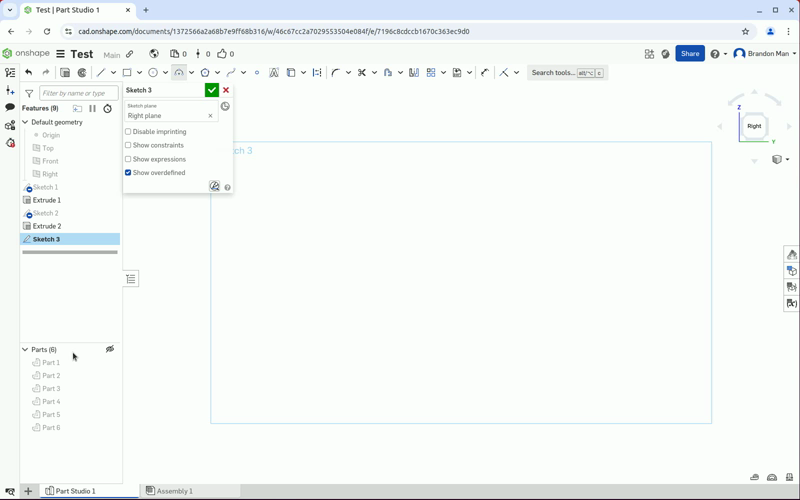
mouse_move(460, 339)
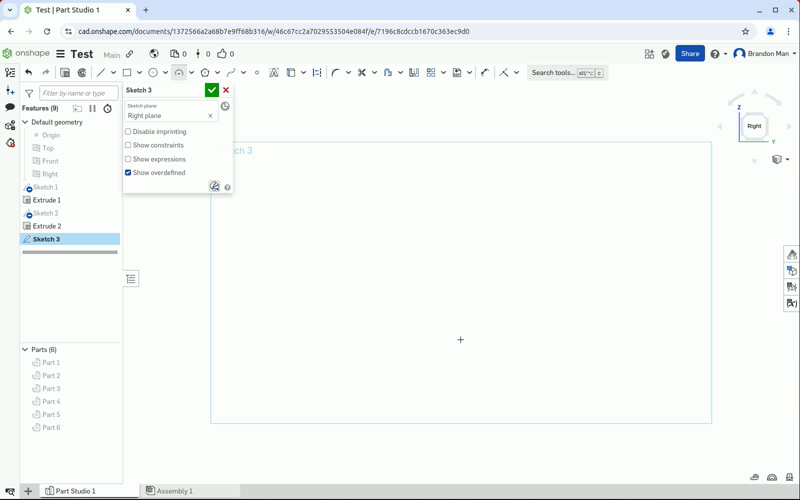
click(460, 339)
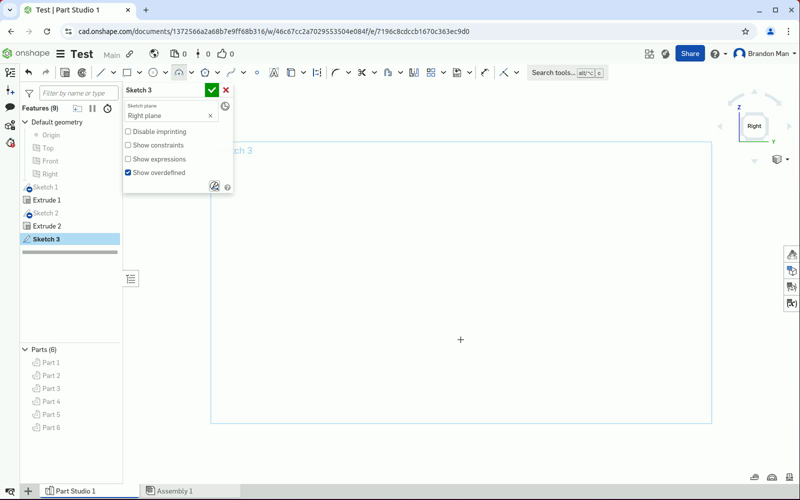
key_up(shift)
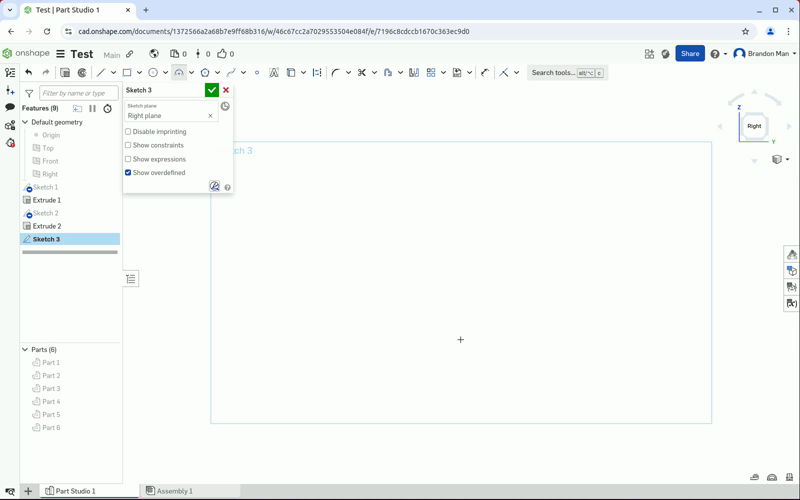
key_down(shift)
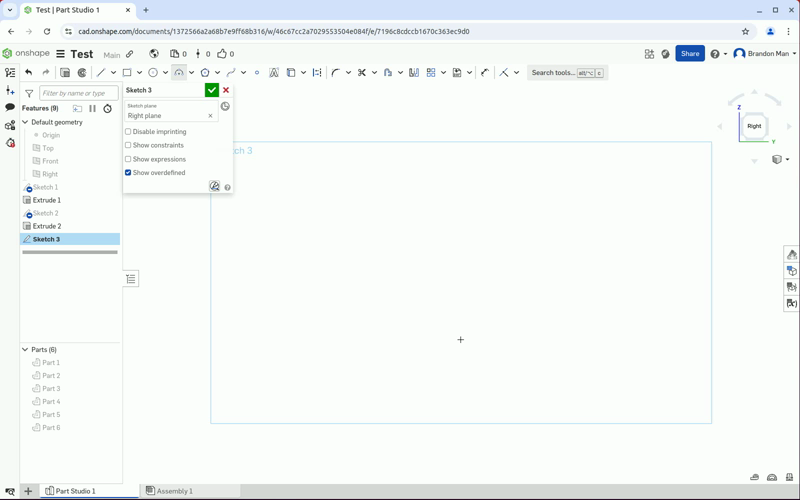
mouse_move(460, 227)
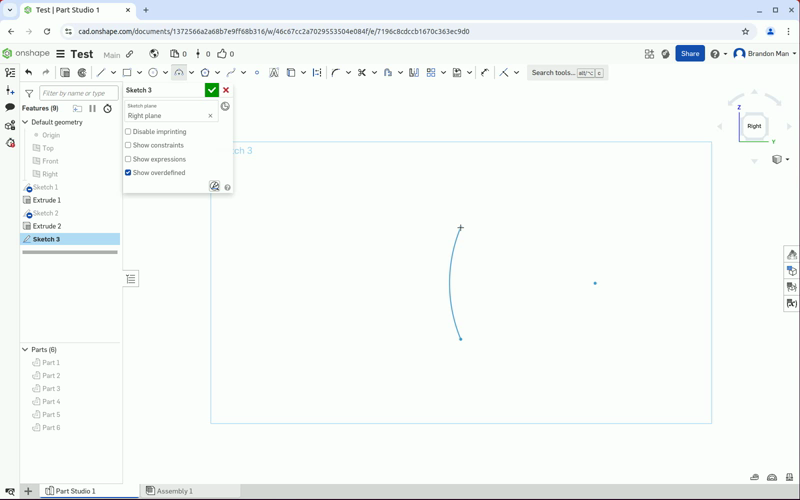
click(460, 227)
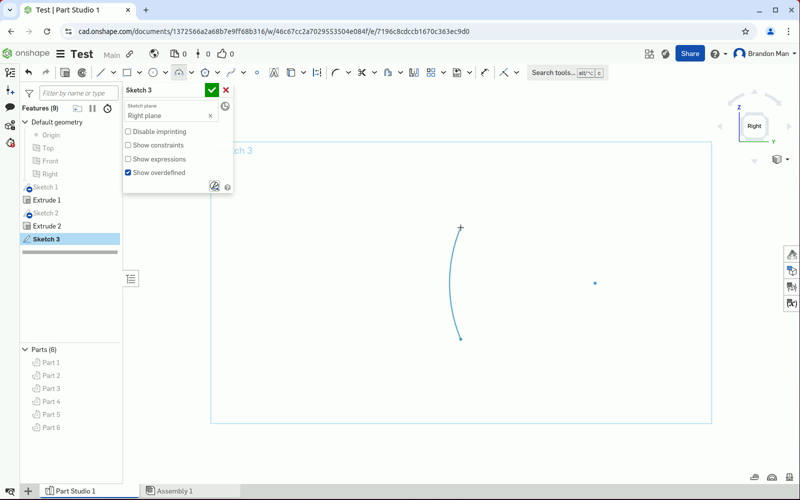
mouse_move(432, 283)
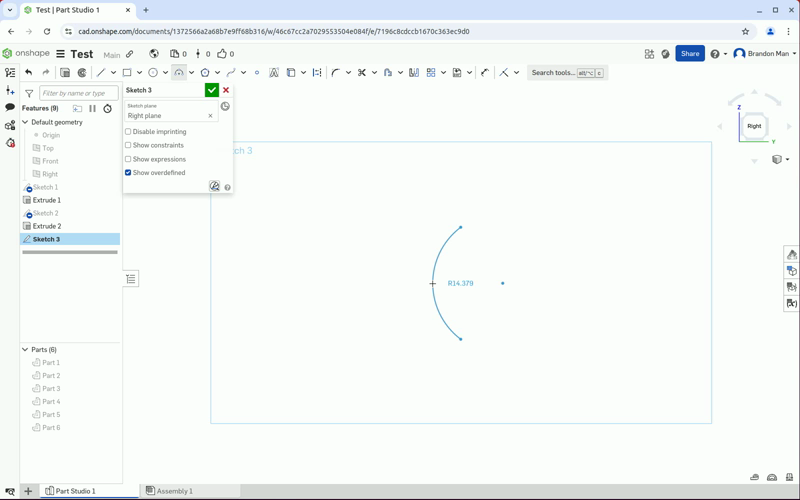
click(432, 283)
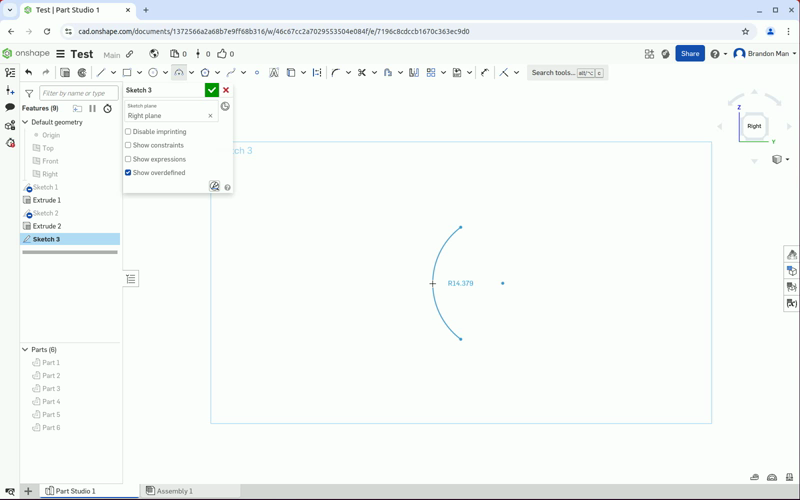
key_up(shift)
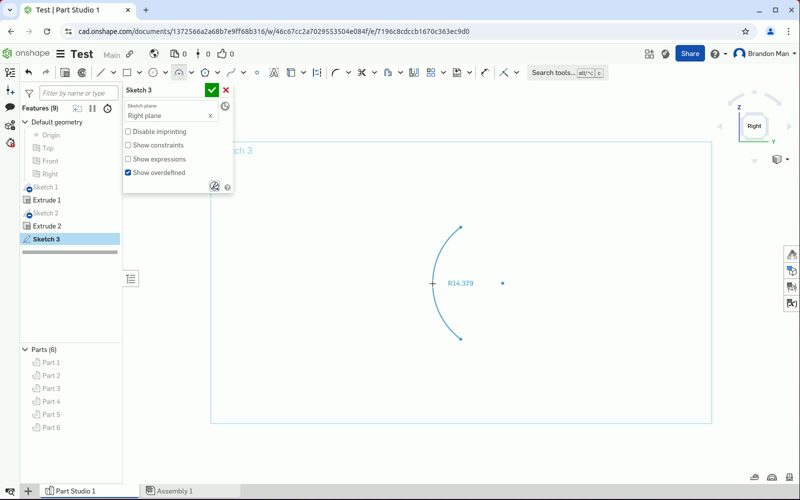
mouse_move(460, 227)
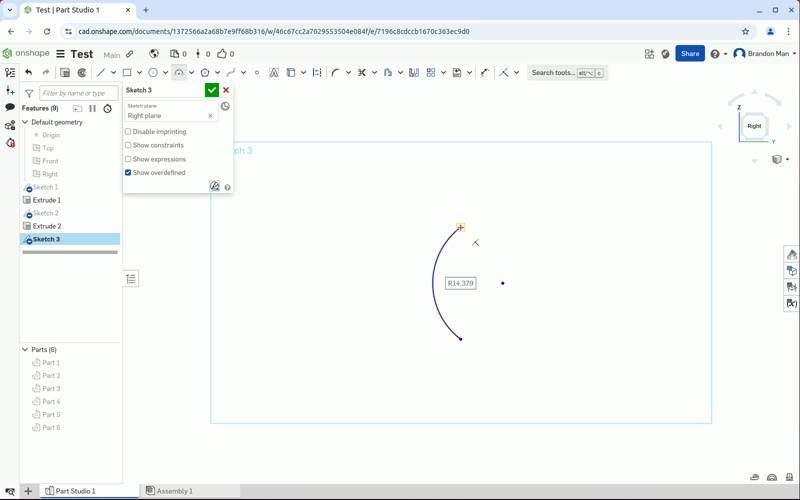
click(460, 227)
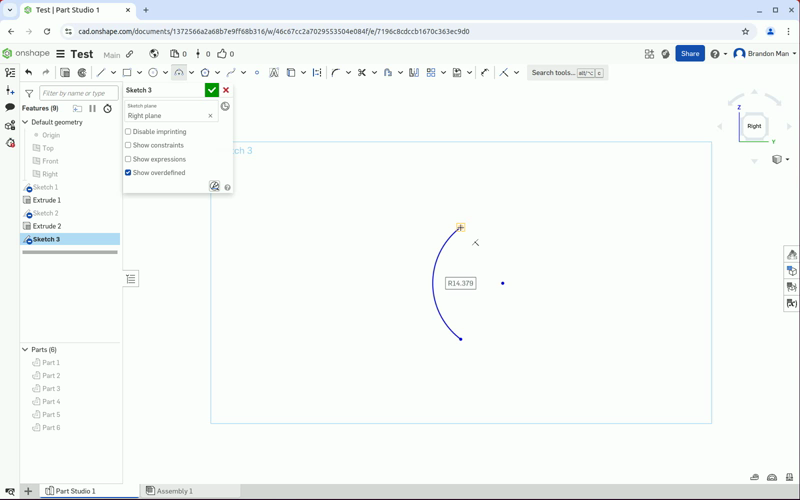
mouse_move(460, 339)
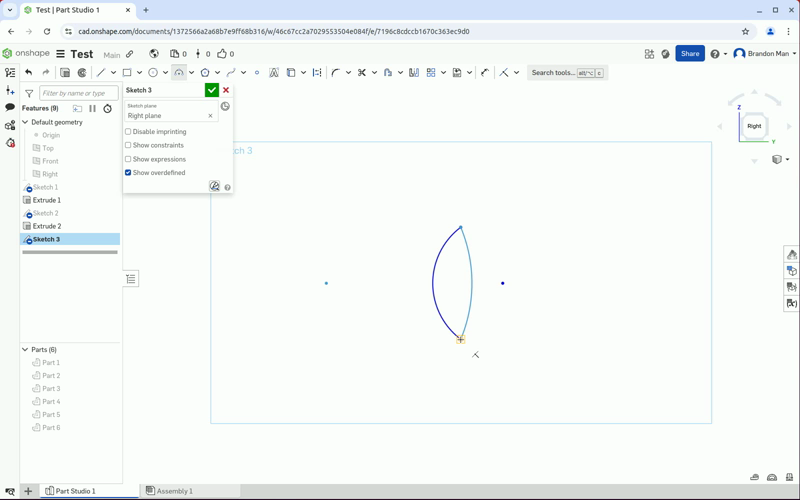
click(460, 339)
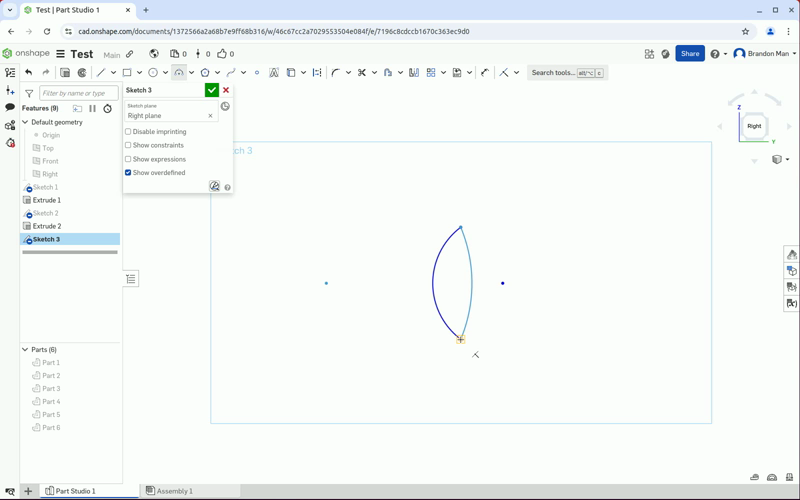
key_down(shift)
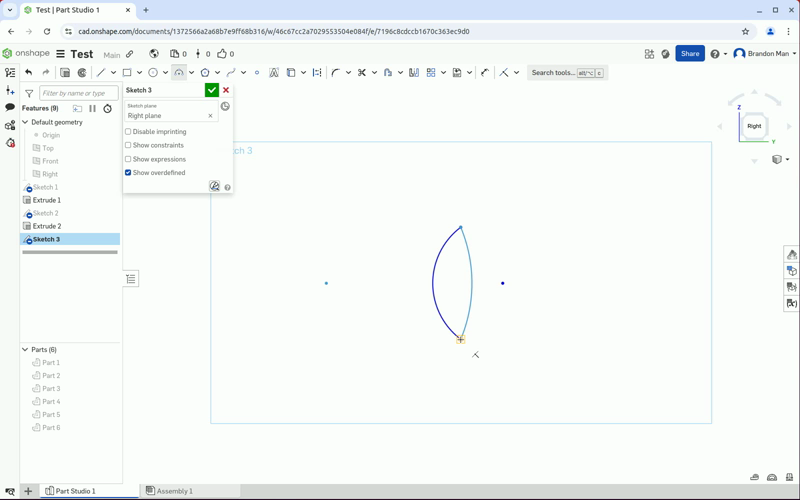
mouse_move(349, 283)
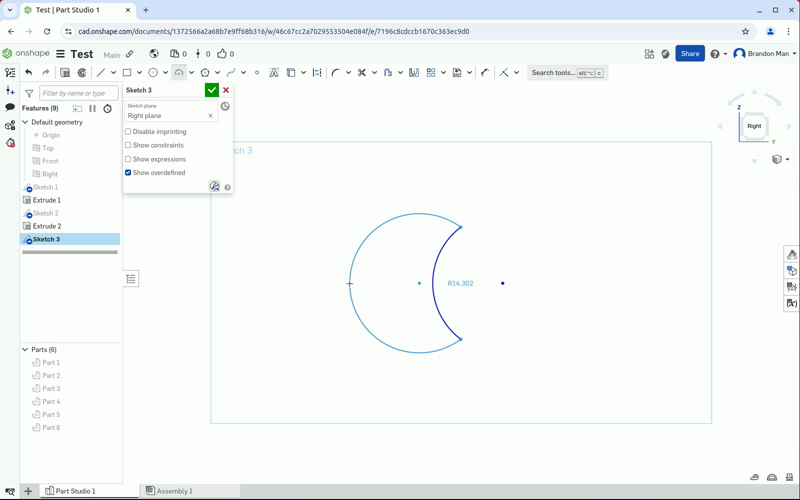
click(349, 283)
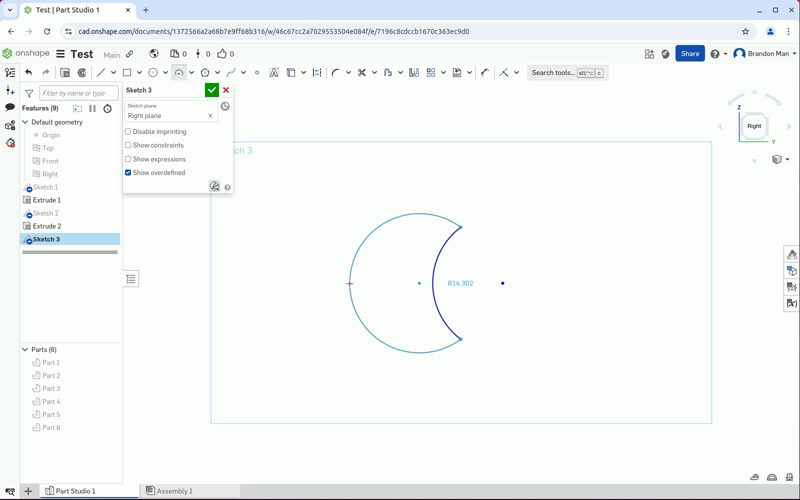
key_up(shift)
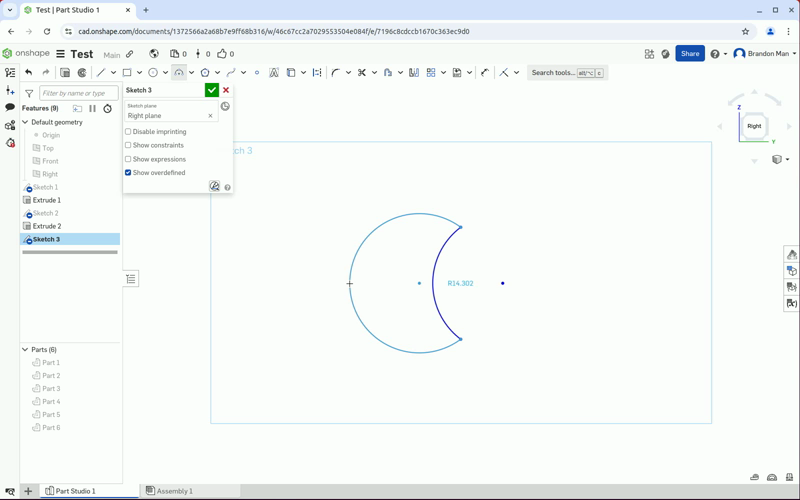
key(esc)
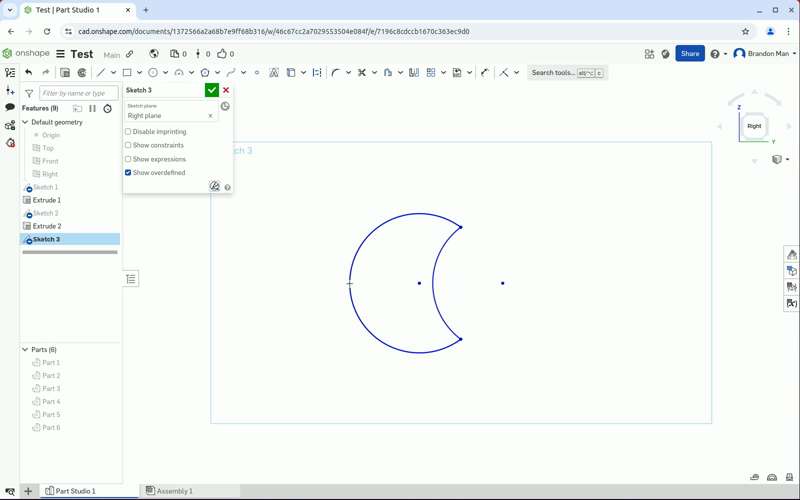
mouse_move(432, 320)
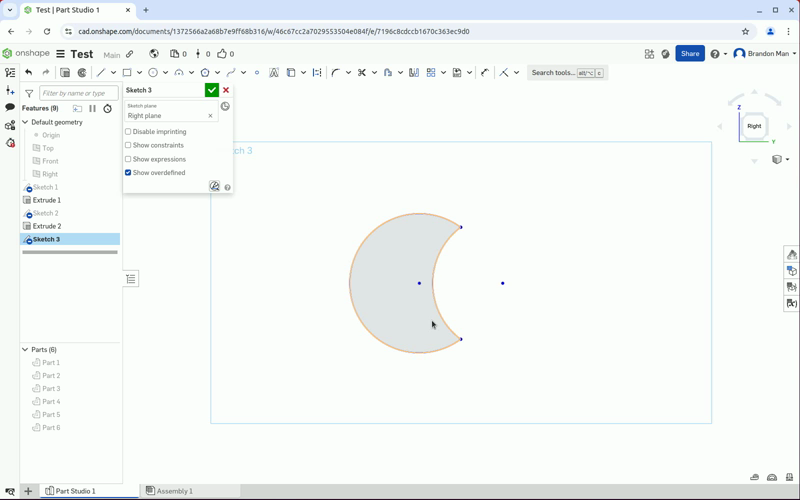
click(432, 320)
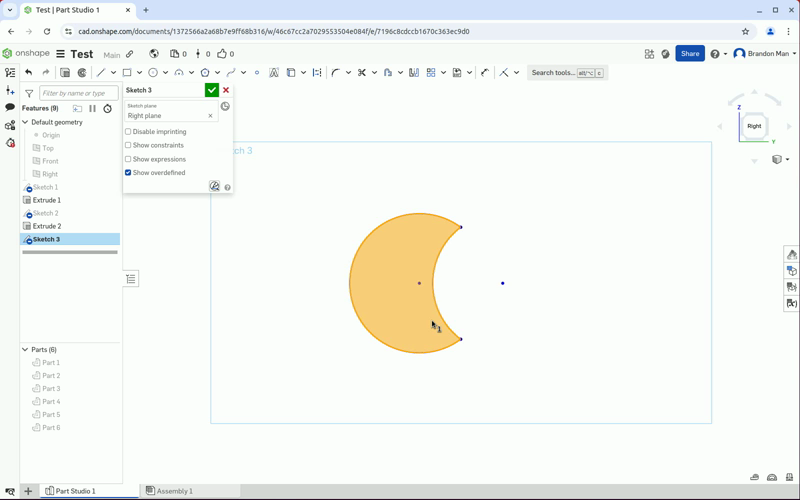
mouse_move(73, 352)
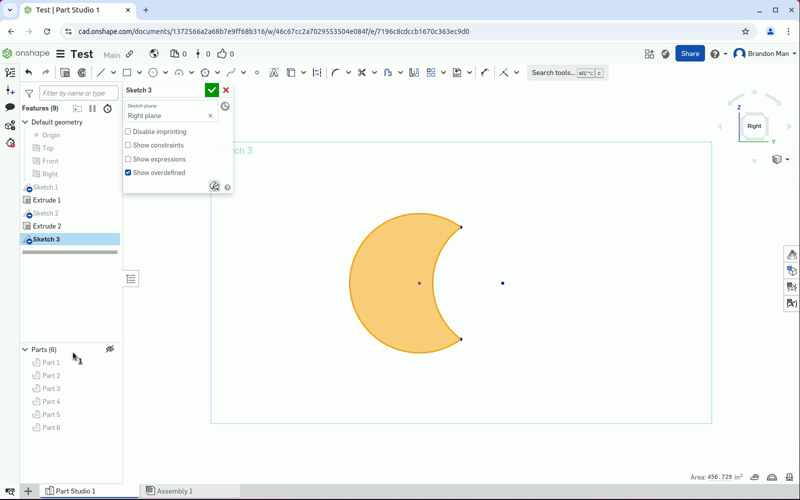
key(shift+y)
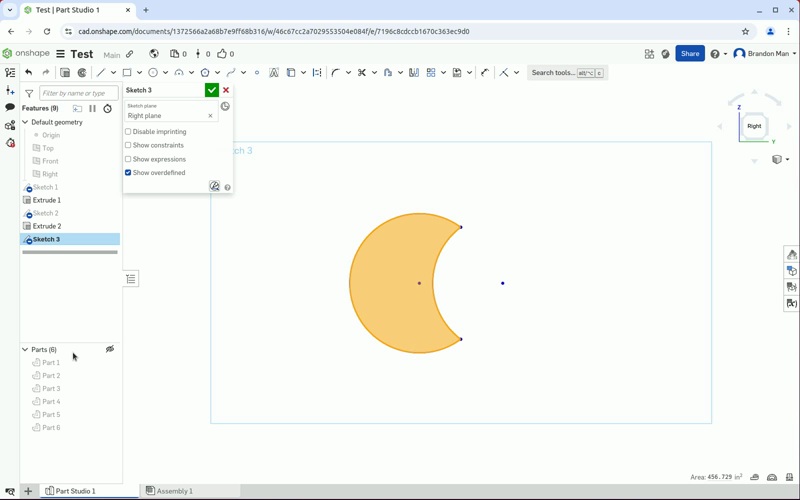
key(shift+e)
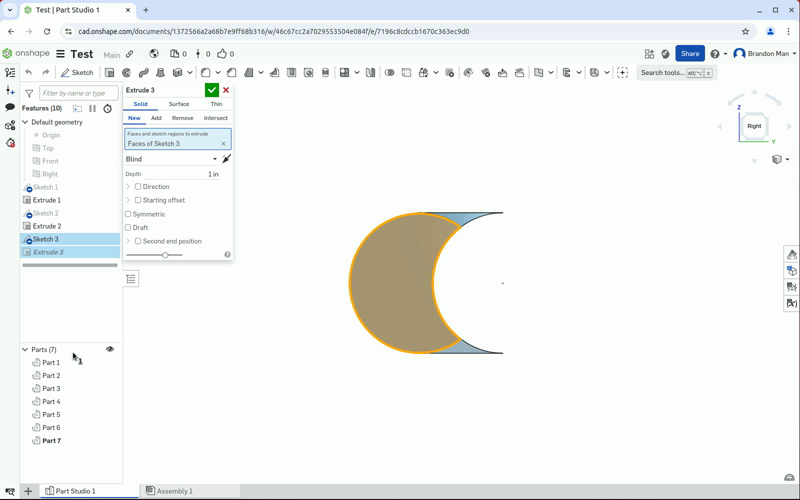
mouse_move(143, 106)
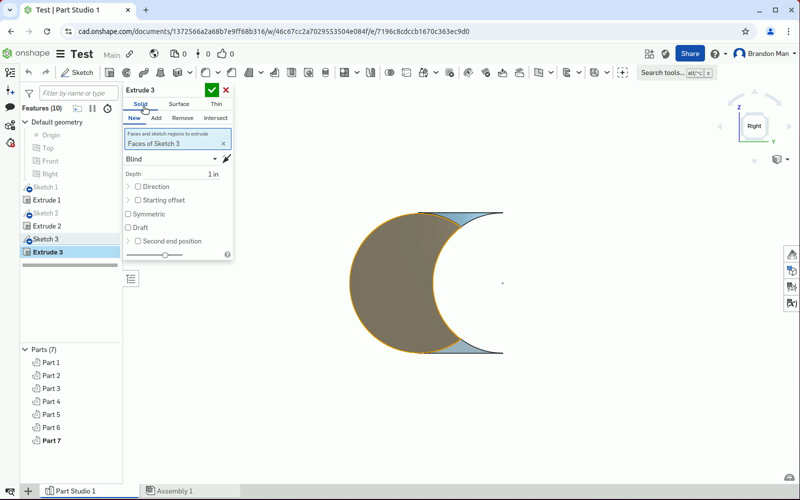
click(143, 106)
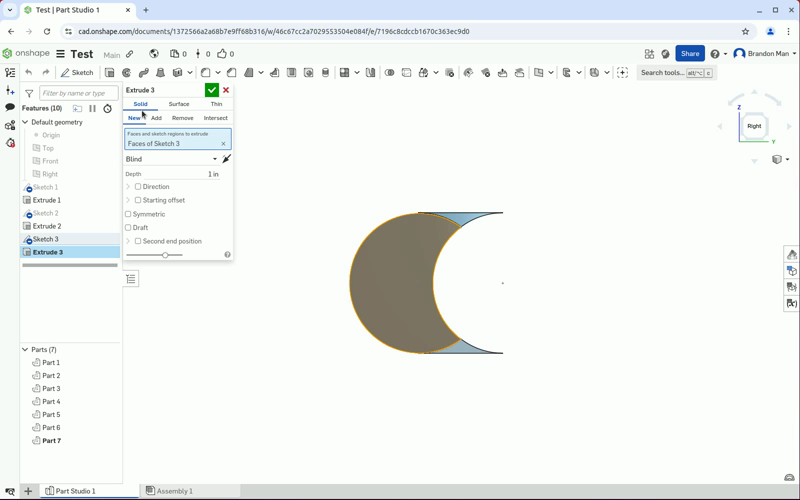
mouse_move(137, 120)
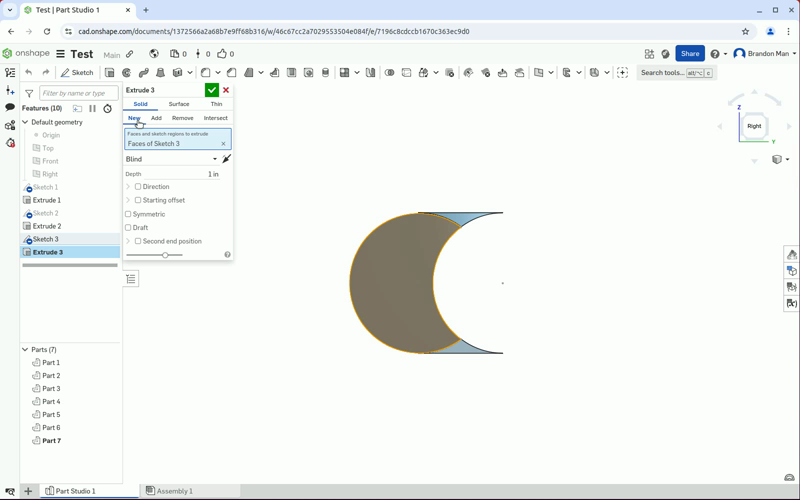
click(137, 120)
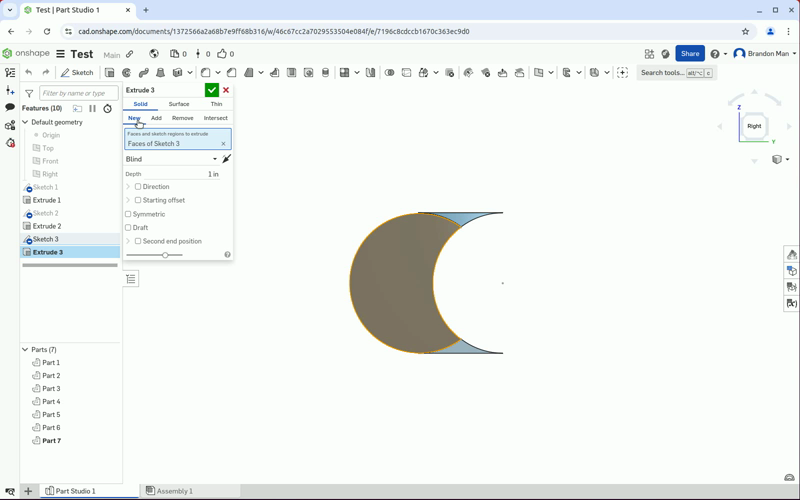
key(tab, 4)
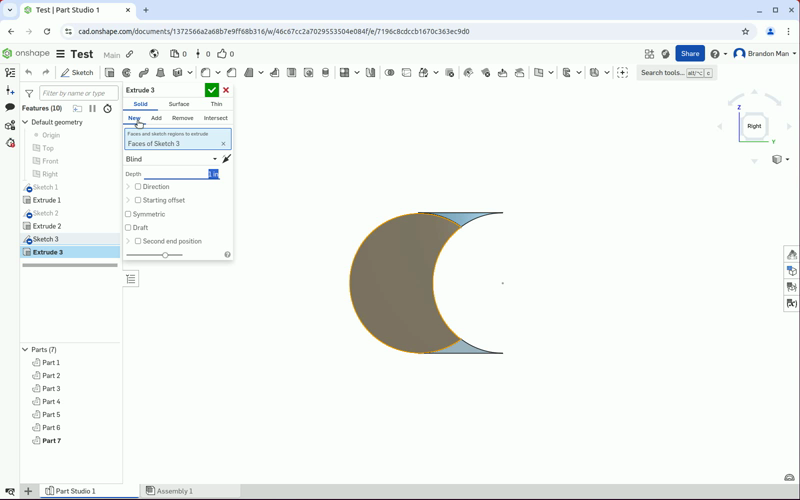
text(3.37)
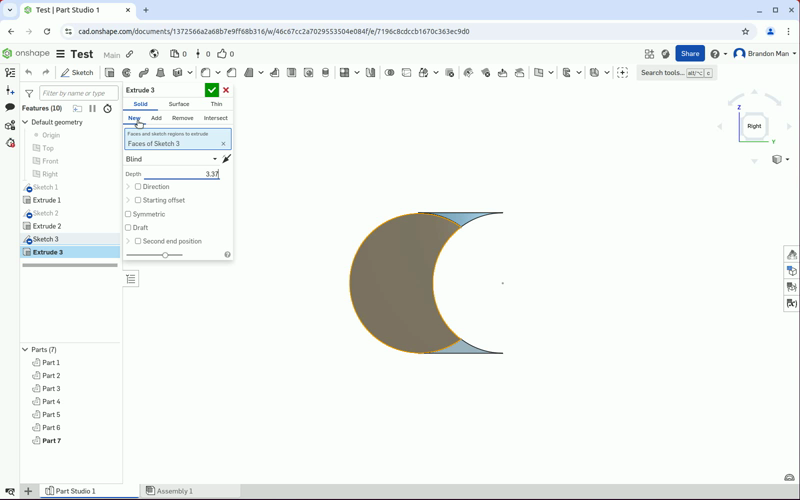
key(enter)
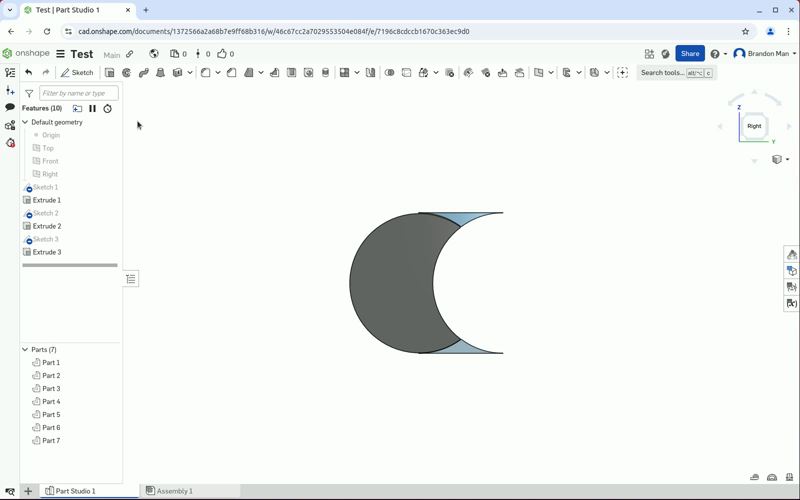
key(shift+h)
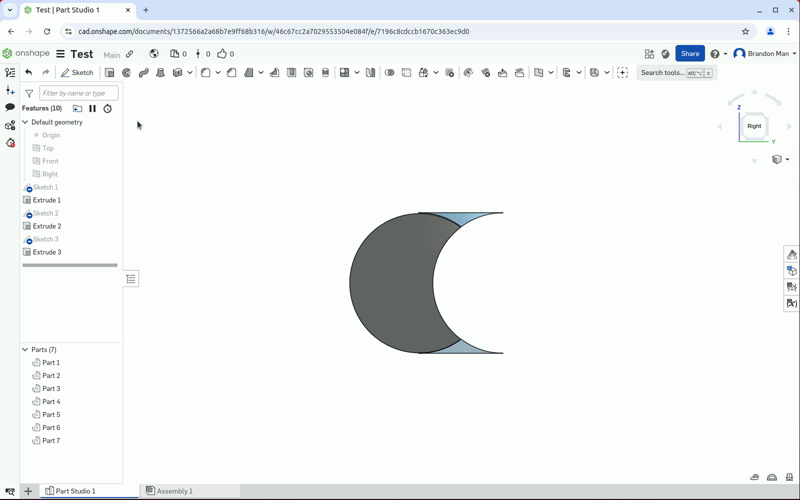
key(shift+h)
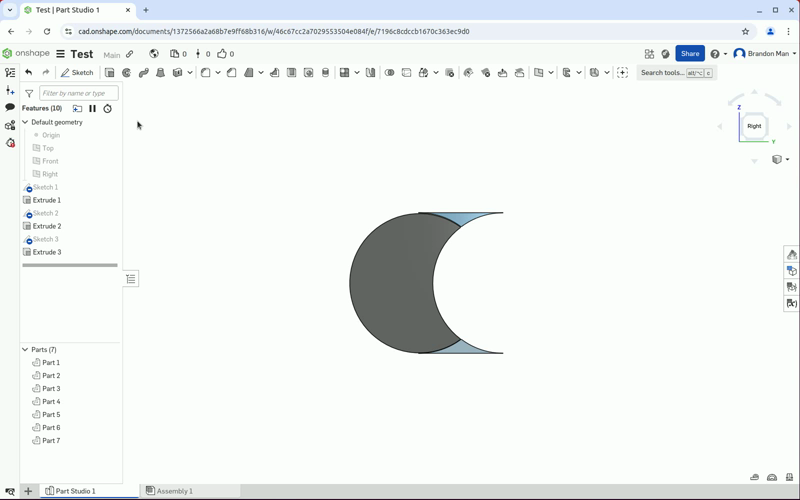
mouse_move(73, 189)
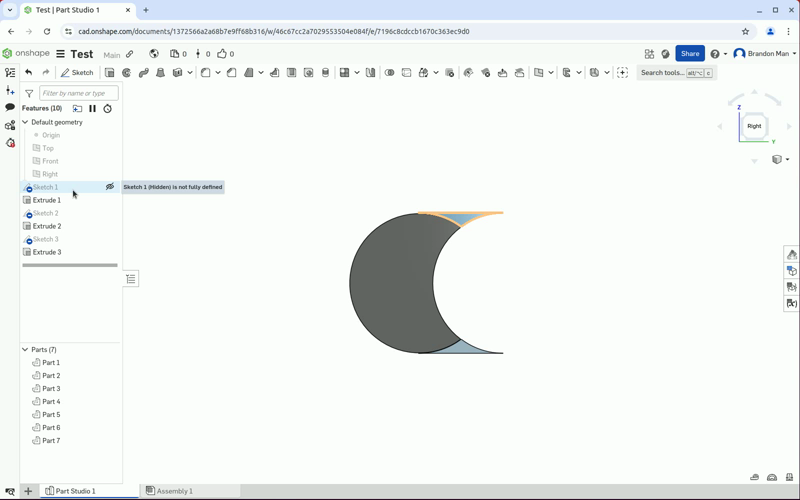
click(73, 189)
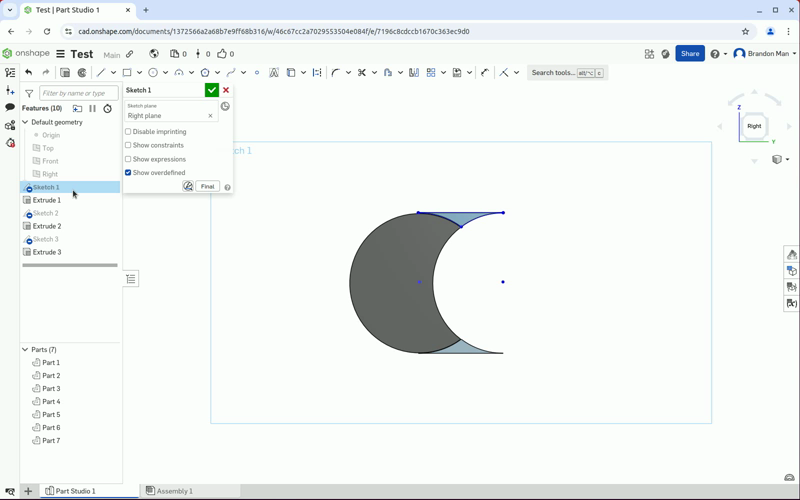
mouse_move(229, 92)
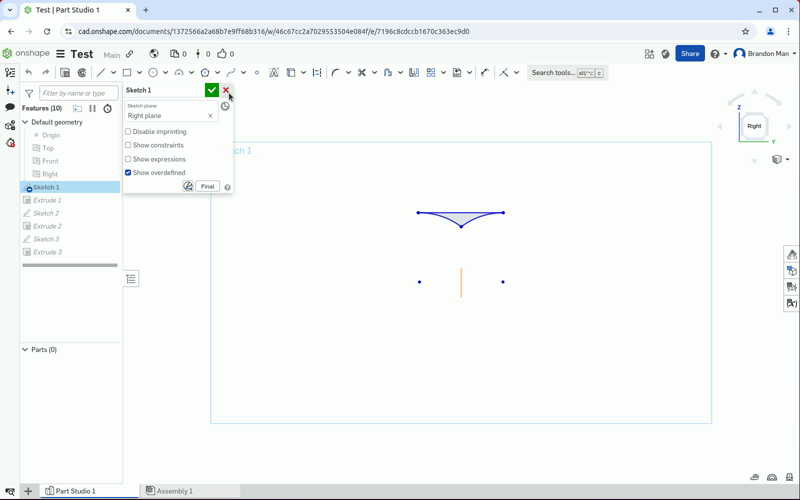
click(229, 92)
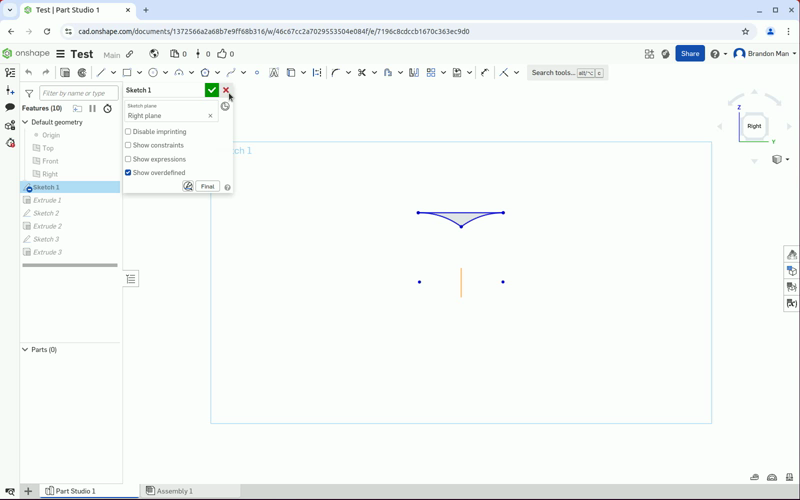
key(shift+s)
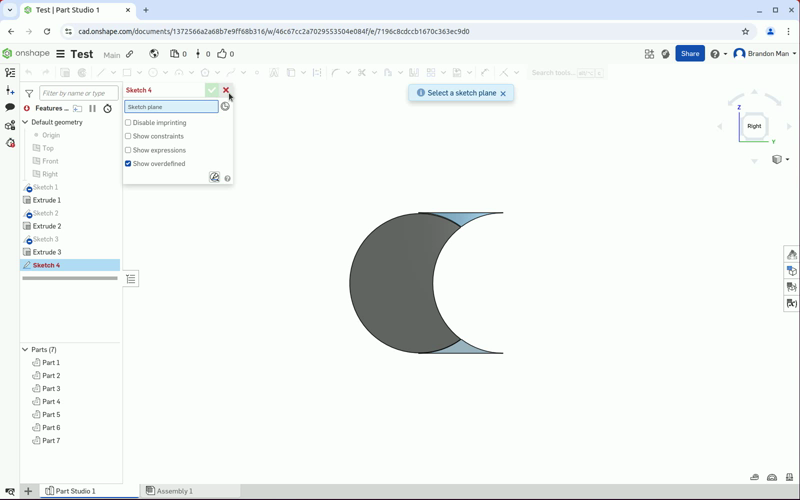
mouse_move(73, 176)
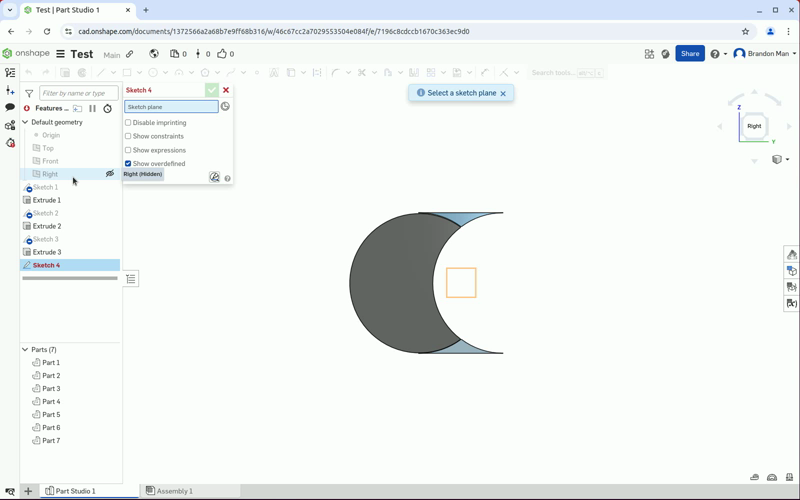
click(73, 176)
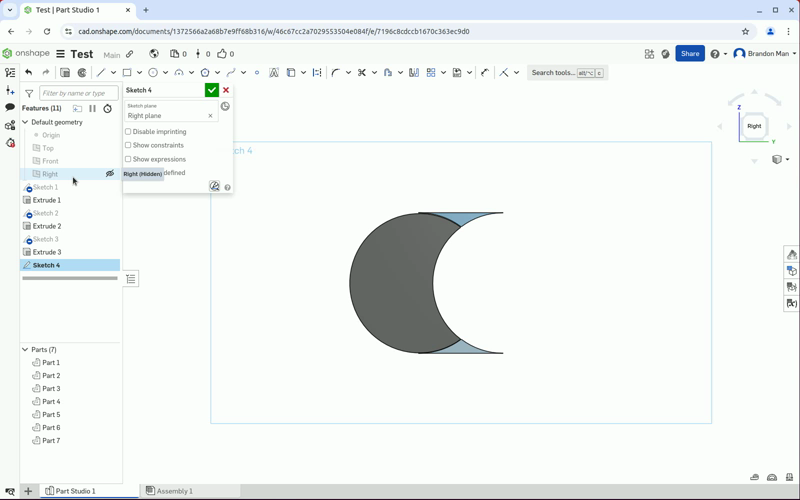
mouse_move(73, 352)
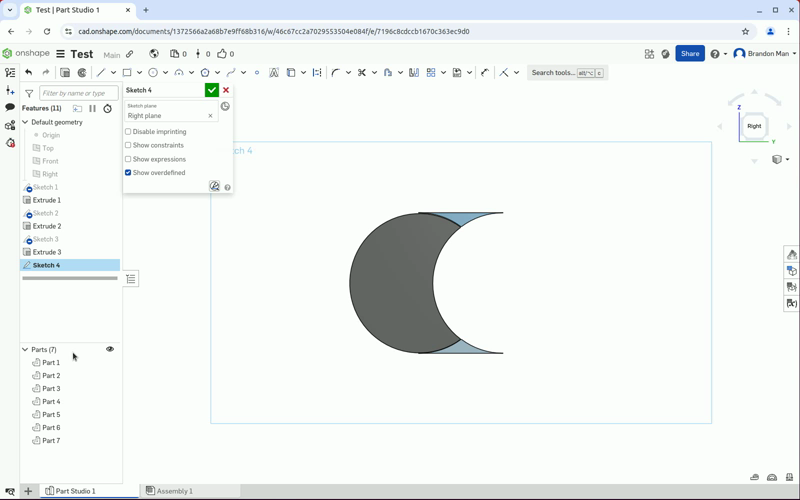
key(y)
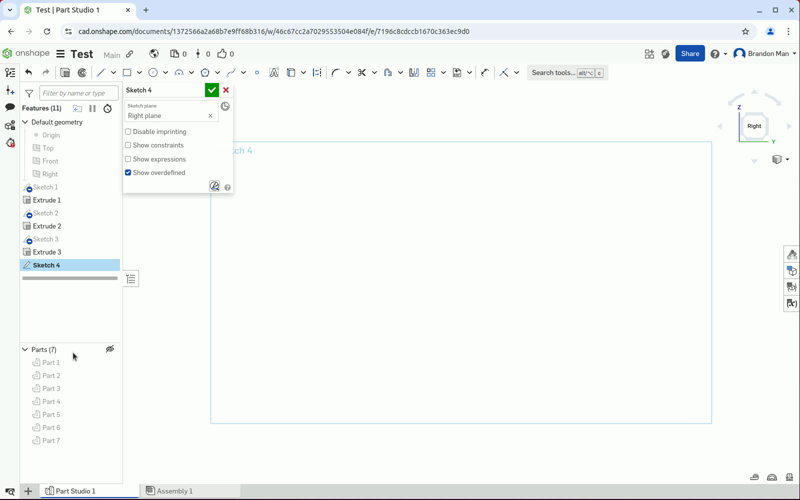
key(a)
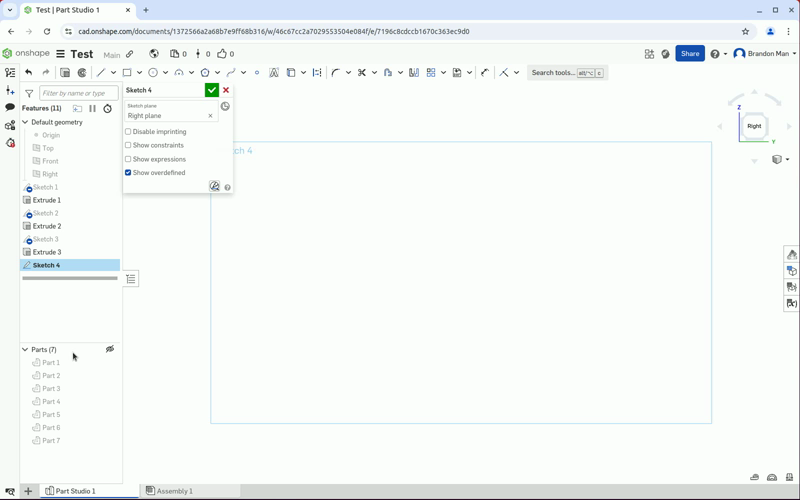
key_down(shift)
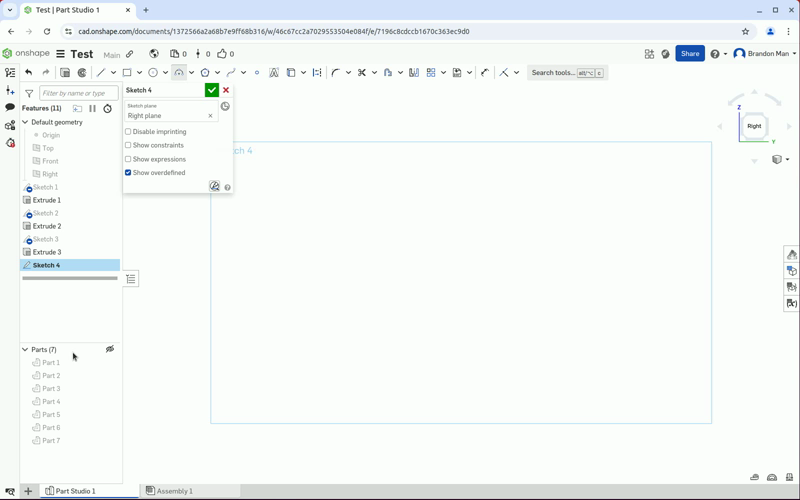
mouse_move(460, 339)
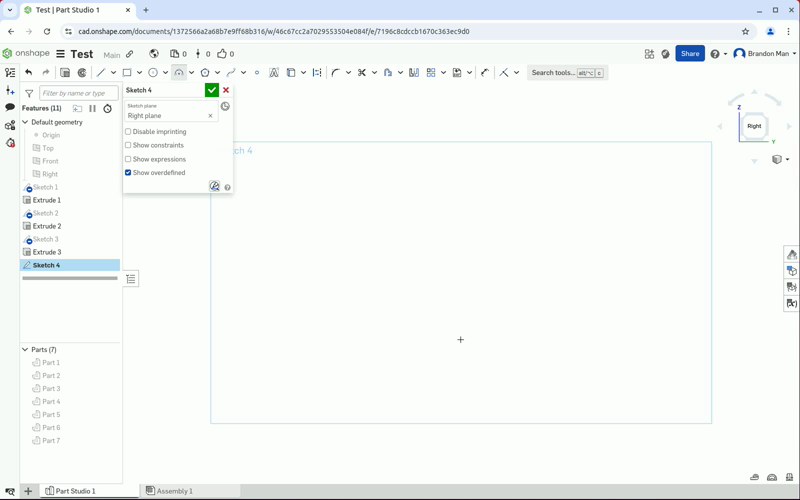
click(460, 339)
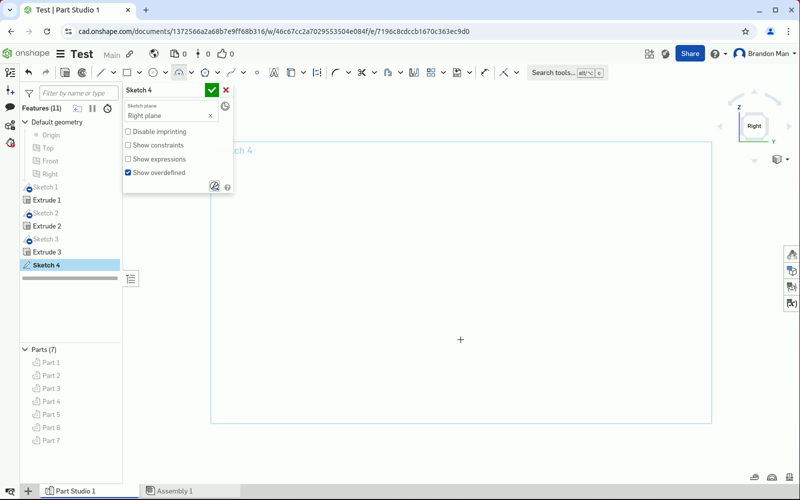
key_up(shift)
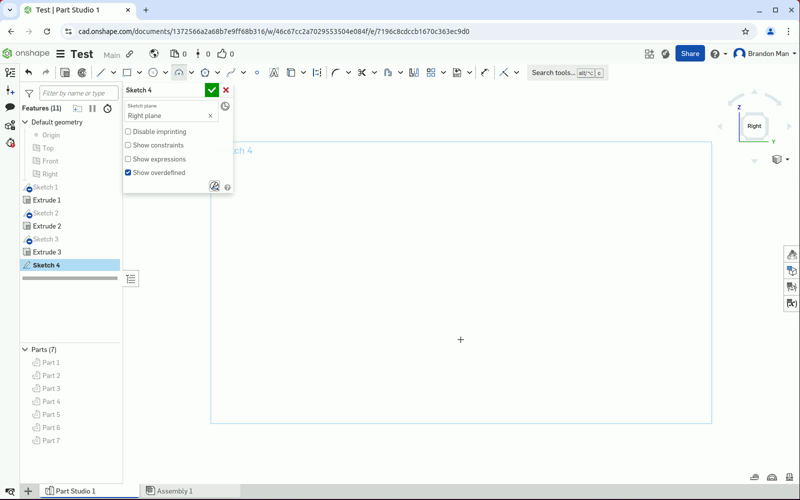
key_down(shift)
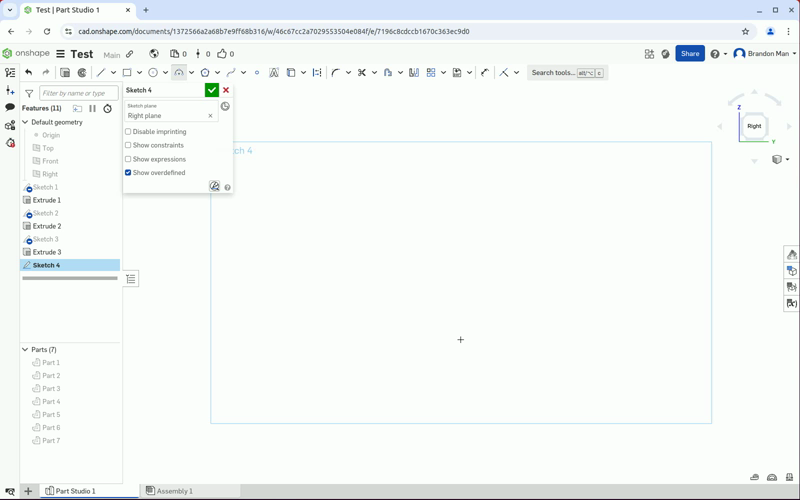
mouse_move(460, 227)
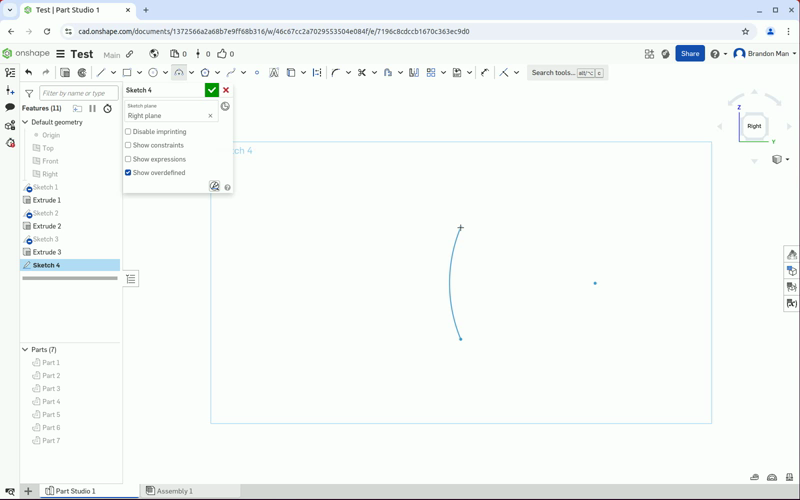
click(460, 227)
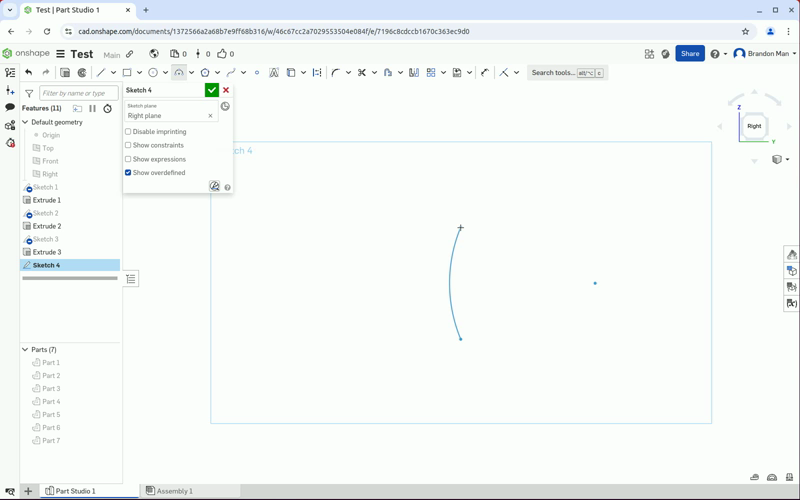
mouse_move(571, 283)
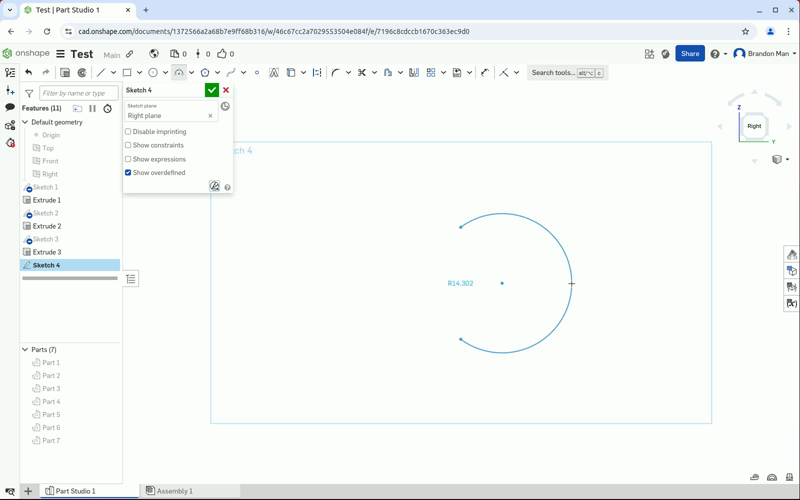
click(571, 283)
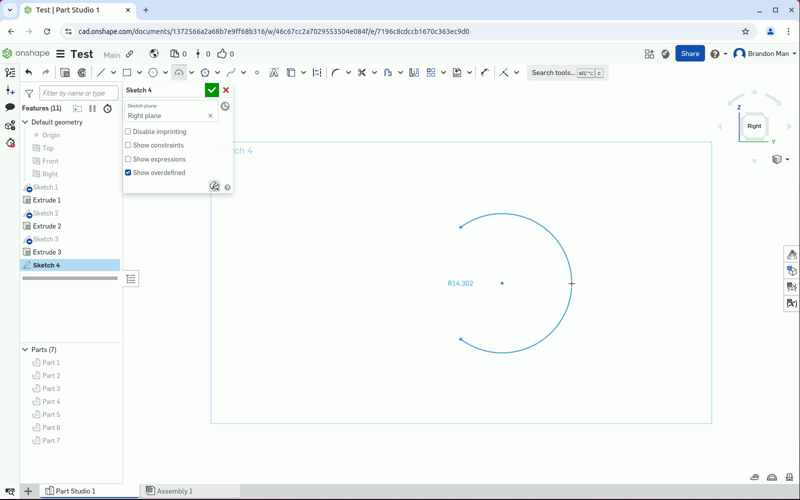
key_up(shift)
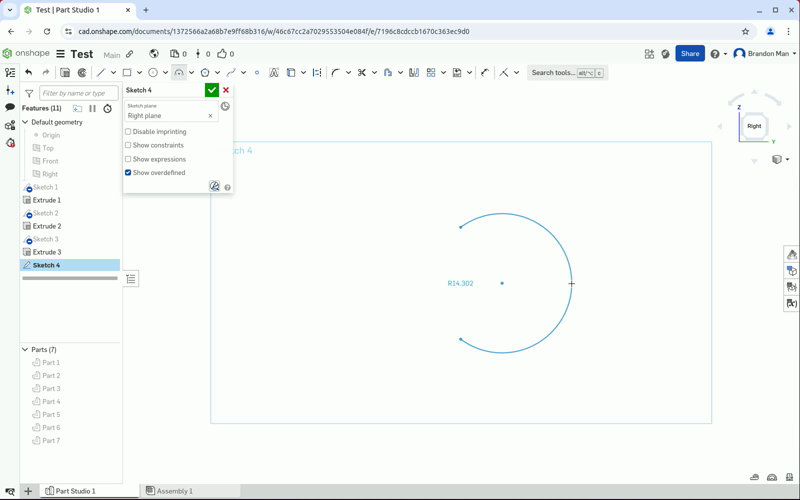
mouse_move(460, 227)
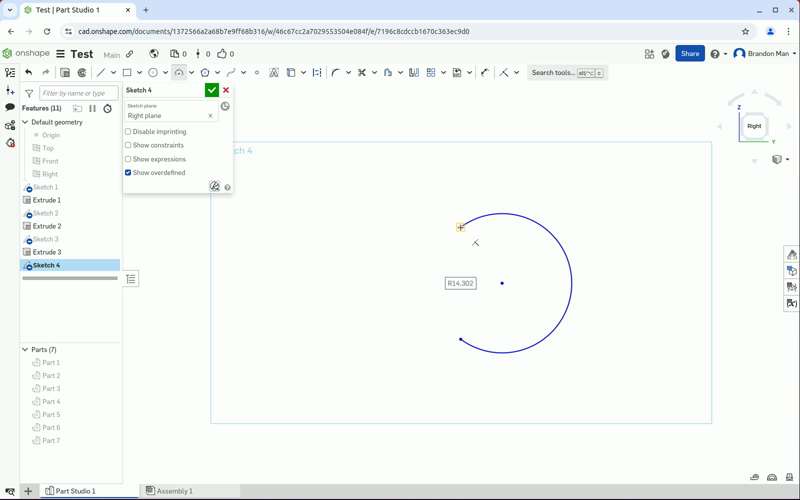
click(460, 227)
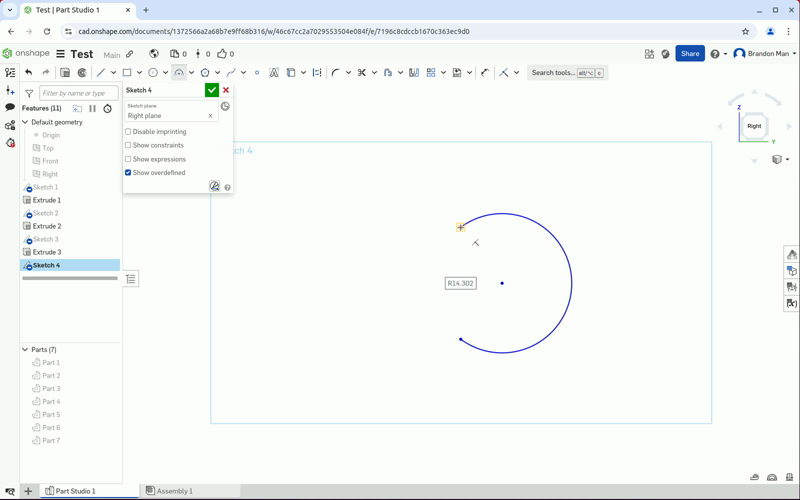
mouse_move(460, 339)
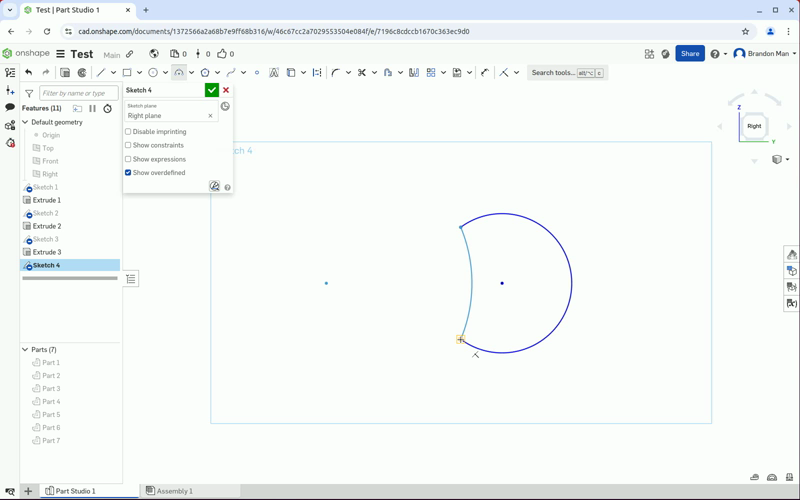
click(460, 339)
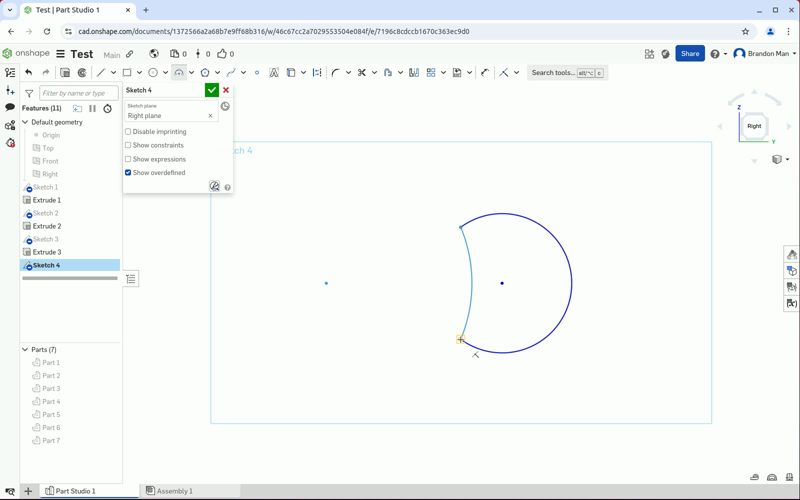
key_down(shift)
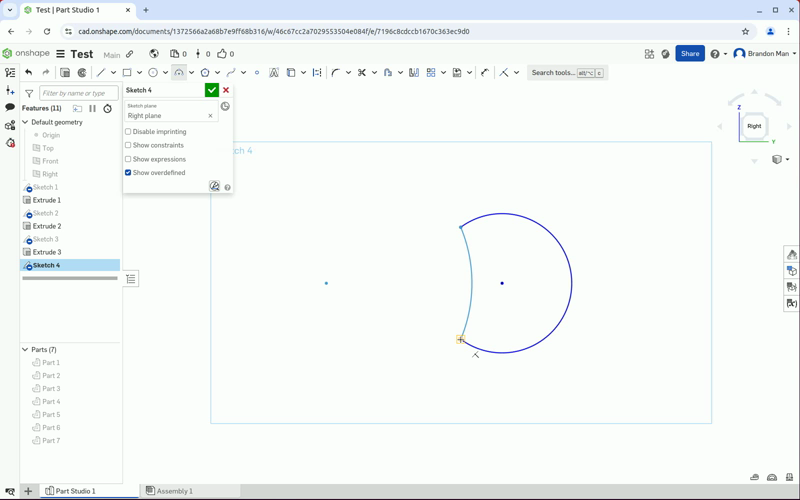
mouse_move(489, 283)
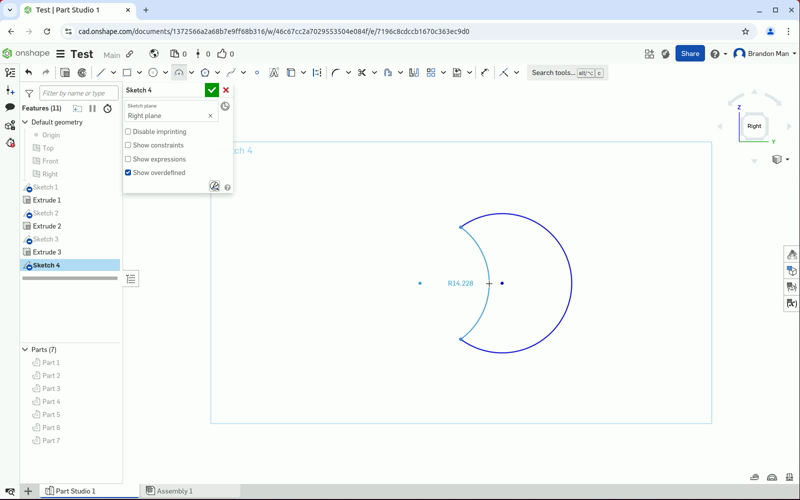
click(489, 283)
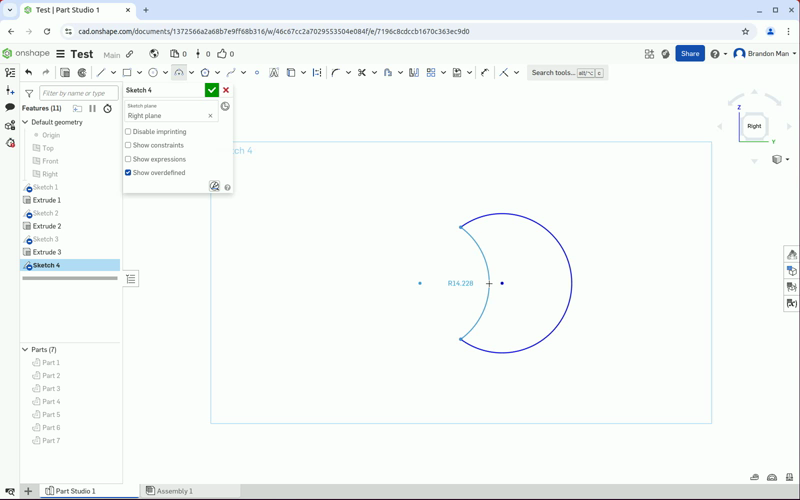
key_up(shift)
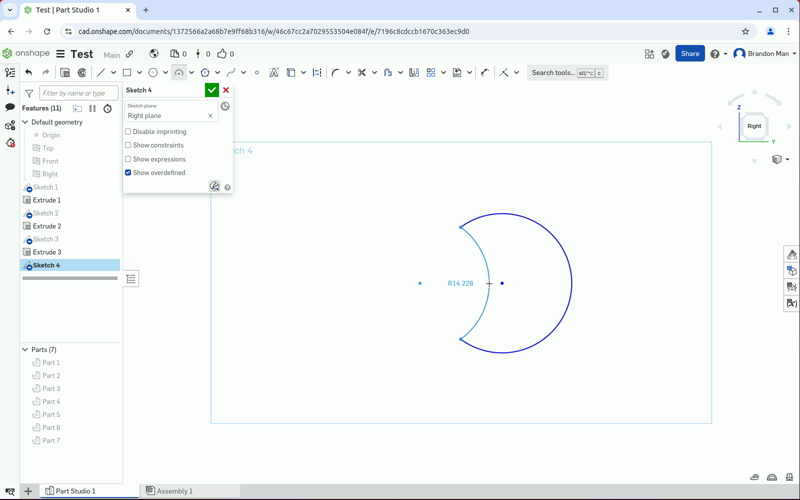
key(esc)
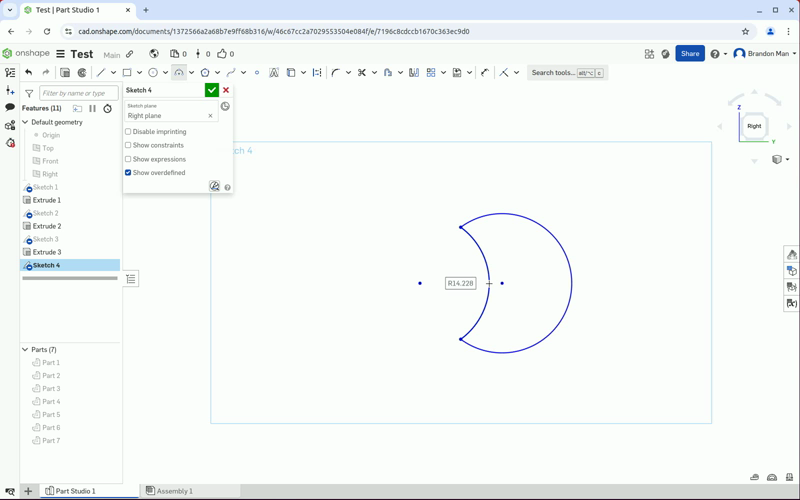
mouse_move(537, 283)
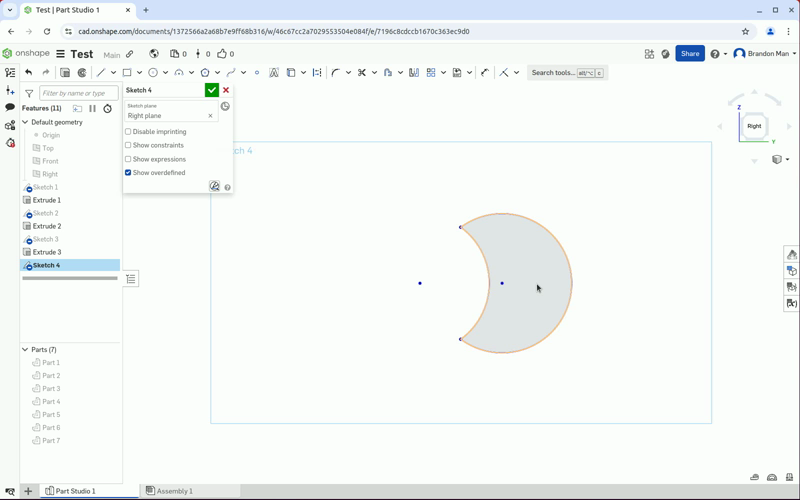
click(537, 283)
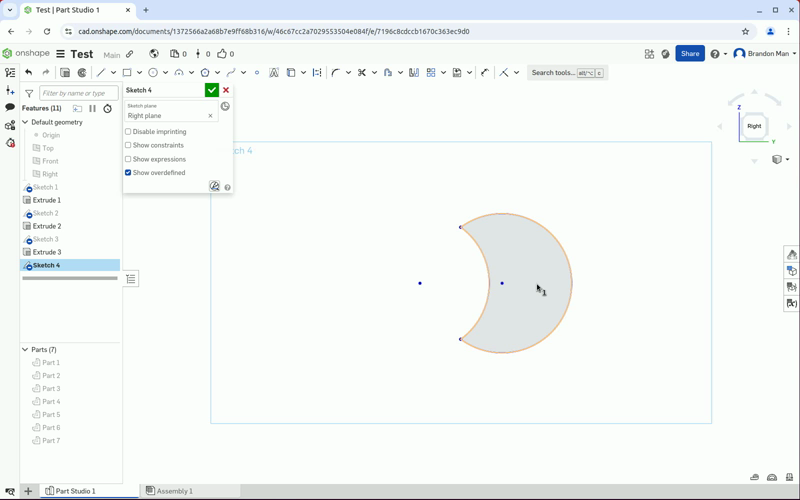
mouse_move(73, 352)
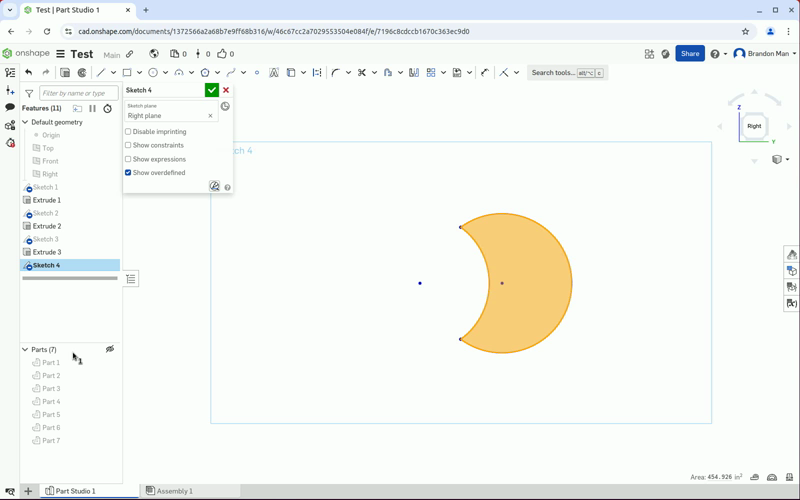
key(shift+y)
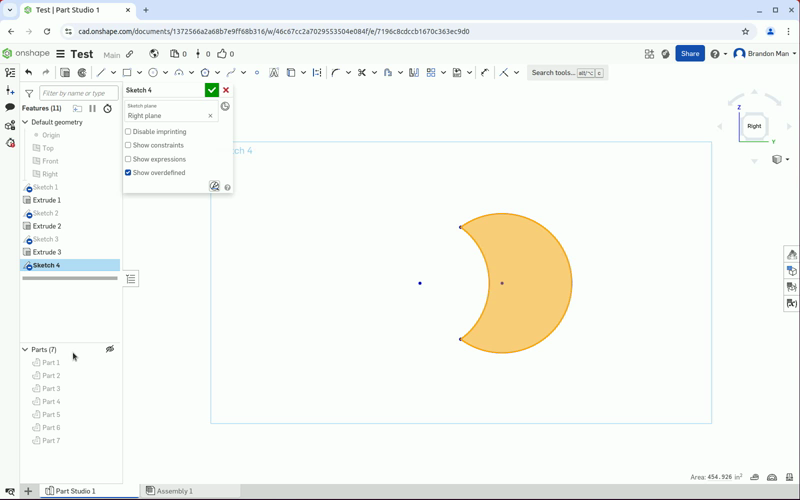
key(shift+e)
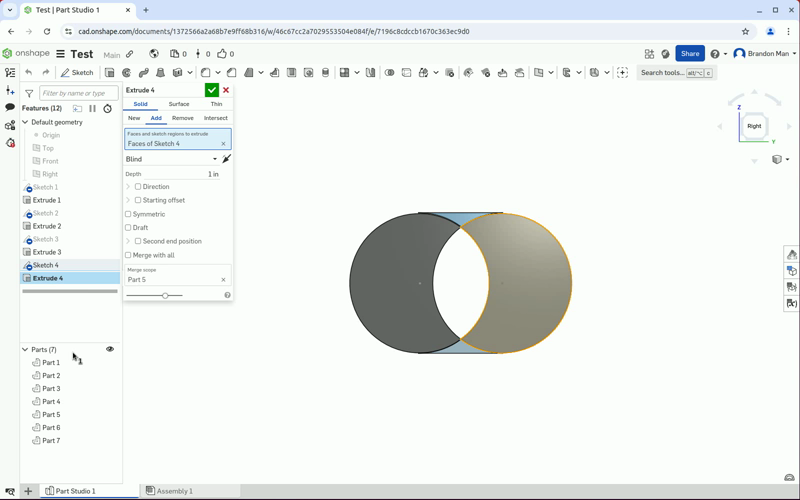
mouse_move(143, 106)
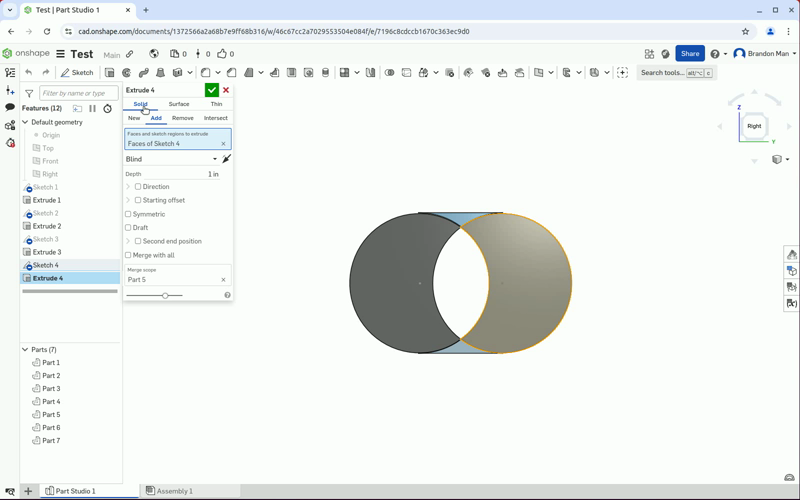
click(143, 106)
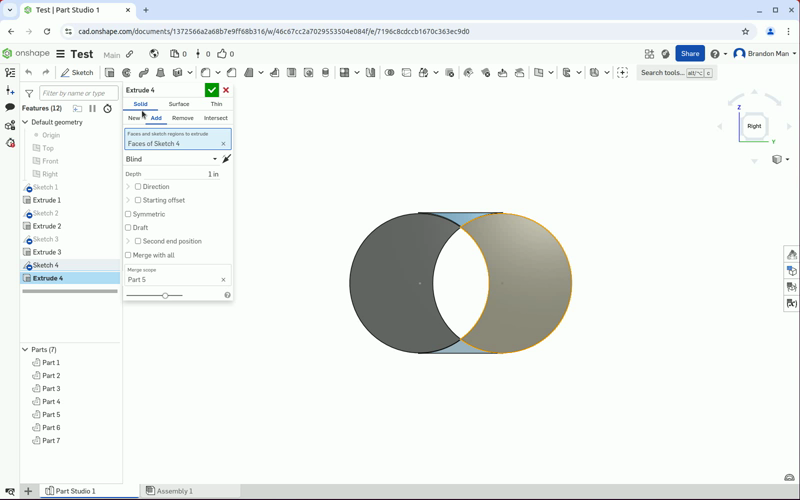
mouse_move(137, 120)
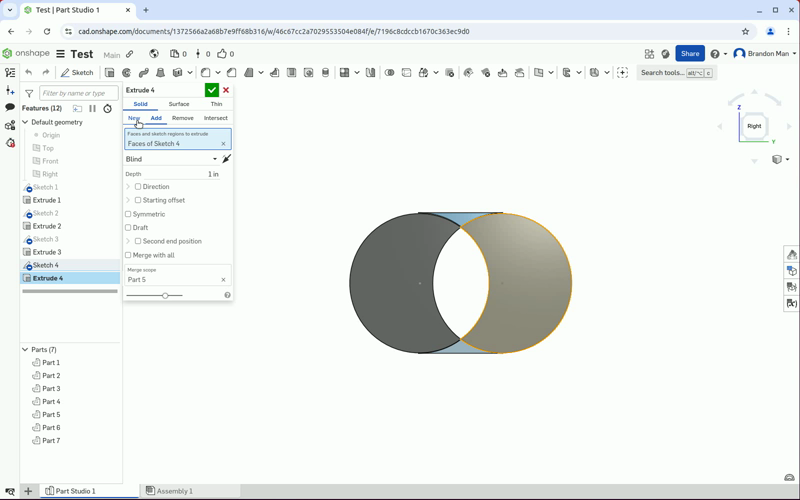
click(137, 120)
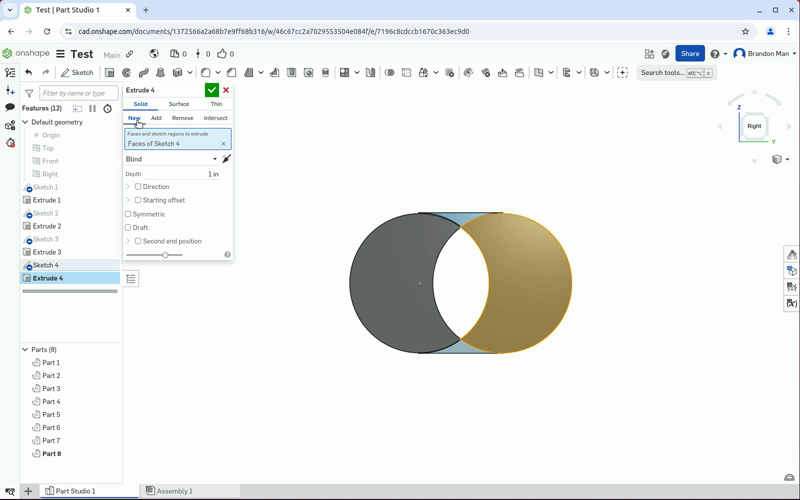
key(tab, 4)
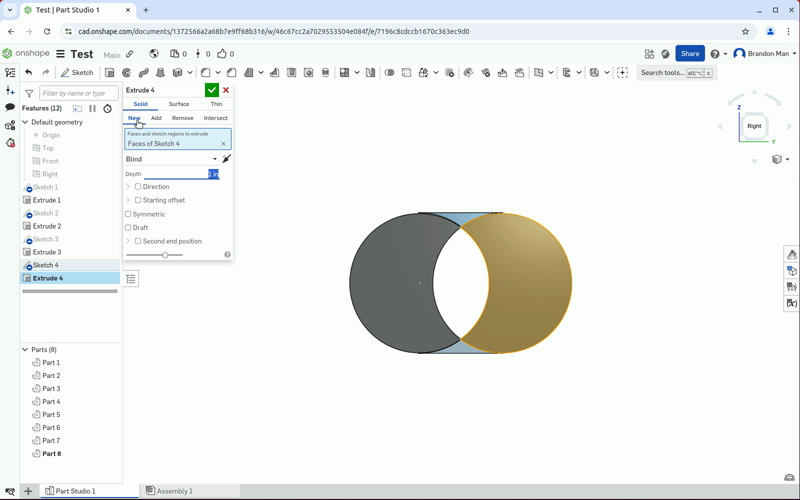
text(3.37)
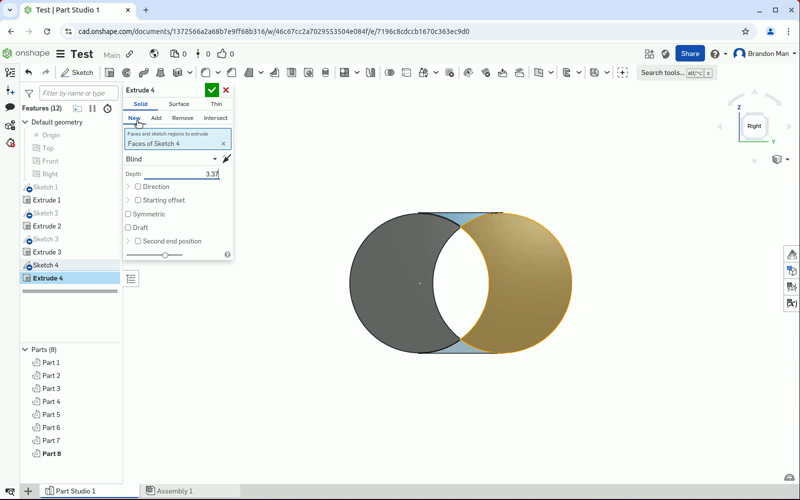
key(enter)
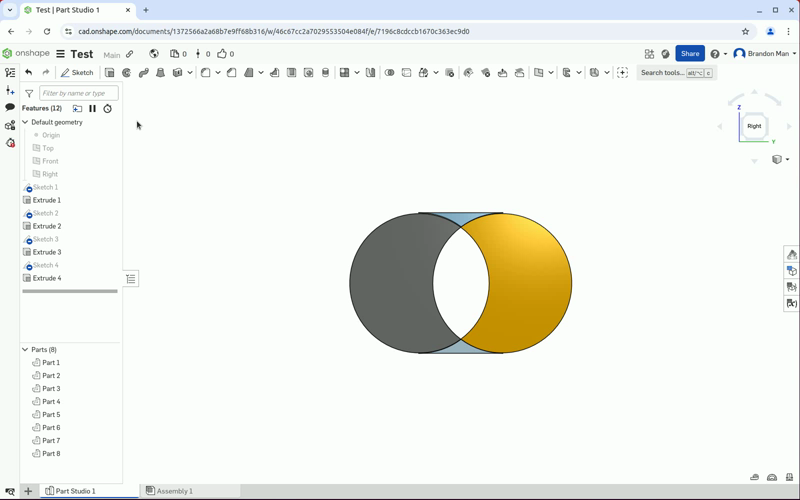
key(shift+h)
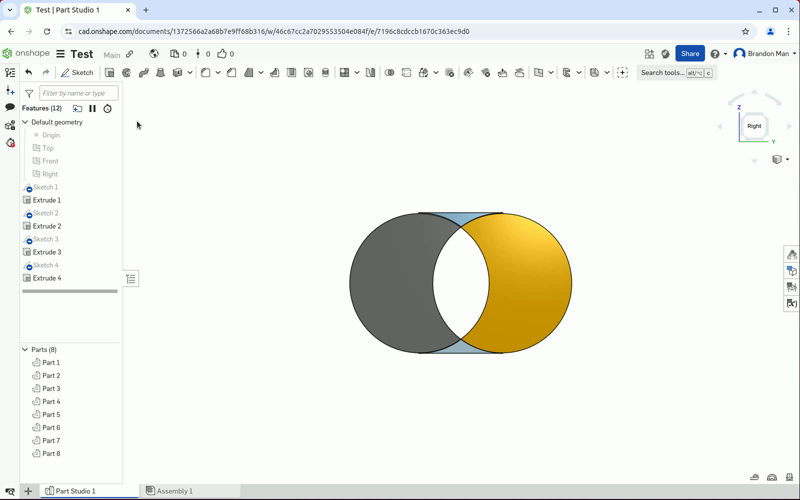
key(shift+h)
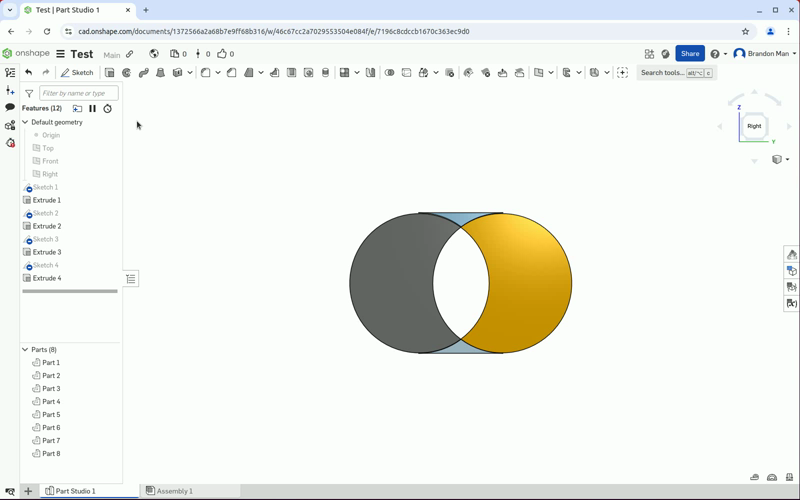
mouse_move(73, 189)
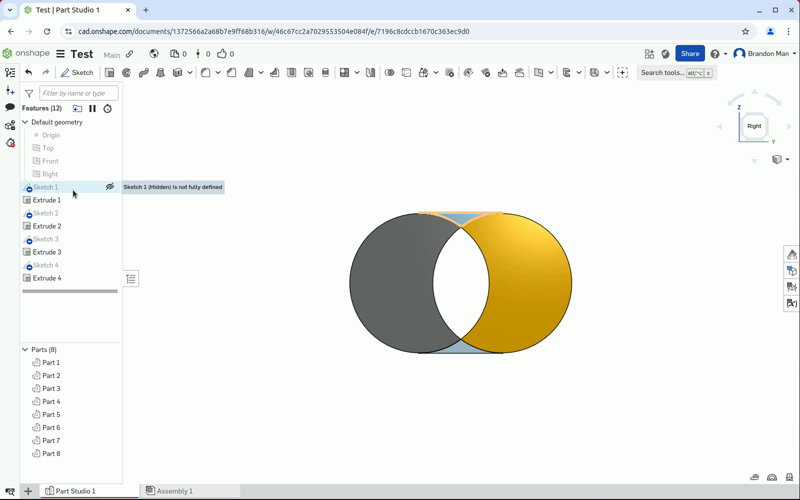
click(73, 189)
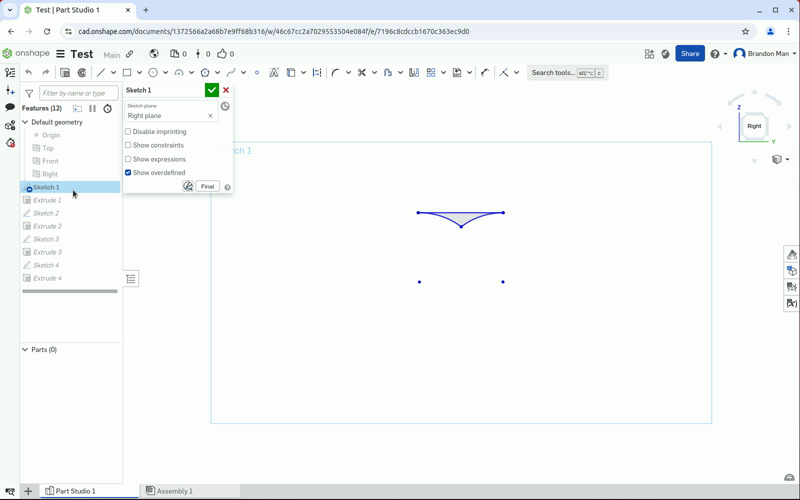
mouse_move(229, 92)
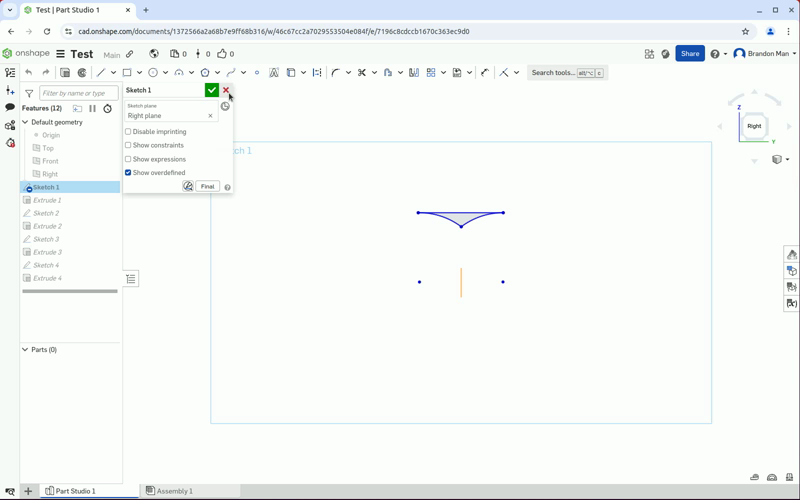
click(229, 92)
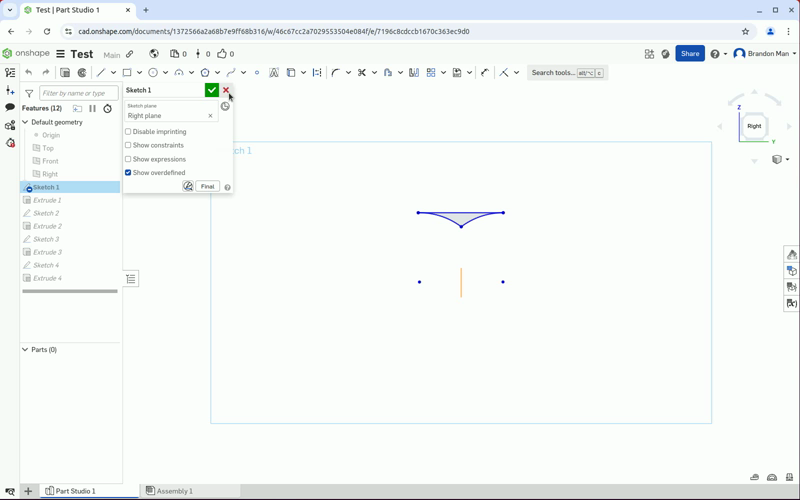
key(shift+s)
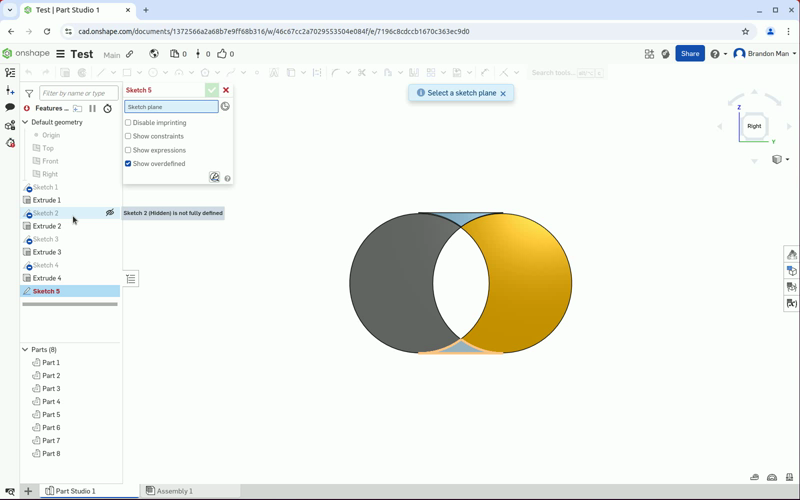
scroll(3)
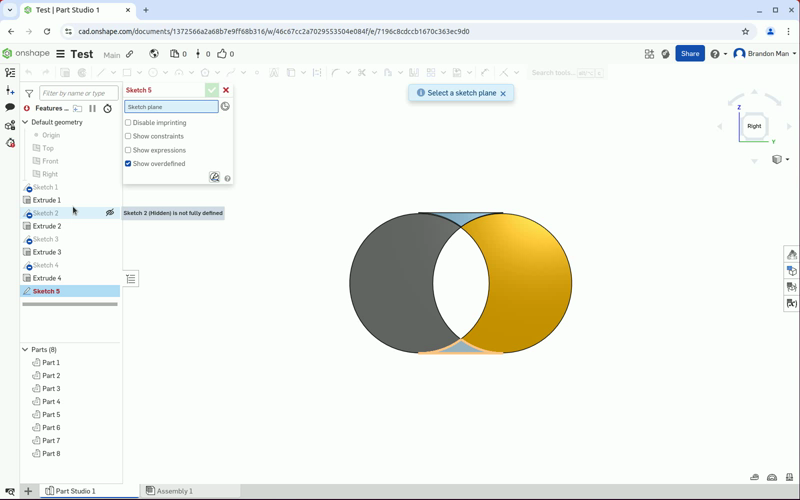
mouse_move(73, 176)
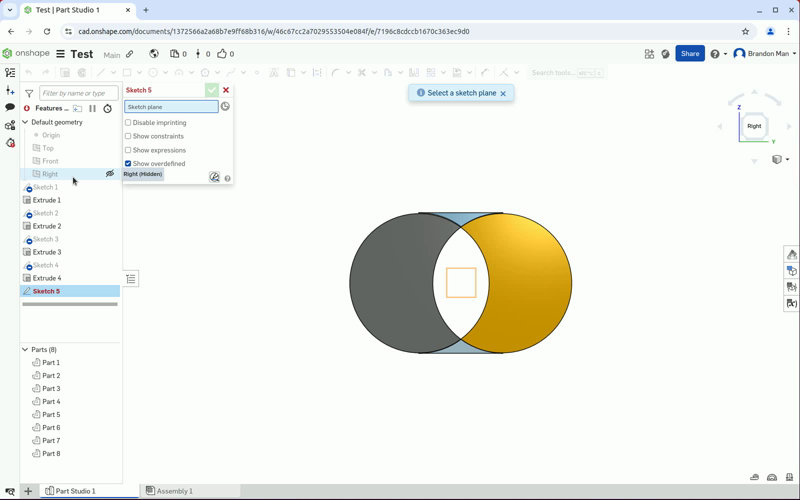
click(73, 176)
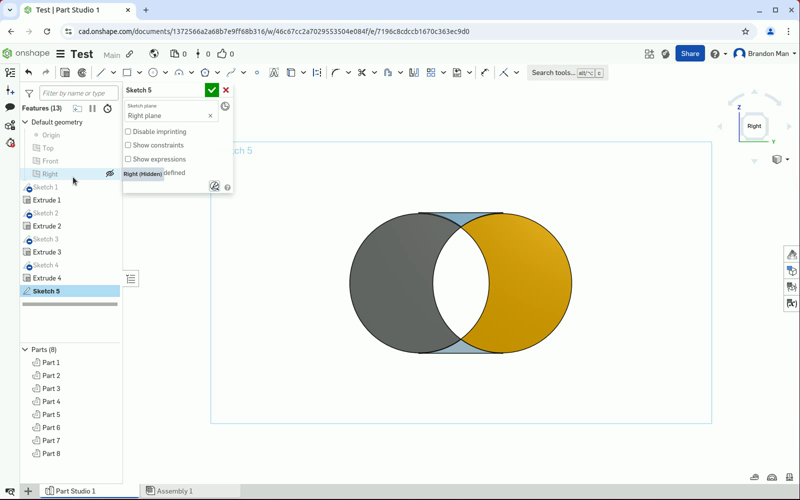
mouse_move(73, 352)
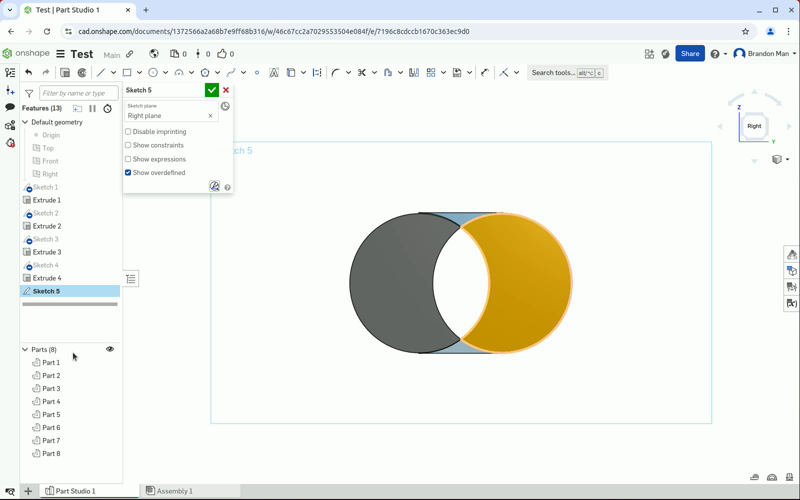
key(y)
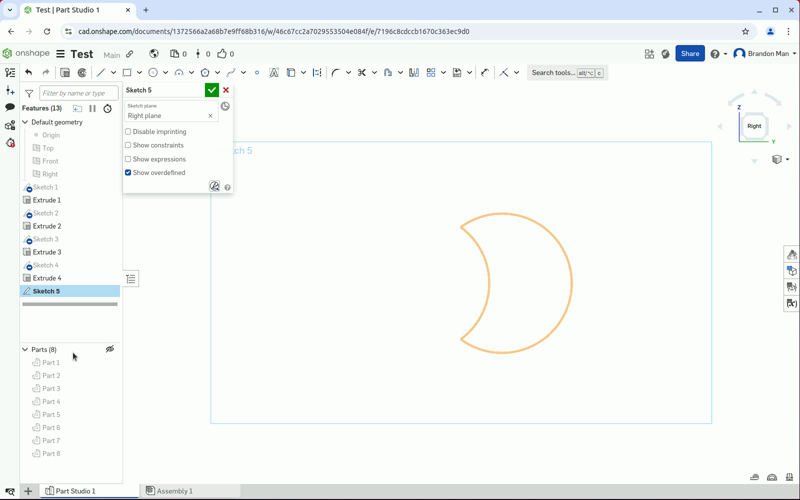
key(a)
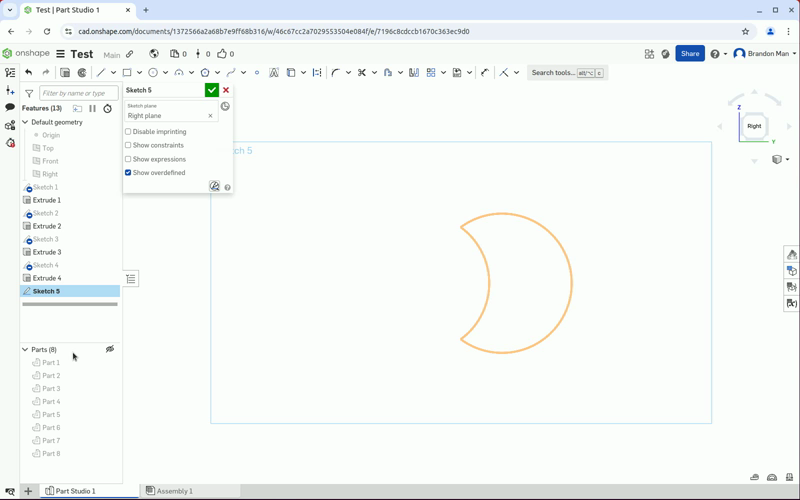
key_down(shift)
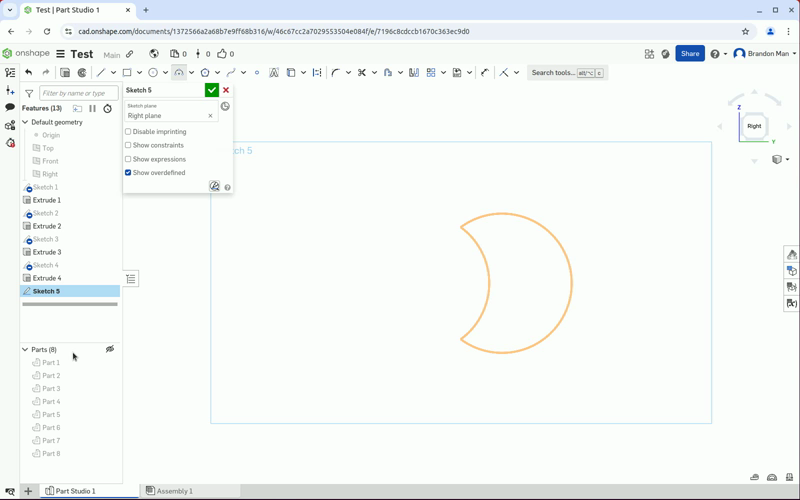
mouse_move(460, 339)
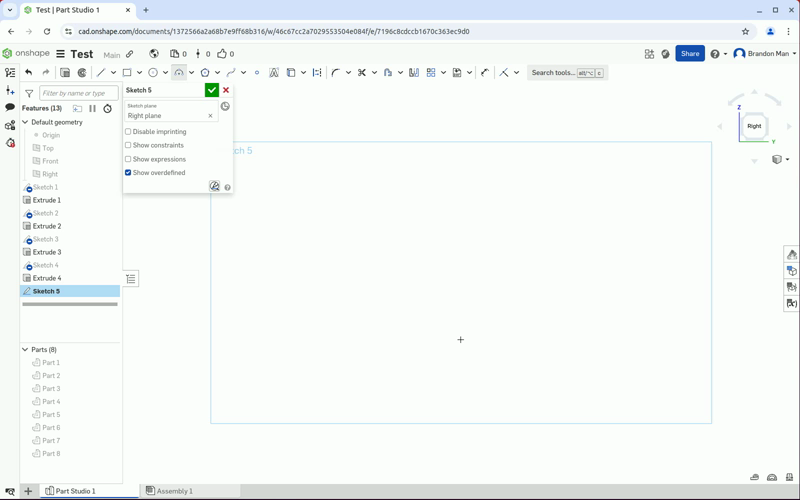
click(460, 339)
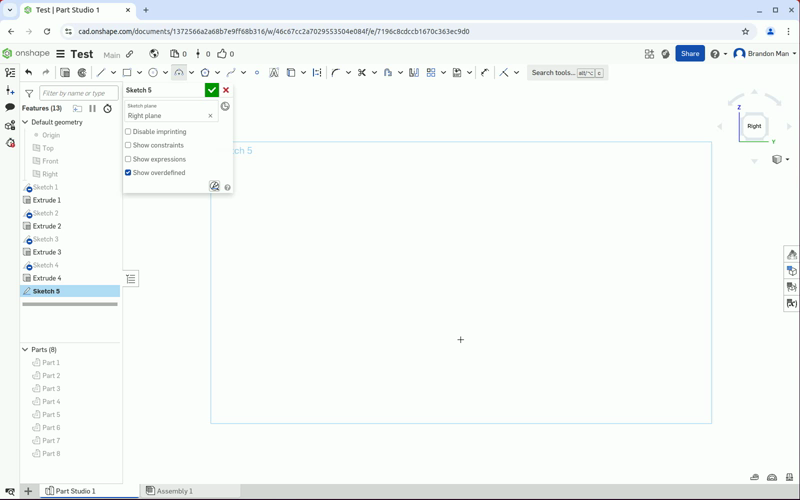
key_up(shift)
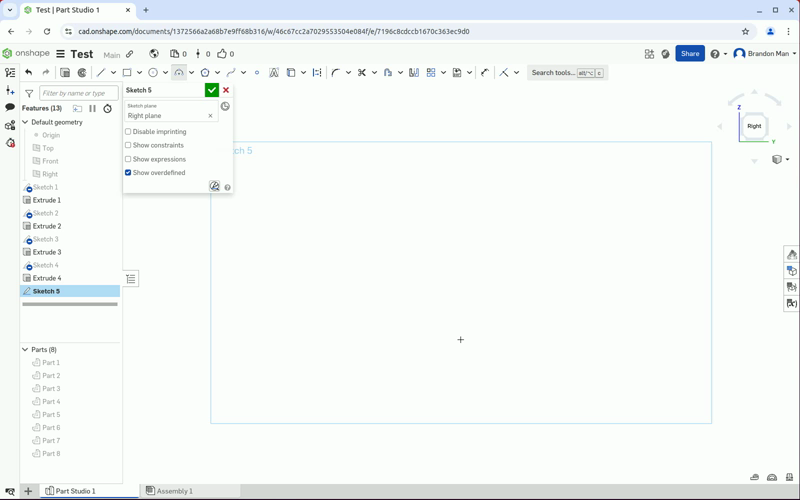
key_down(shift)
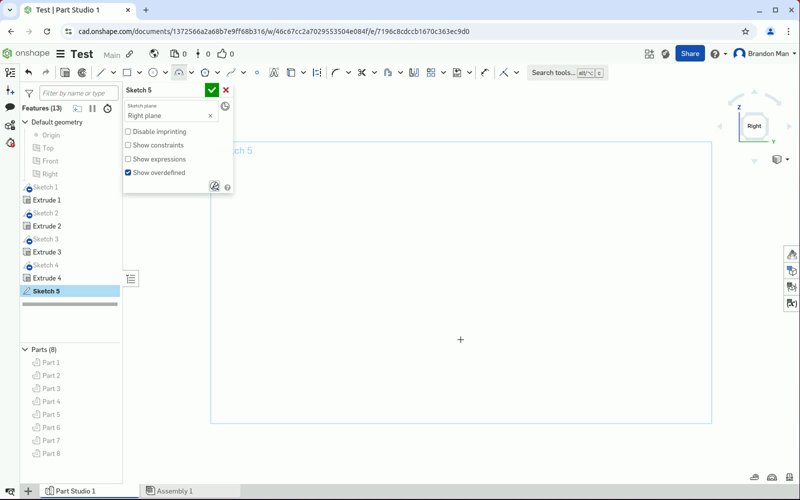
mouse_move(460, 226)
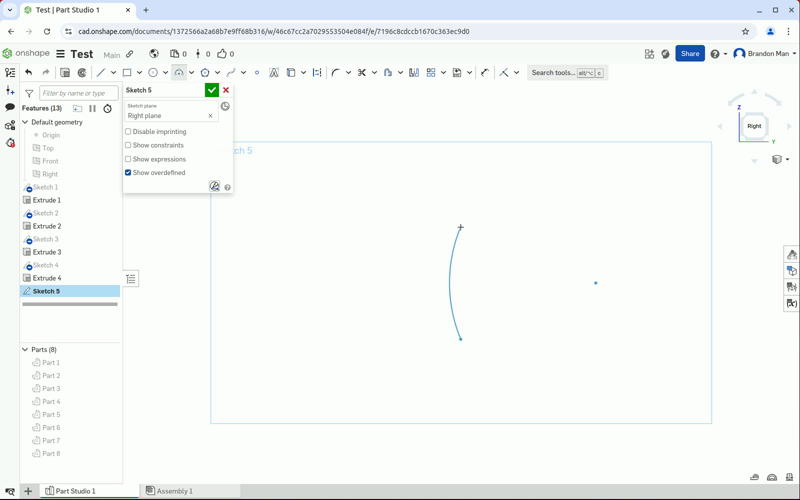
click(460, 226)
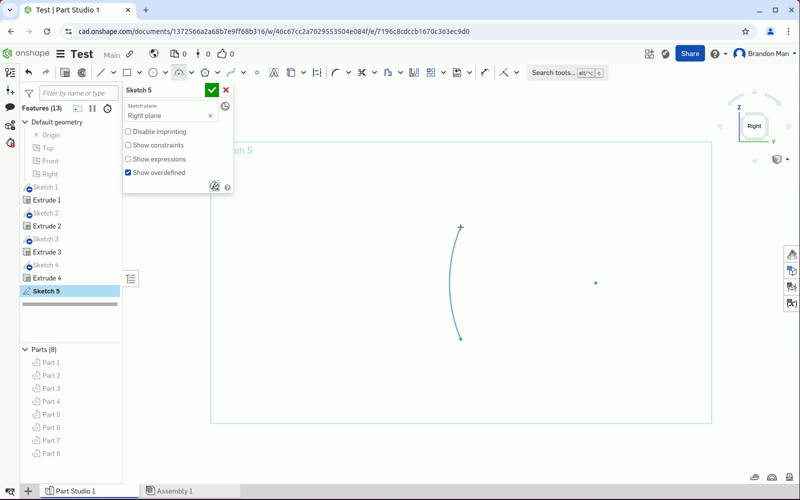
mouse_move(489, 282)
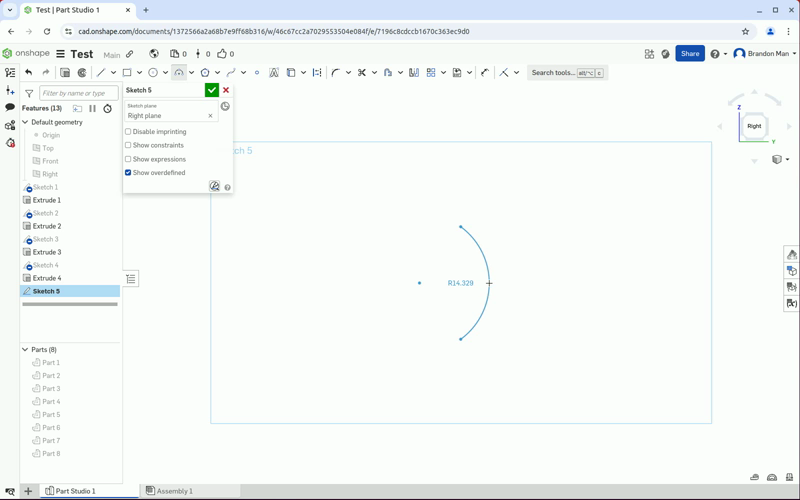
click(489, 282)
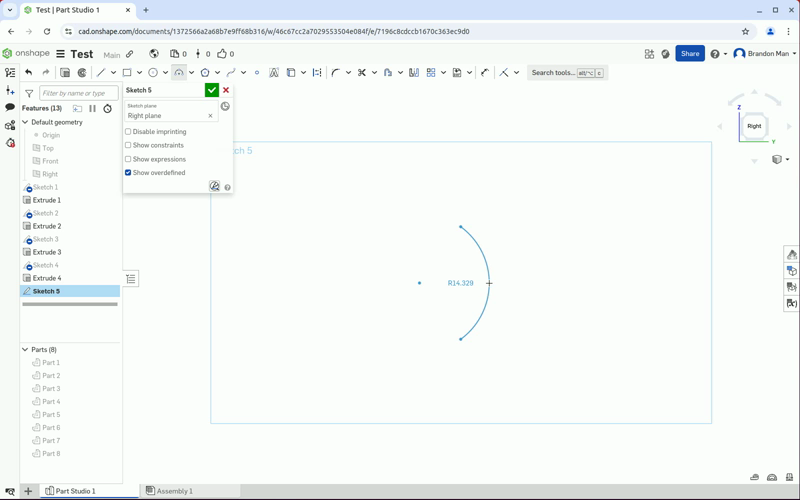
key_up(shift)
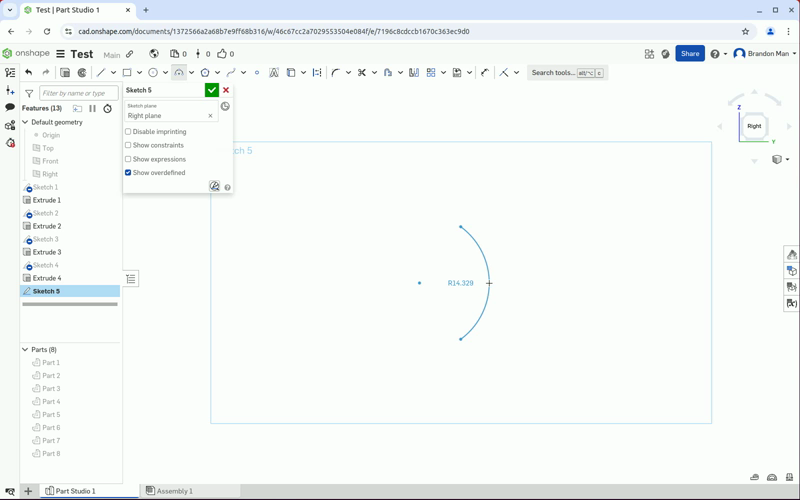
mouse_move(460, 226)
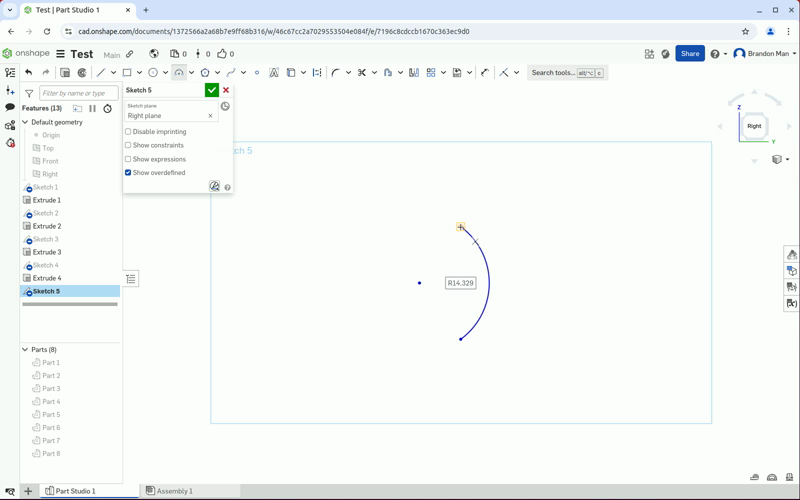
click(460, 226)
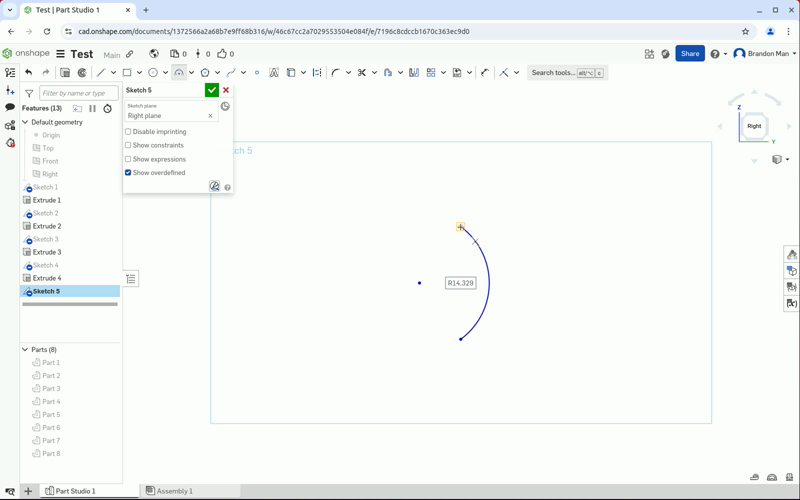
mouse_move(460, 339)
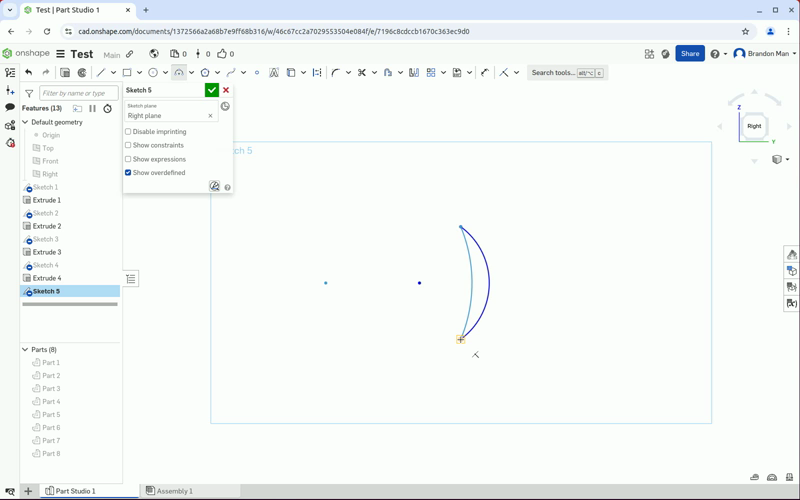
click(460, 339)
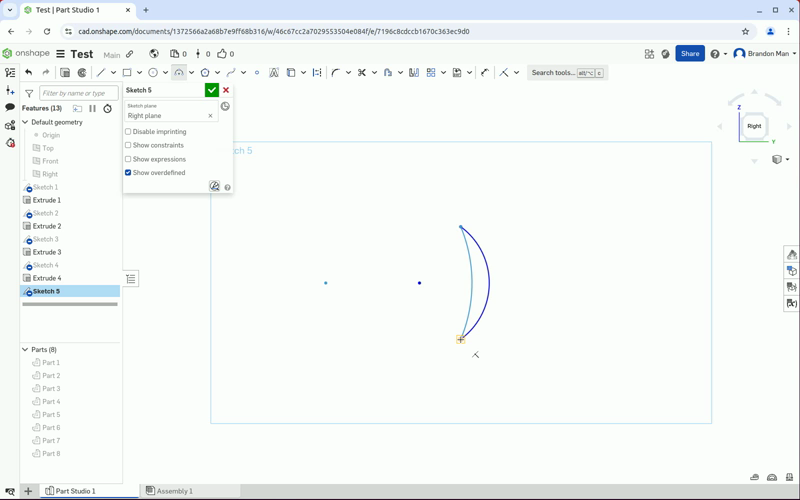
key_down(shift)
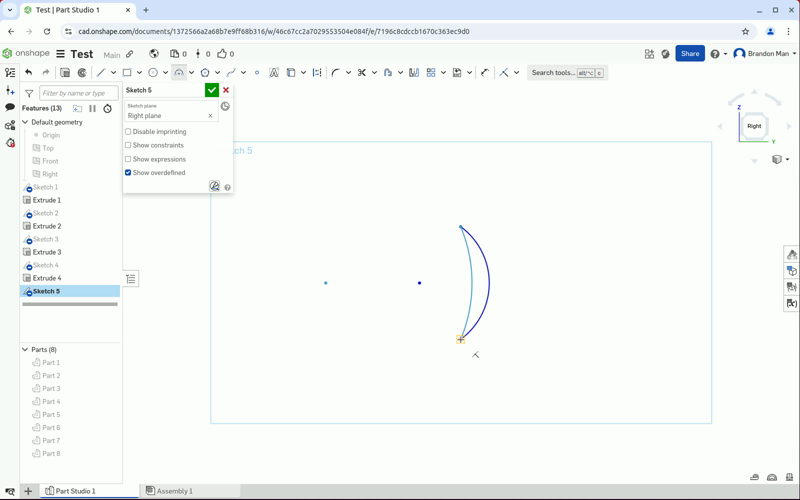
mouse_move(432, 282)
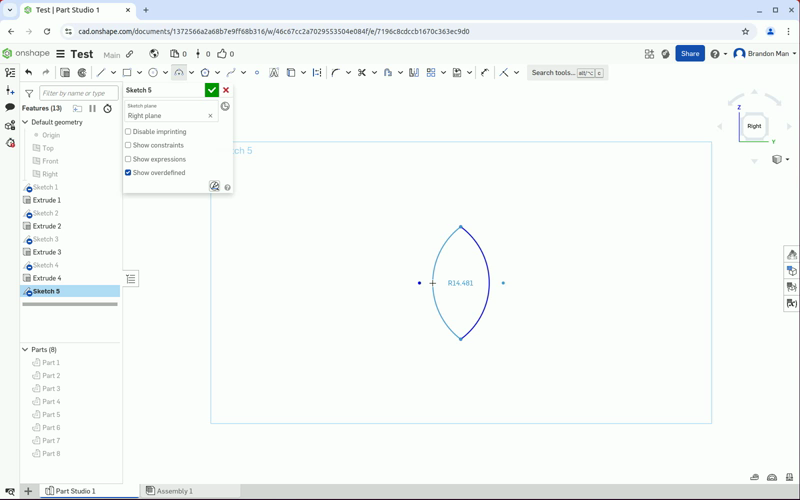
click(432, 282)
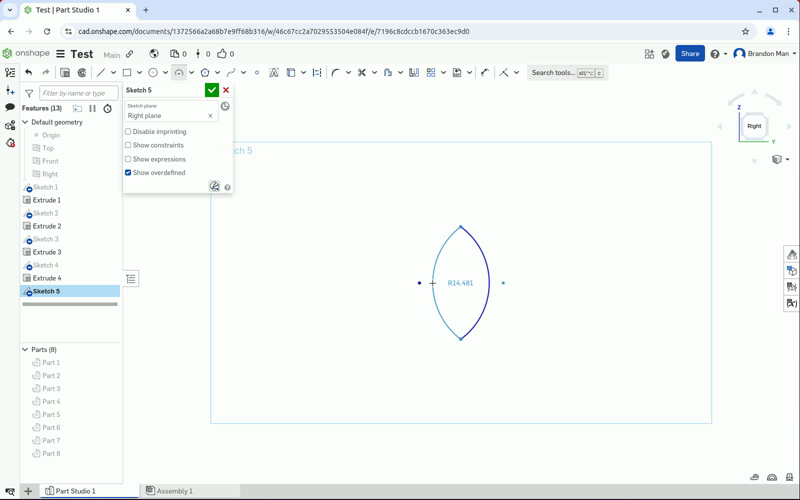
key_up(shift)
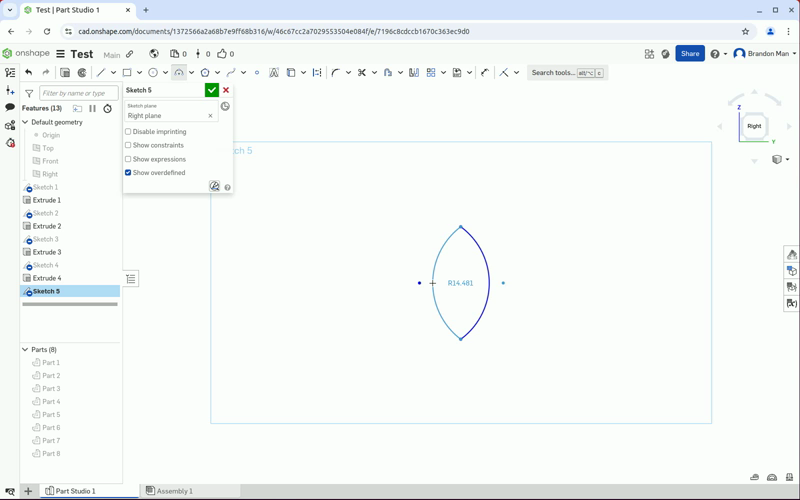
key(esc)
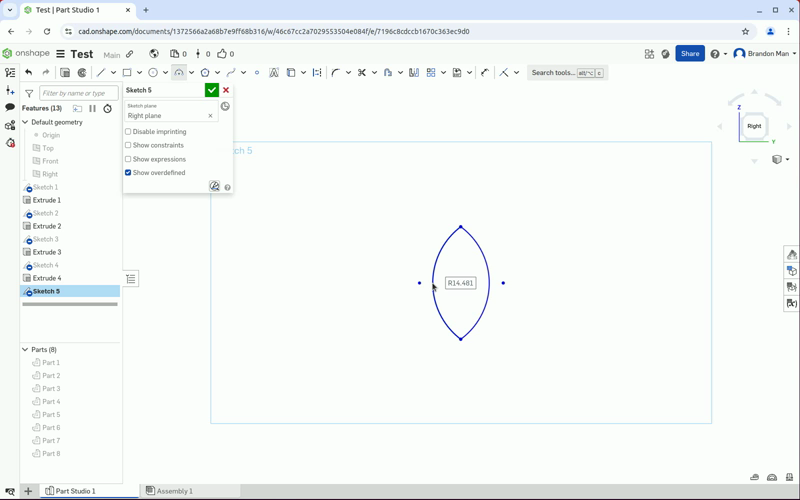
mouse_move(444, 293)
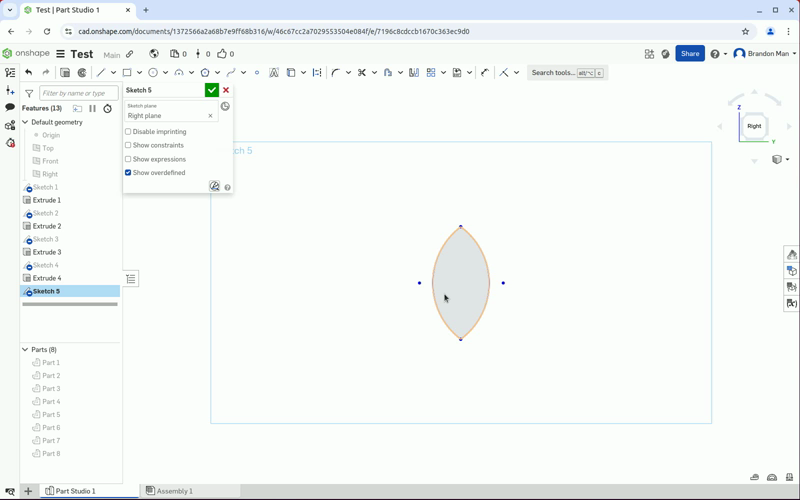
click(444, 293)
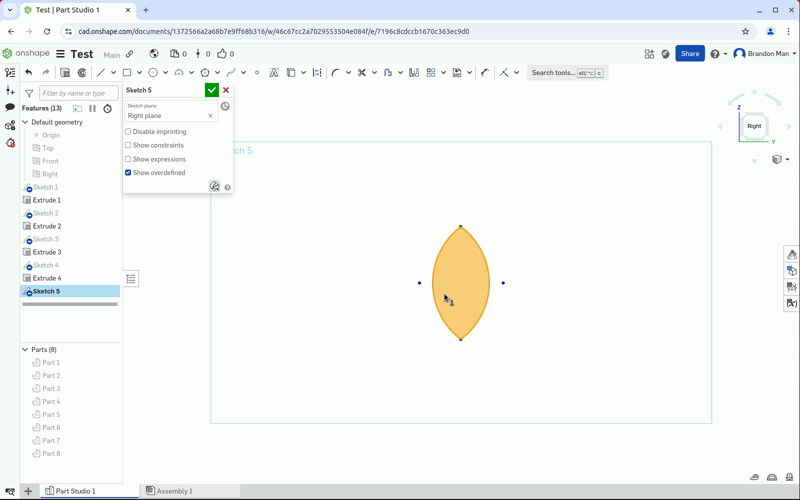
mouse_move(73, 352)
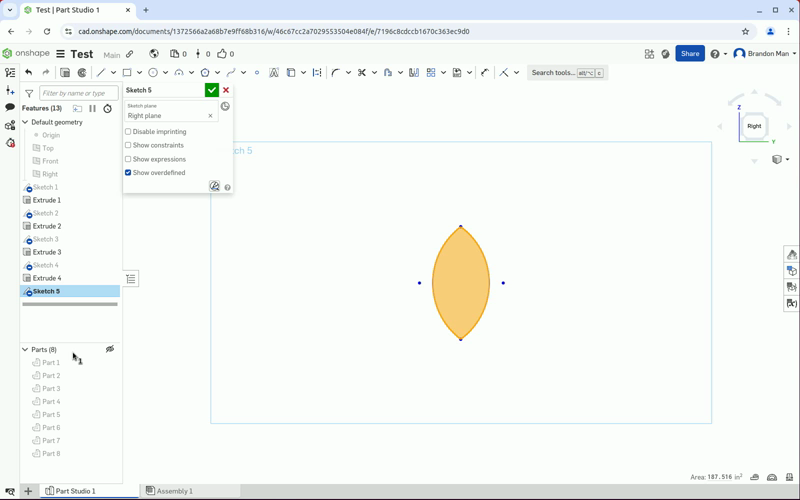
key(shift+y)
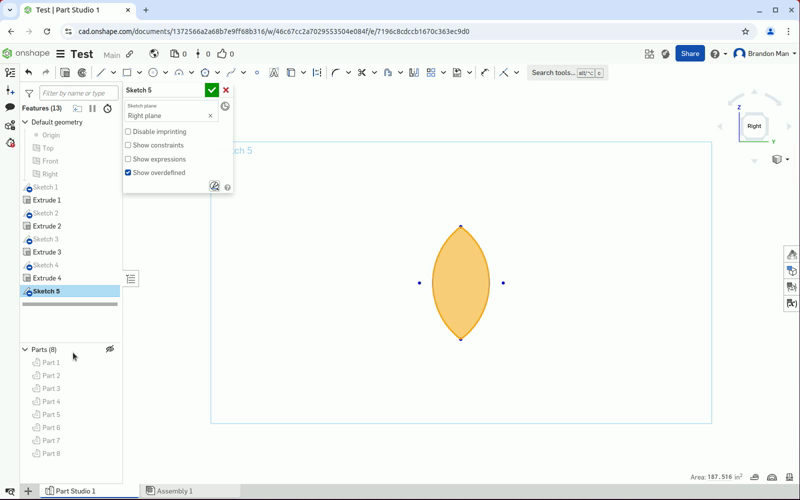
key(shift+e)
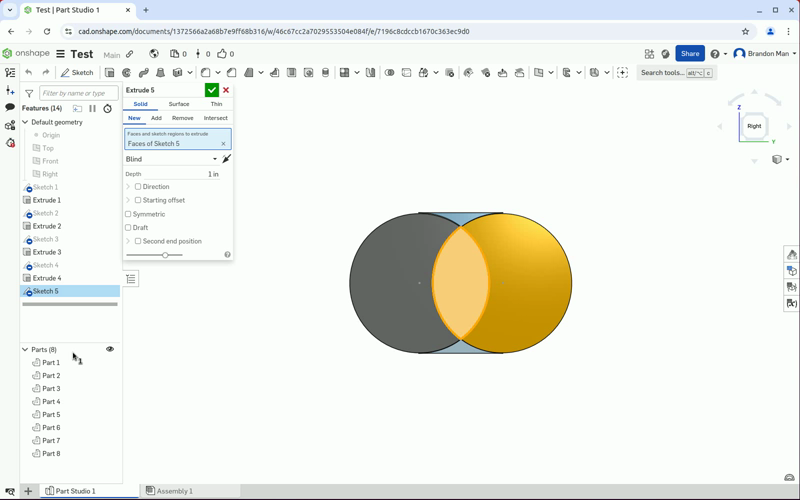
mouse_move(143, 106)
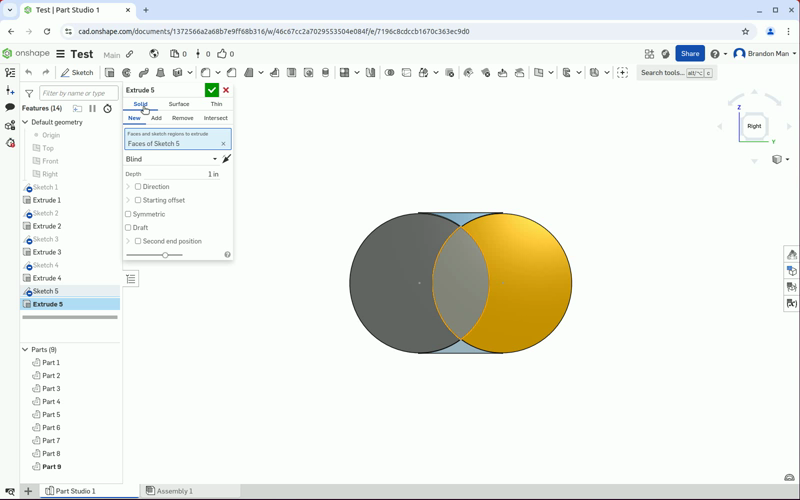
click(143, 106)
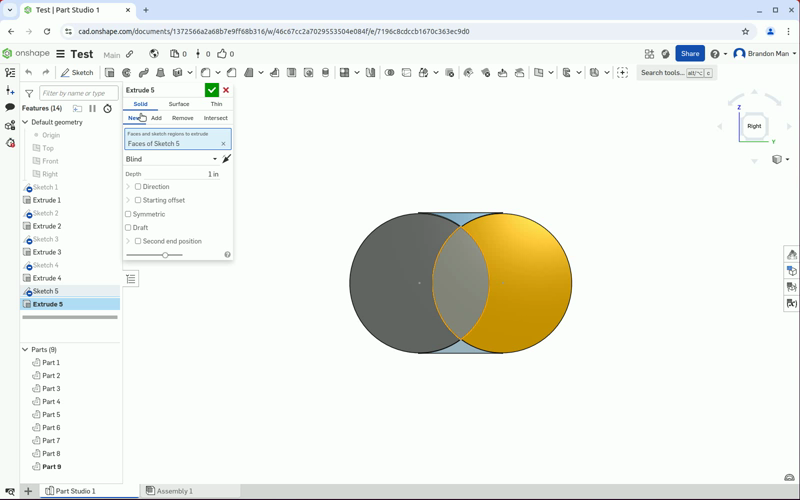
mouse_move(137, 120)
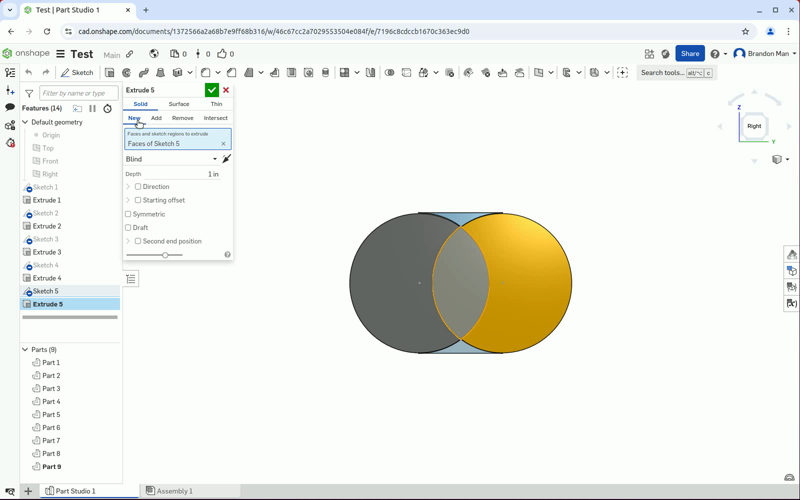
click(137, 120)
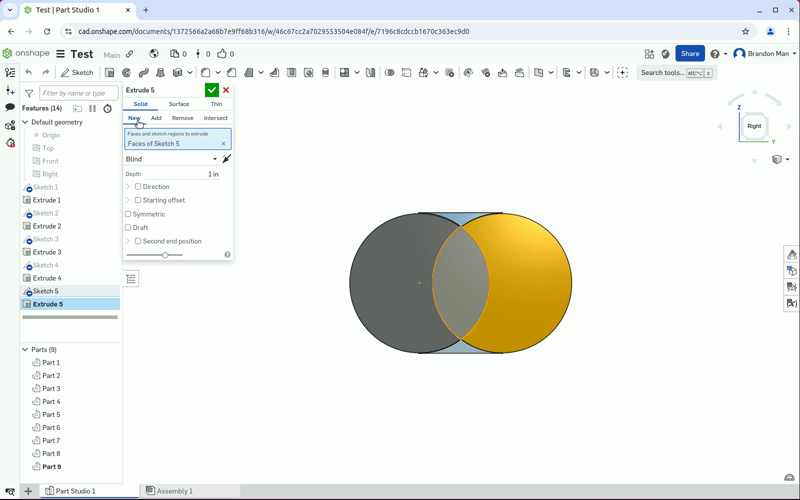
key(tab, 4)
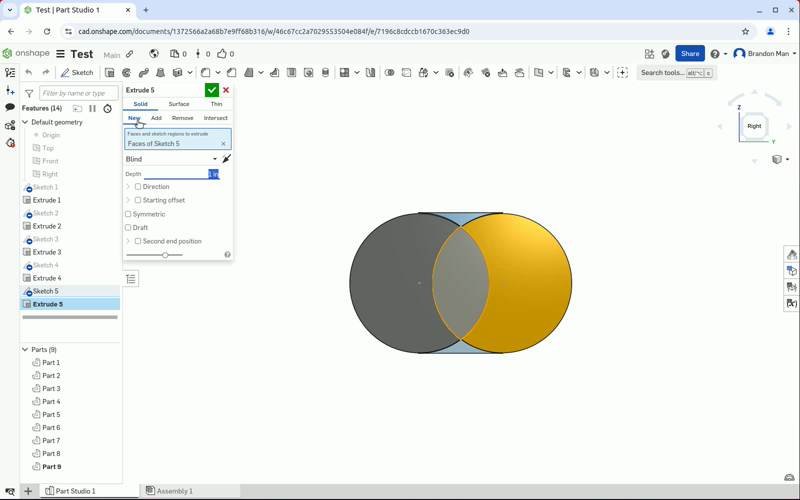
text(3.37)
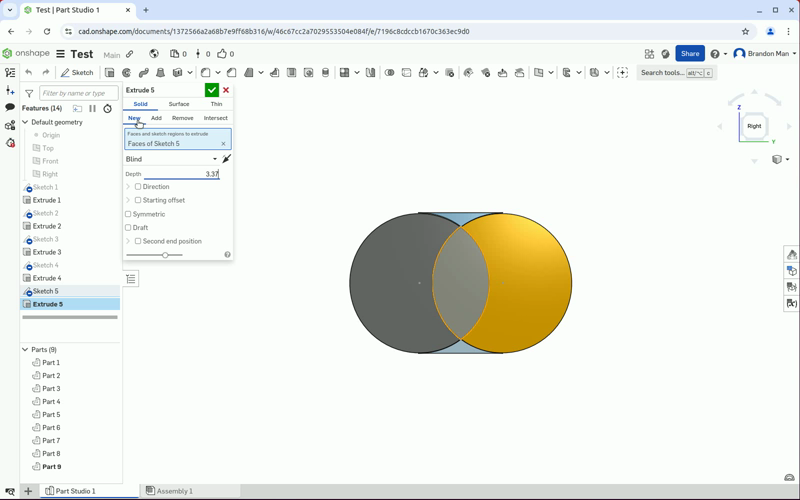
key(enter)
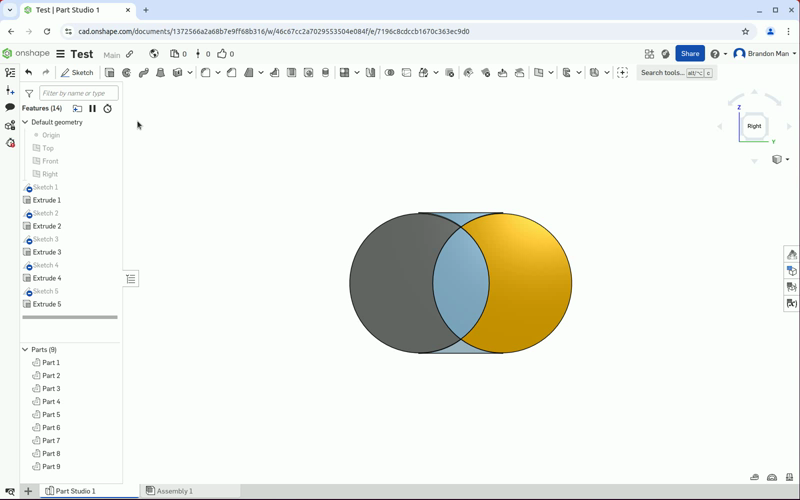
key(shift+h)
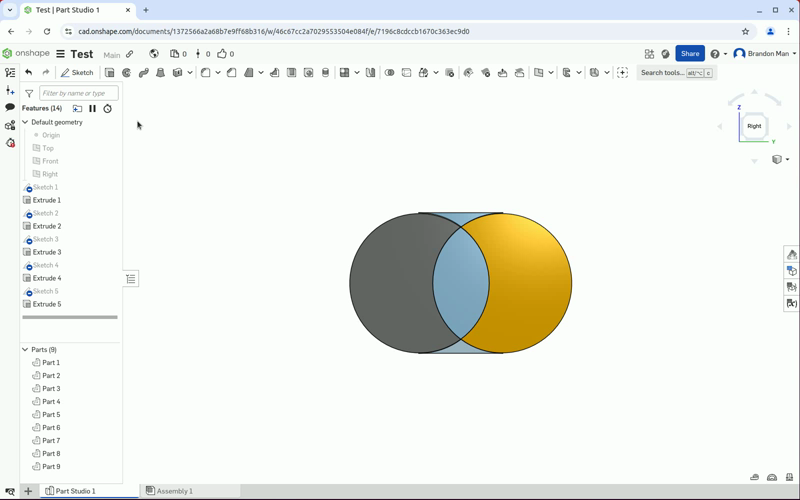
key(shift+h)
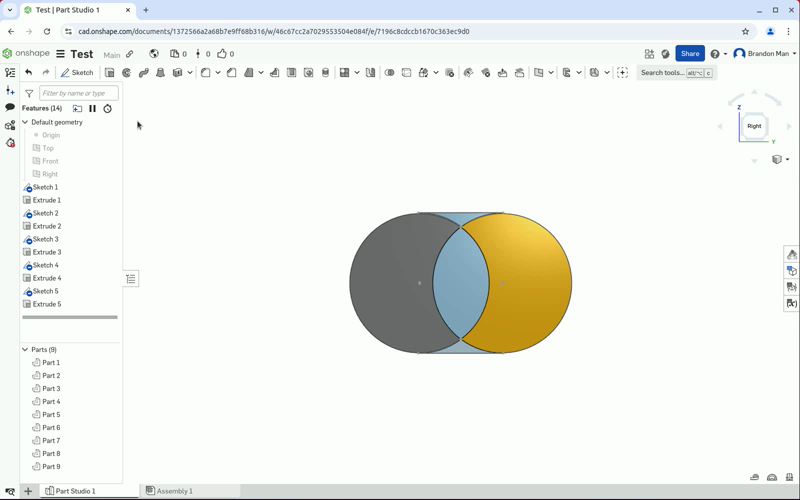
key(shift+7)
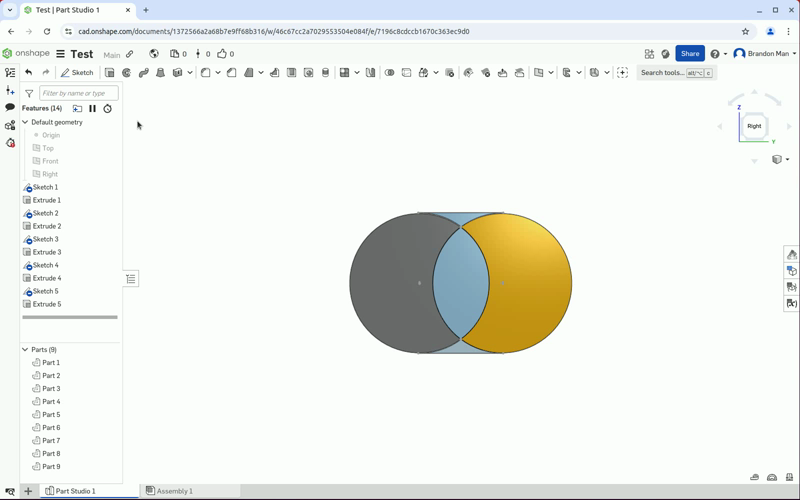
key(right, 2)
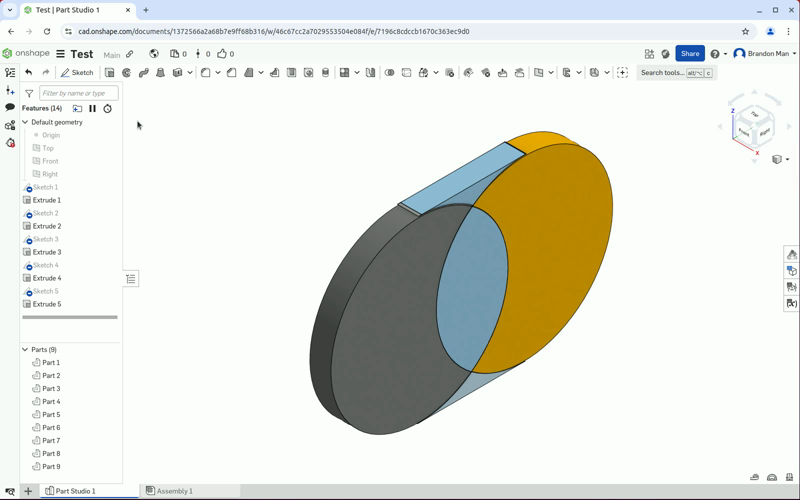
key(down, 2)
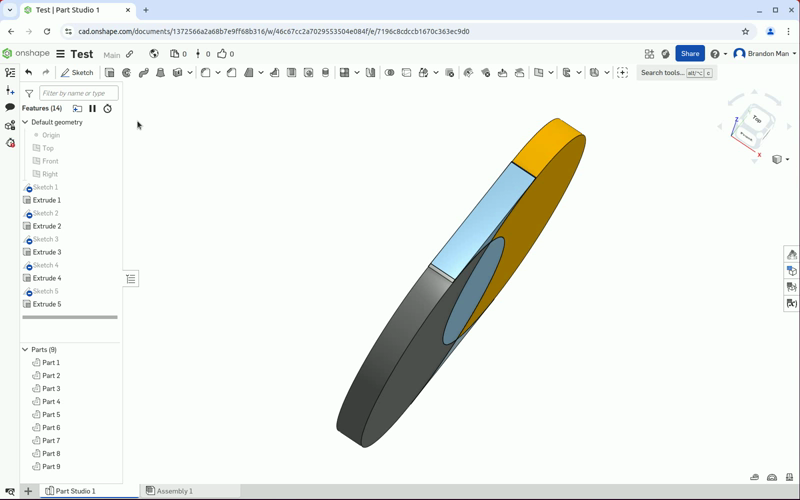
key(up, 2)
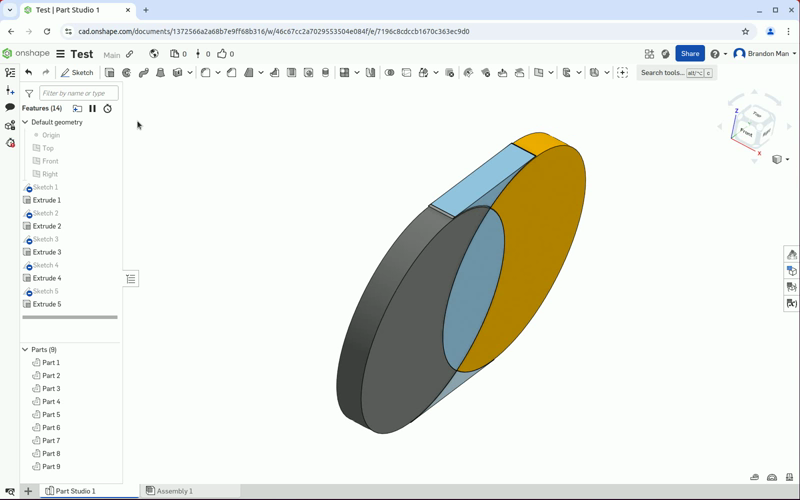
key(left, 2)
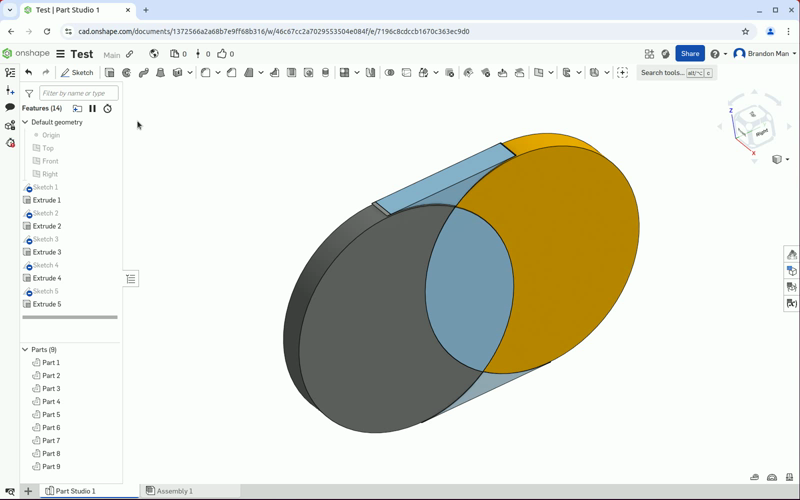
mouse_move(73, 189)
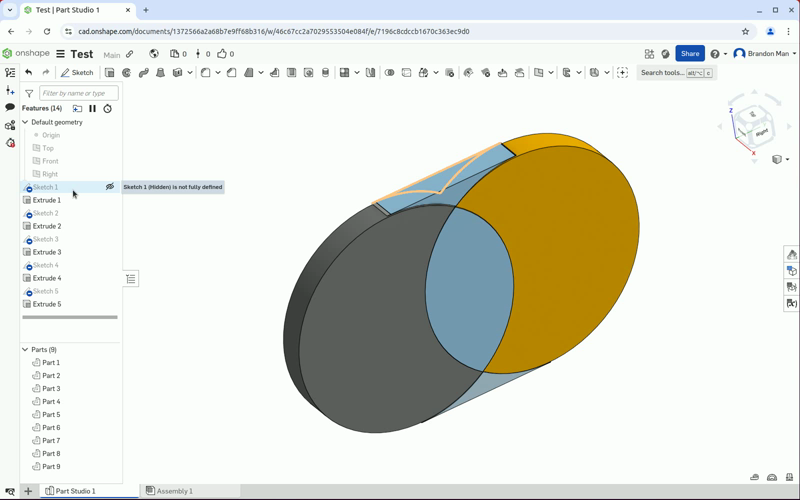
click(73, 189)